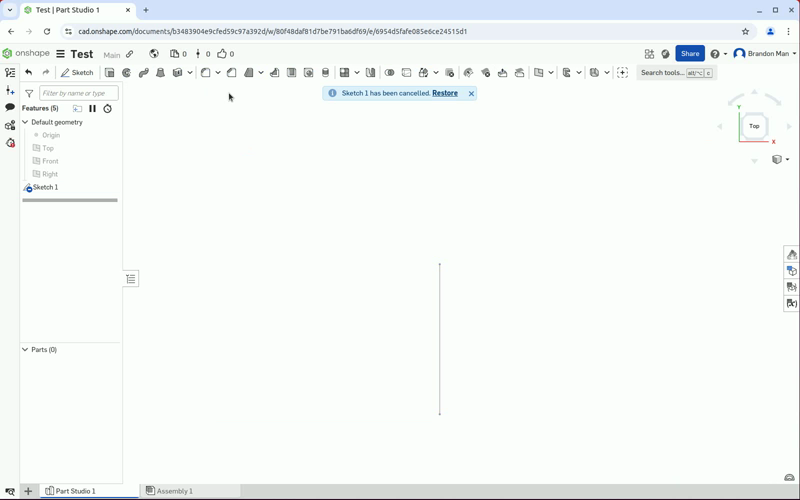
key(shift+h)
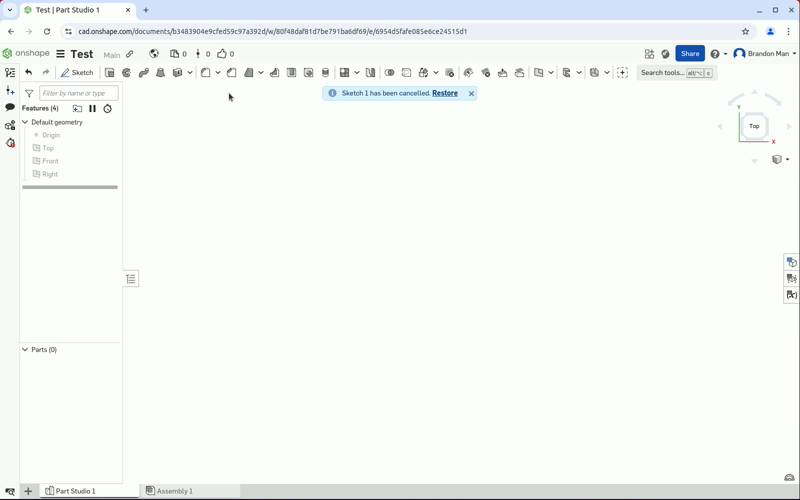
mouse_move(73, 352)
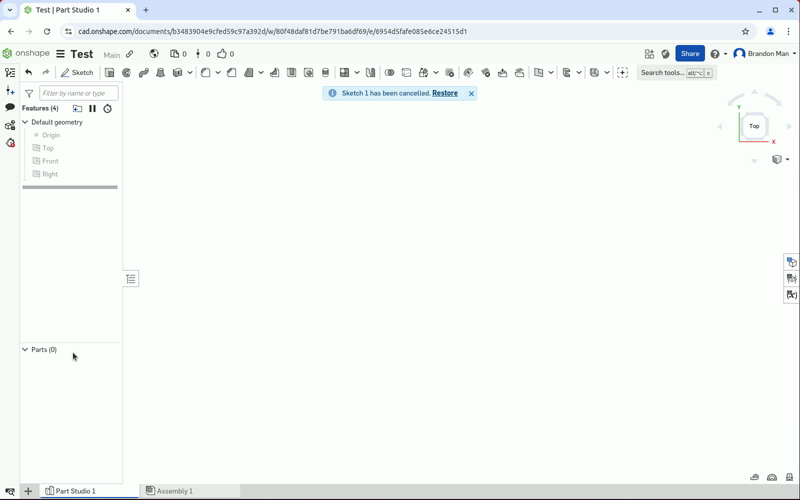
key(y)
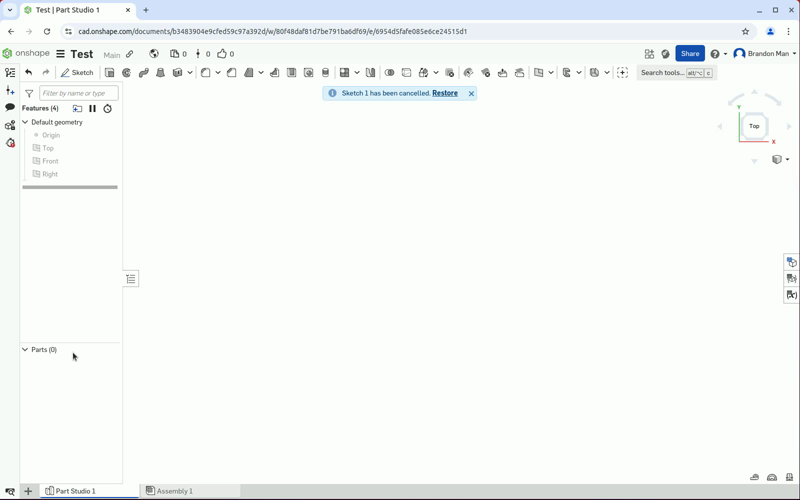
key(shift+p)
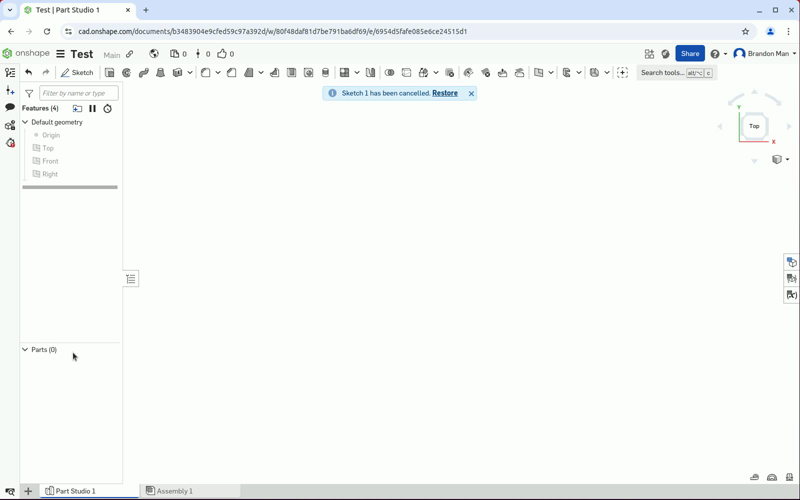
key(space)
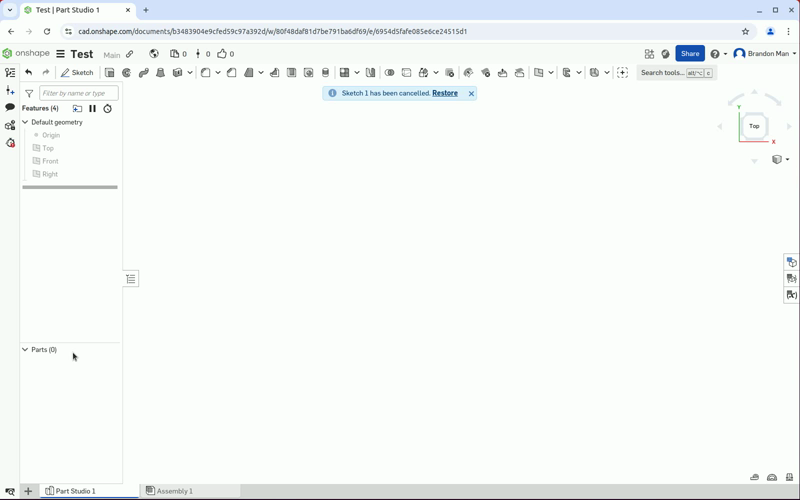
key_down(shift)
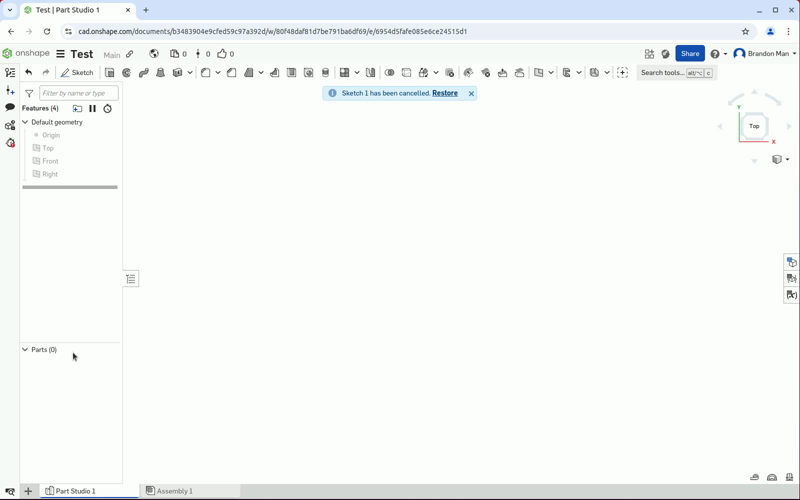
key(up)
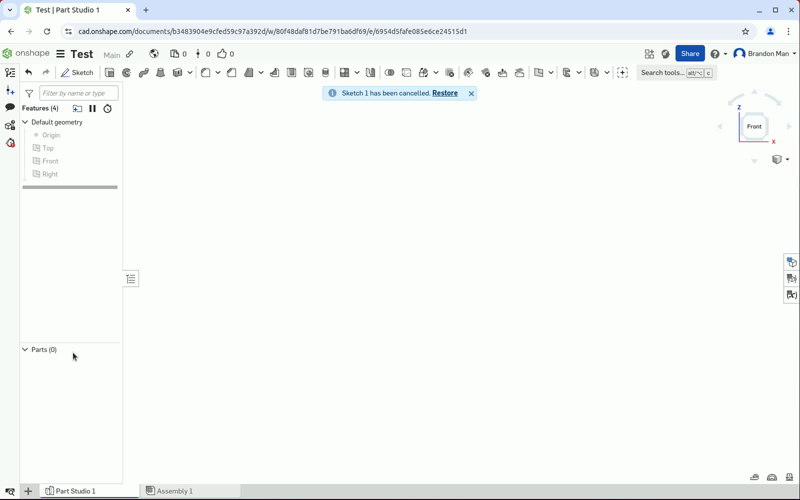
key_up(shift)
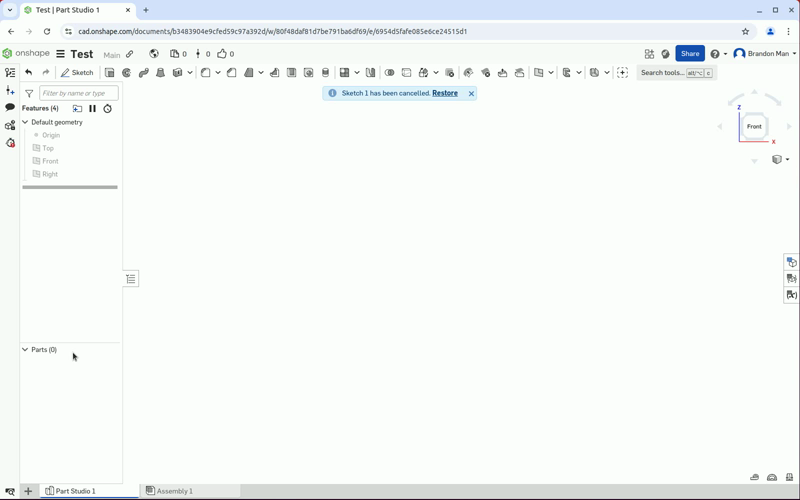
mouse_move(73, 352)
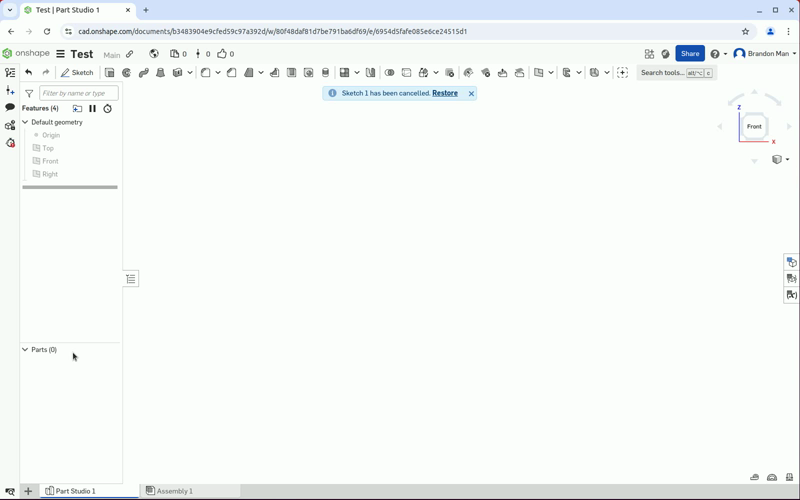
key(shift+y)
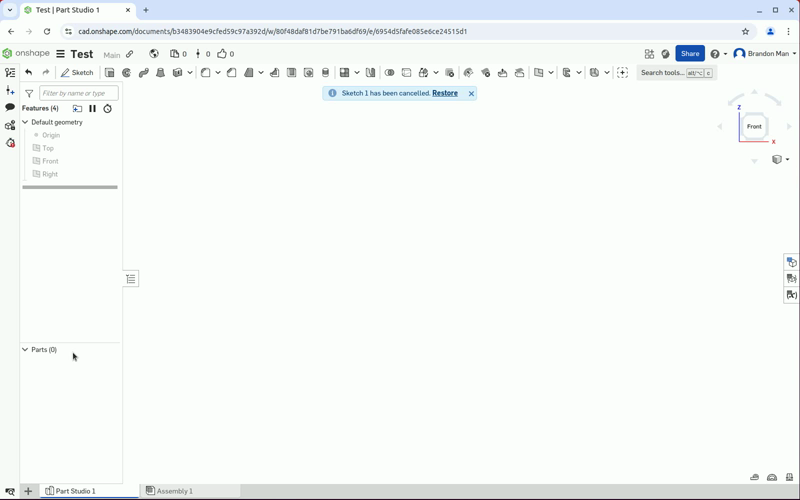
key(shift+s)
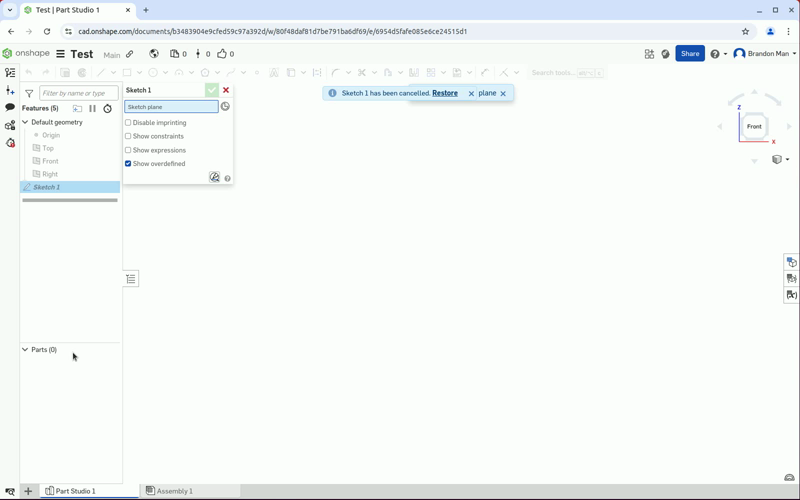
mouse_move(73, 163)
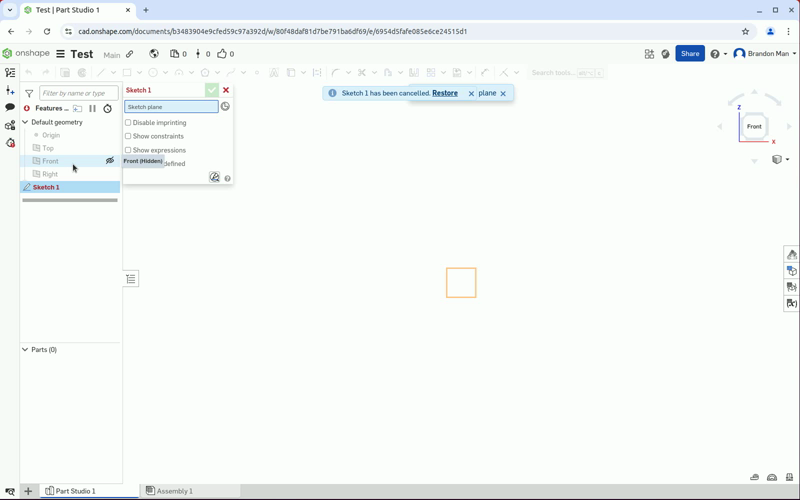
click(73, 163)
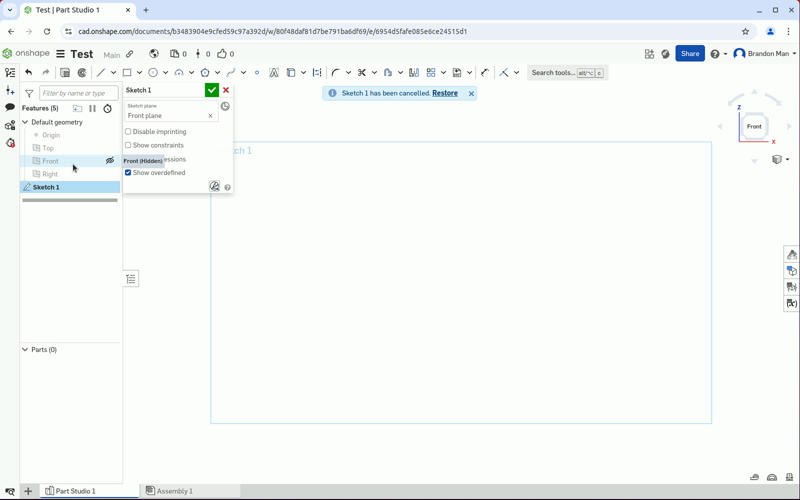
mouse_move(73, 352)
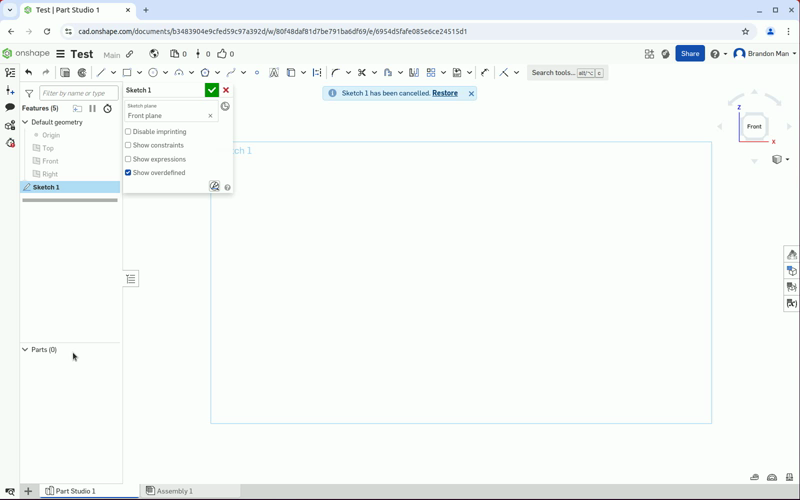
key(y)
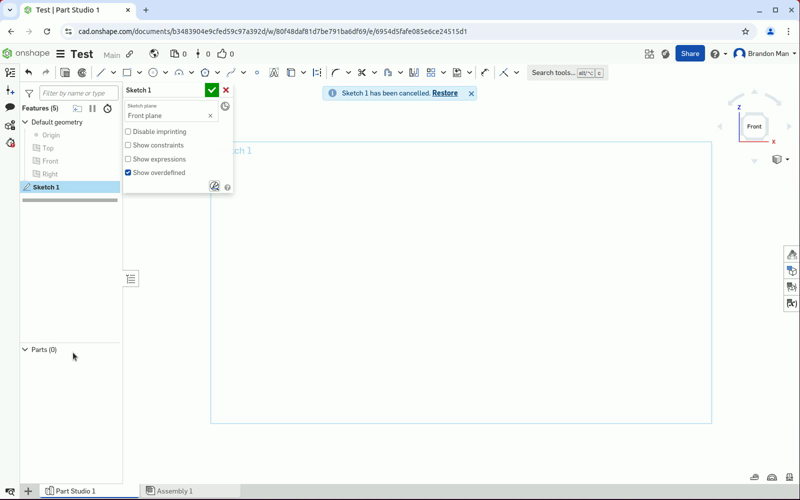
key(a)
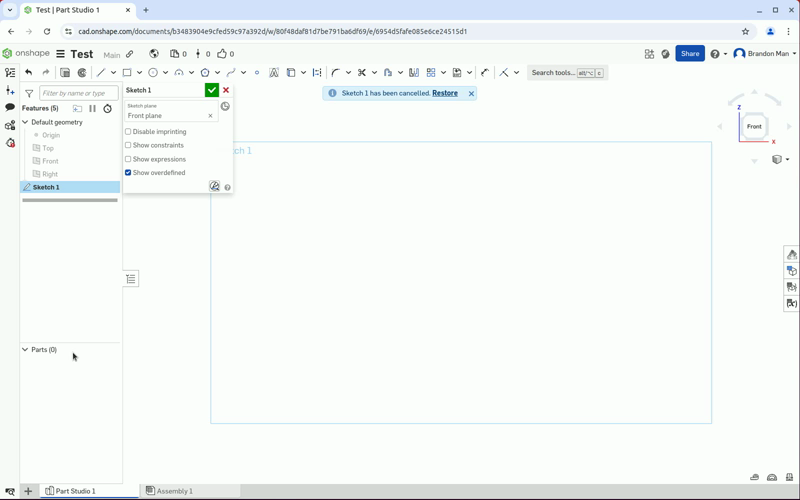
key_down(shift)
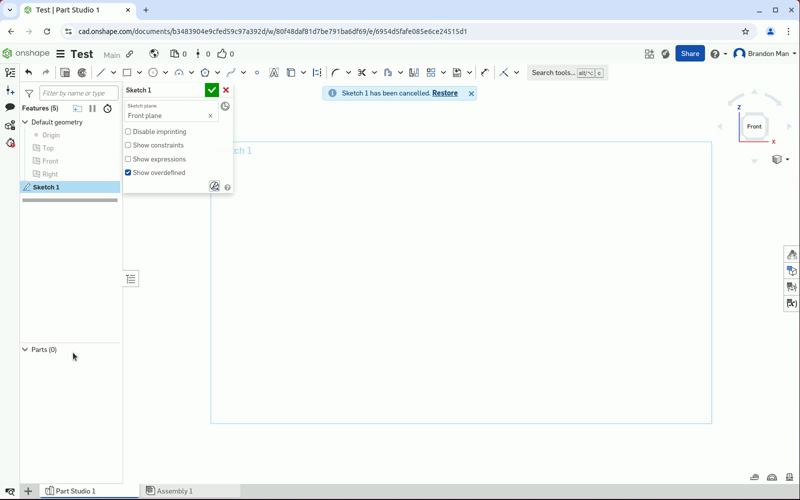
mouse_move(409, 239)
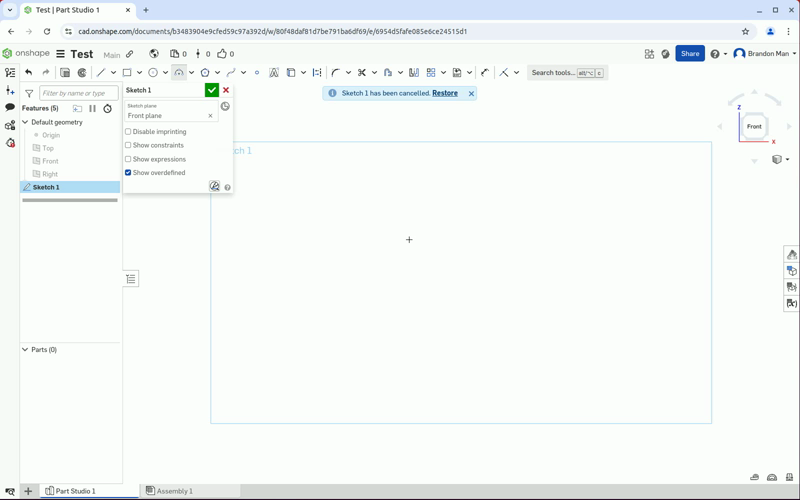
click(409, 239)
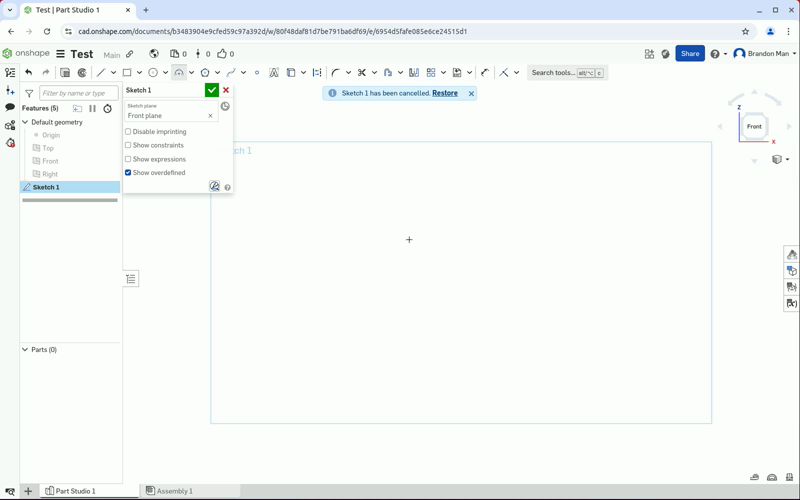
key_up(shift)
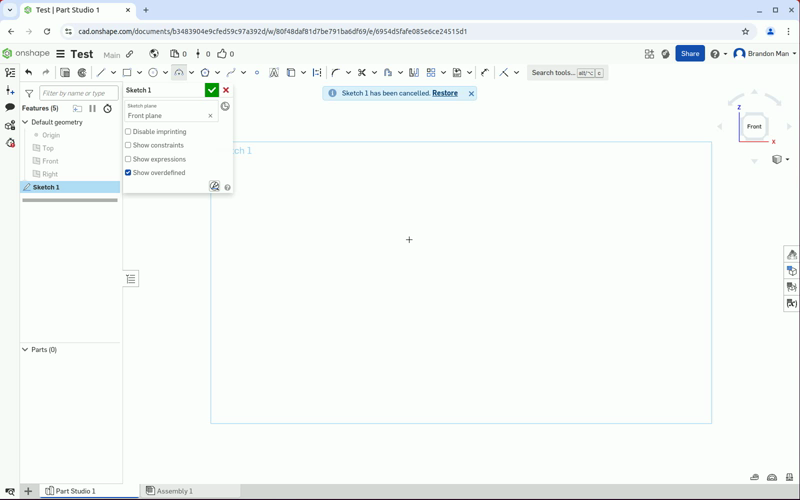
key_down(shift)
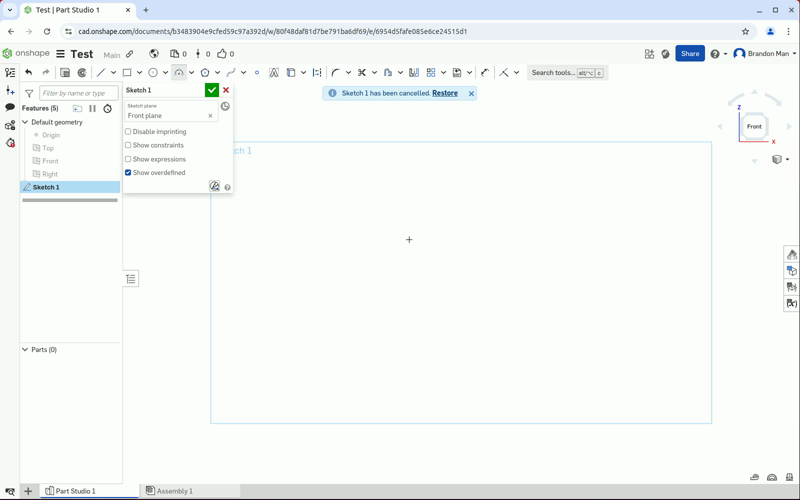
mouse_move(457, 323)
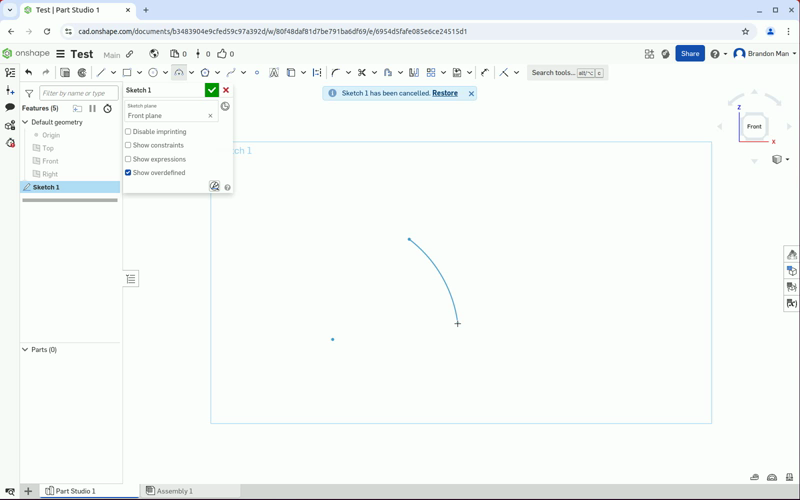
click(457, 323)
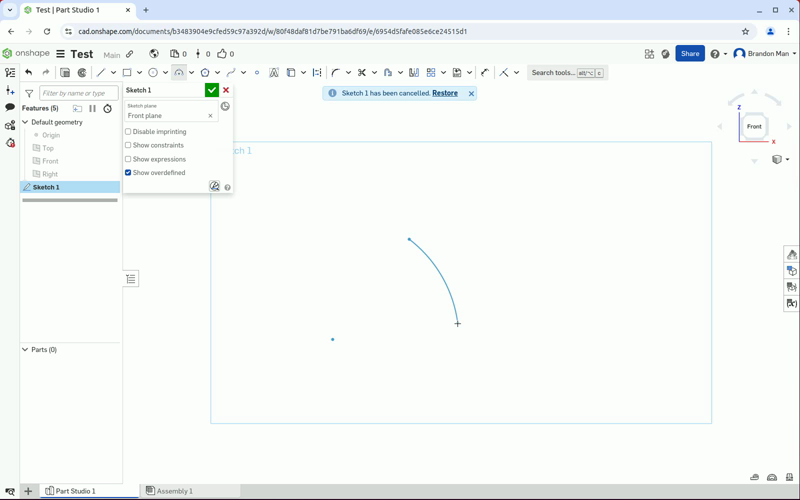
mouse_move(422, 288)
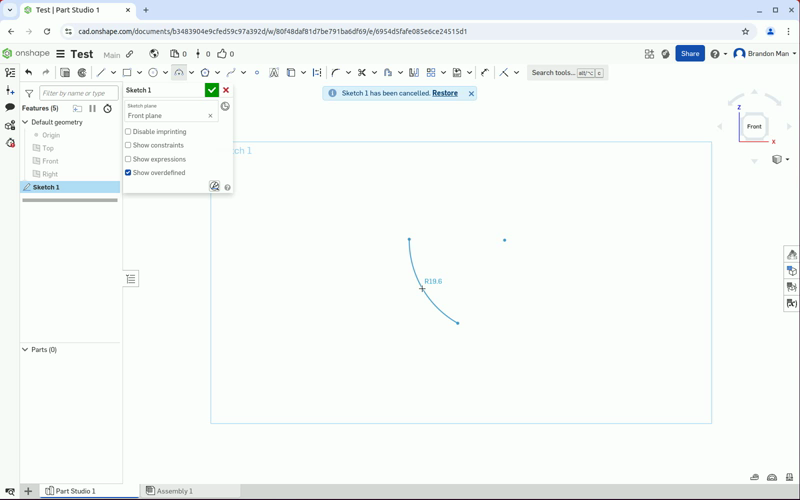
click(422, 288)
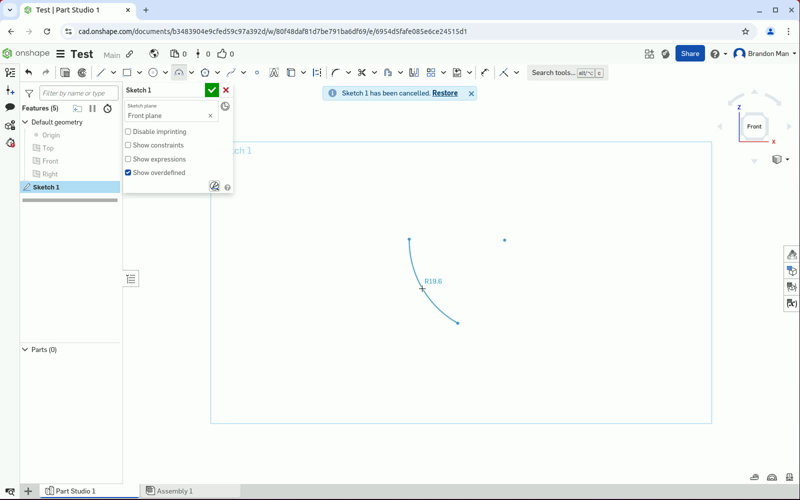
key_up(shift)
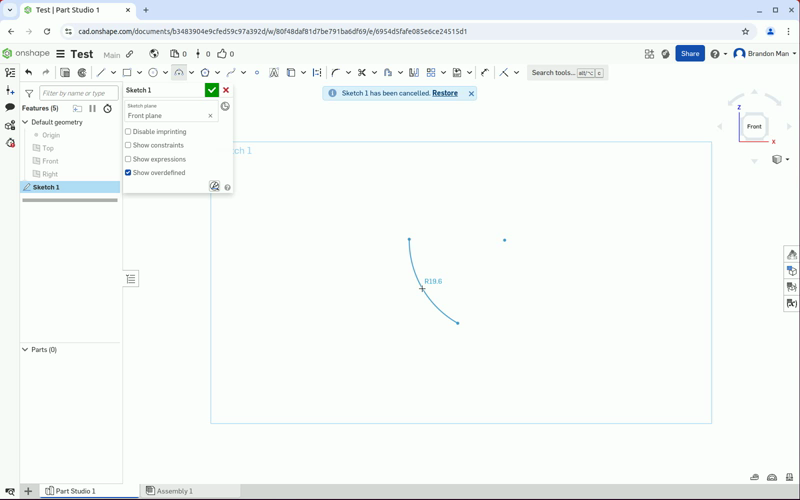
key(esc)
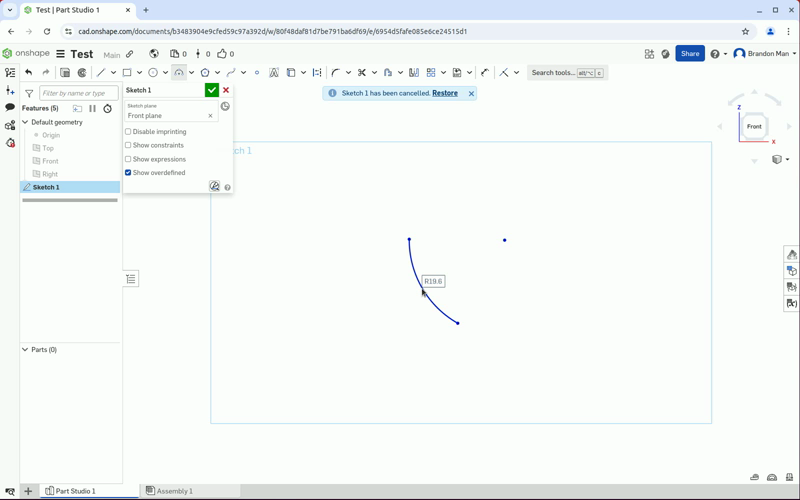
key(l)
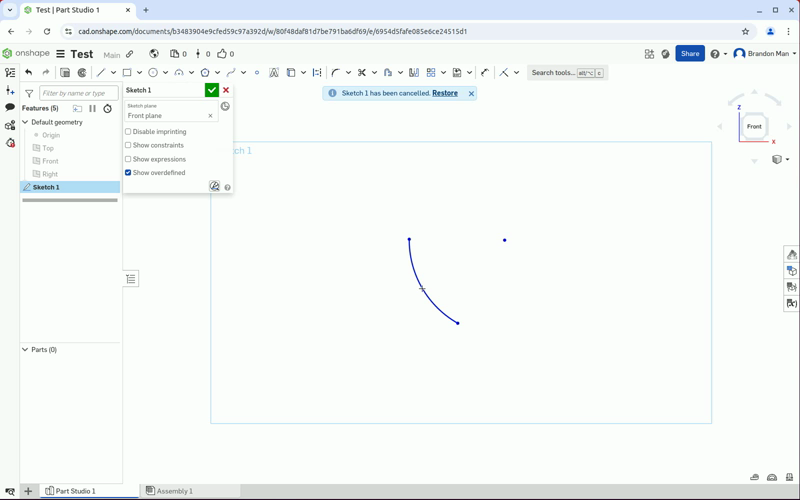
mouse_move(457, 323)
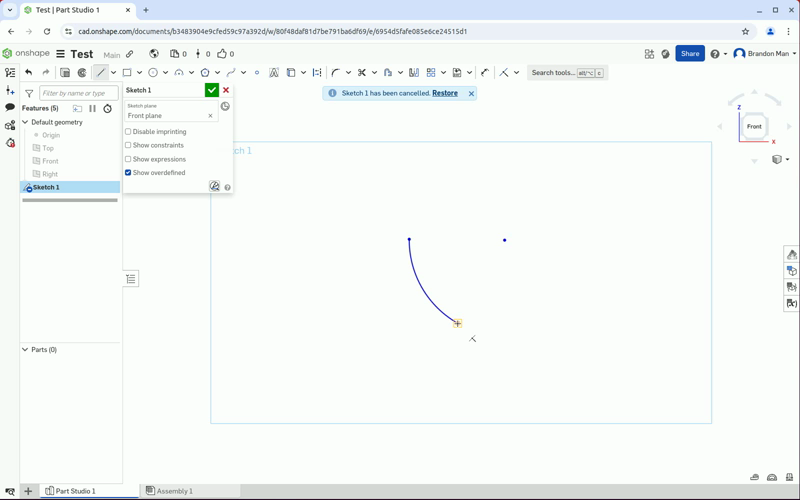
click(457, 323)
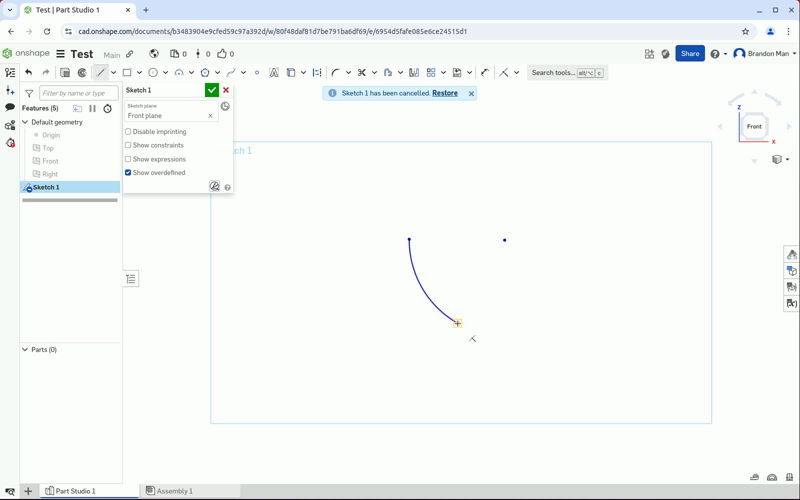
key_down(shift)
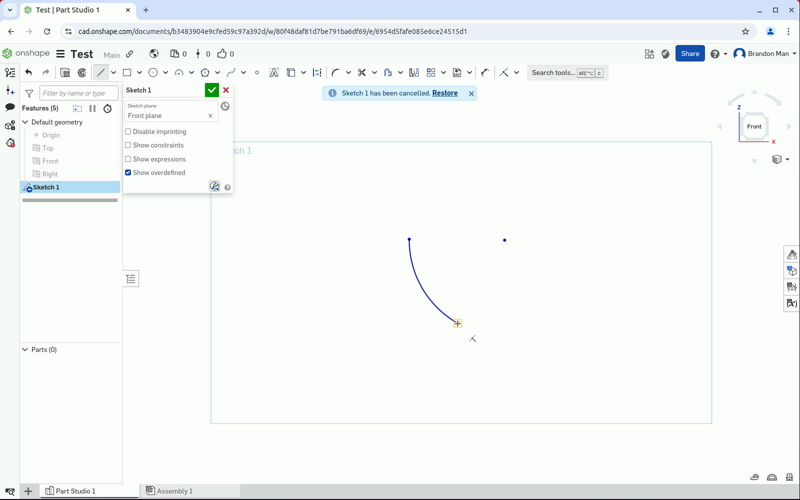
mouse_move(533, 323)
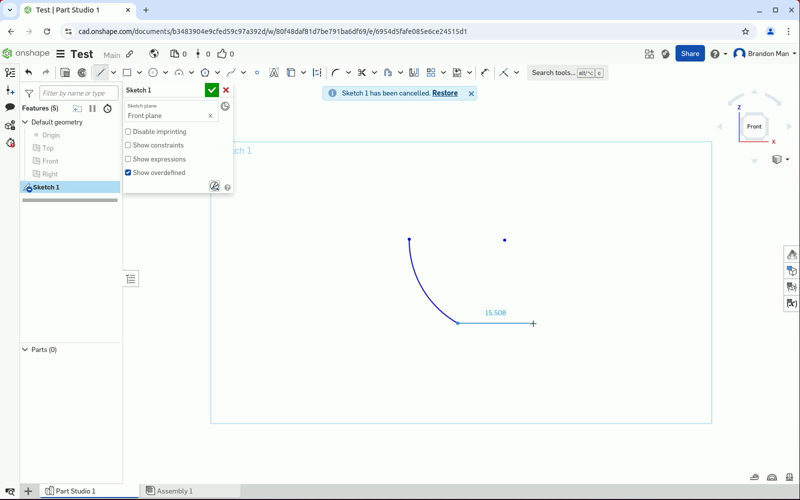
click(533, 323)
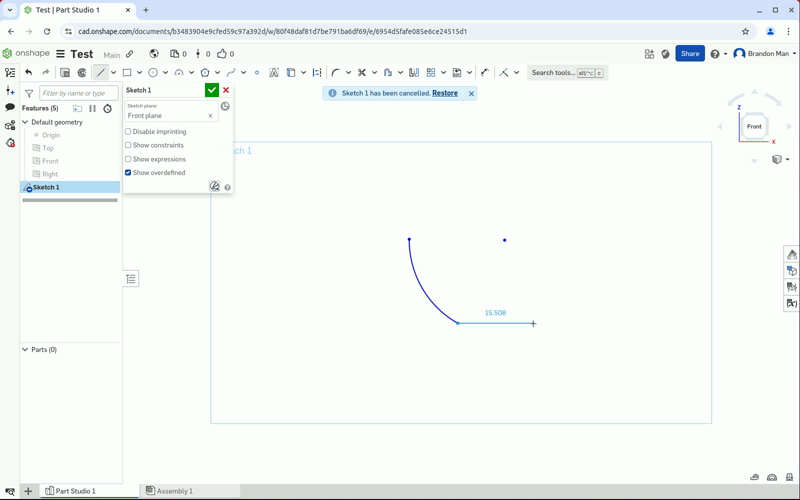
key_up(shift)
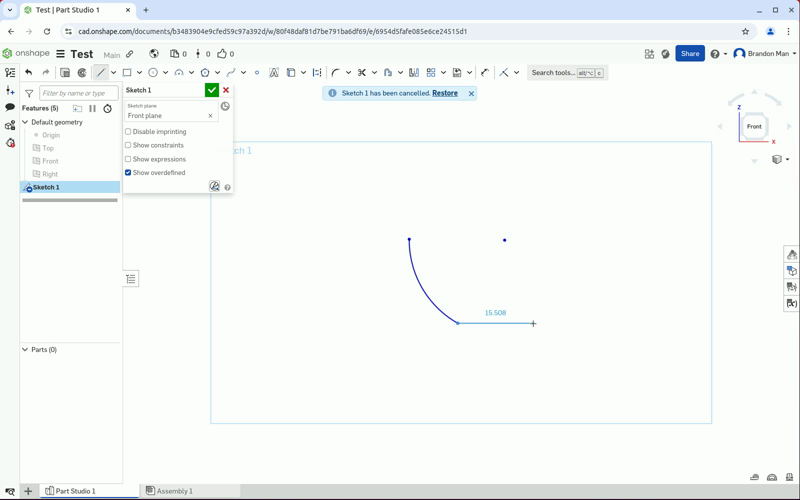
key_down(shift)
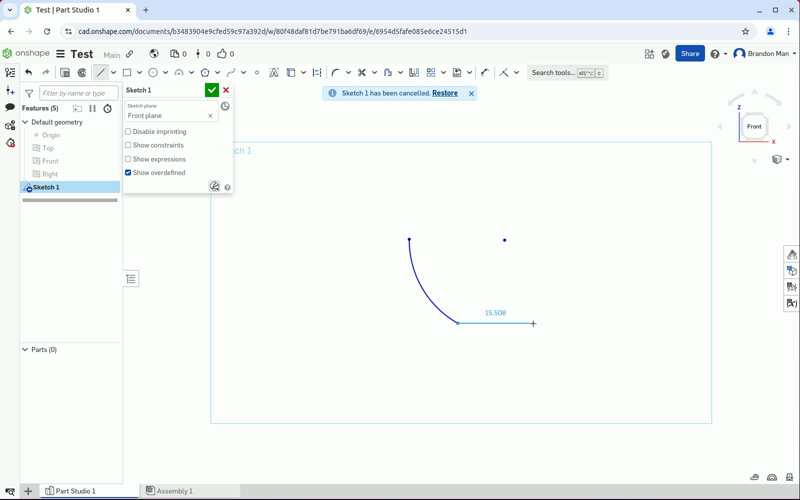
mouse_move(533, 229)
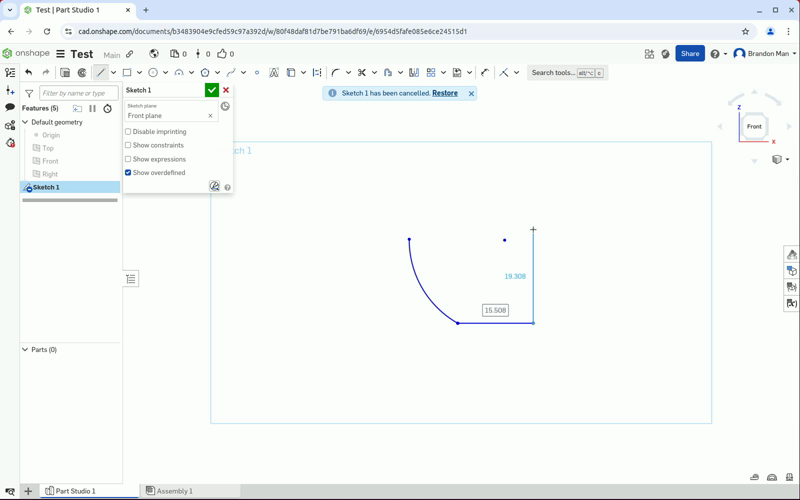
click(533, 229)
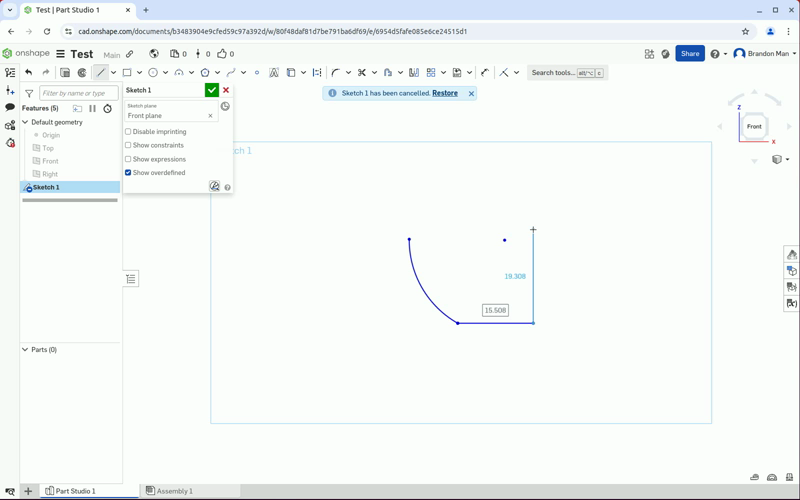
key_up(shift)
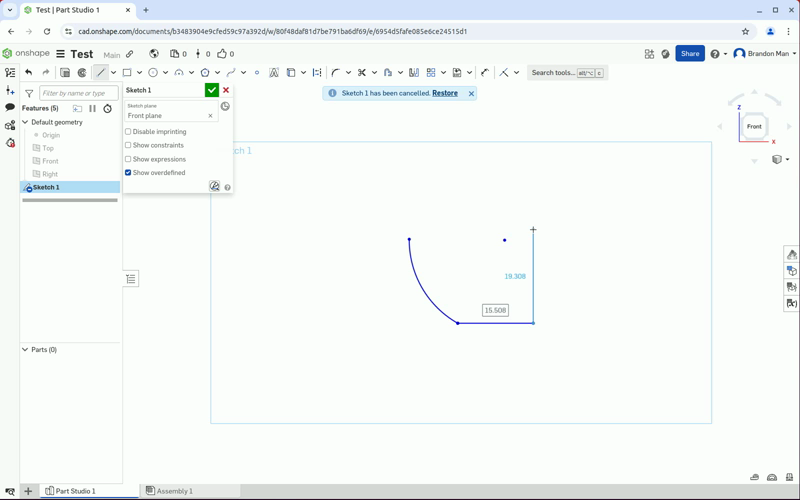
key_down(shift)
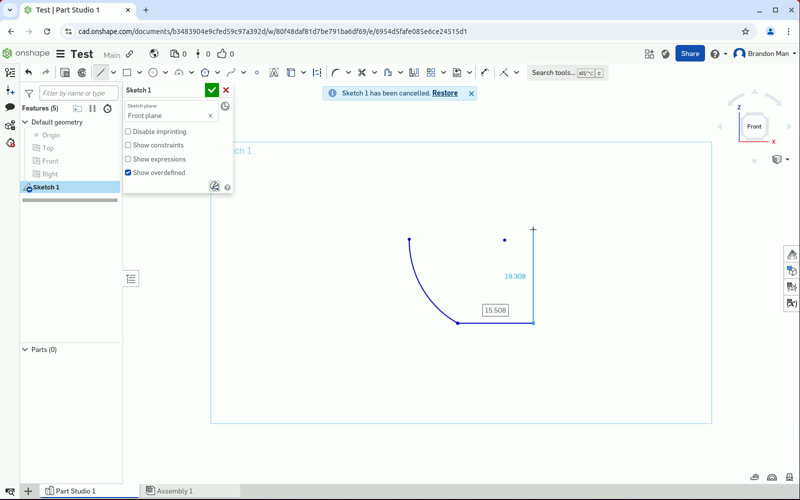
mouse_move(409, 229)
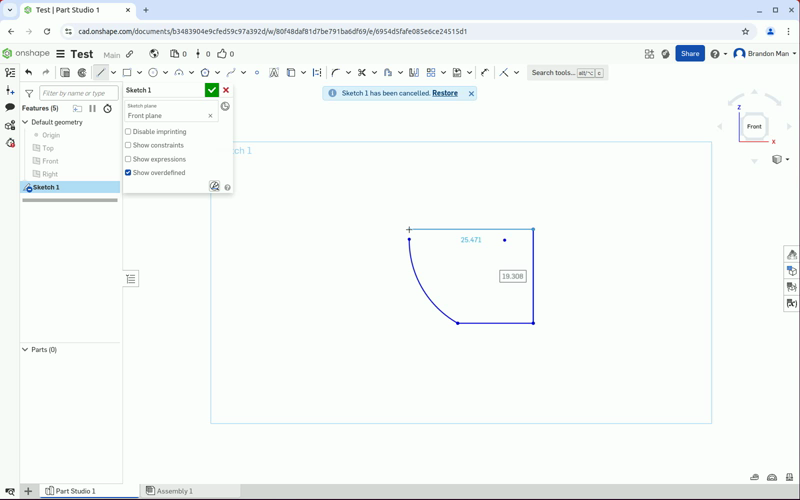
click(409, 229)
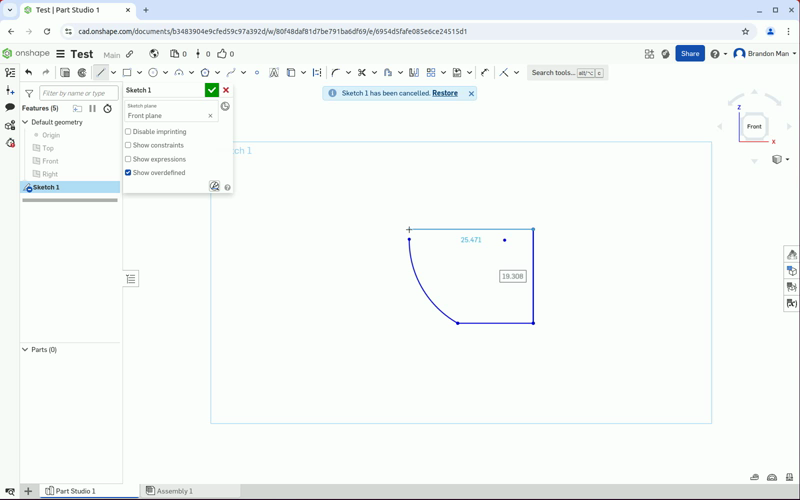
key_up(shift)
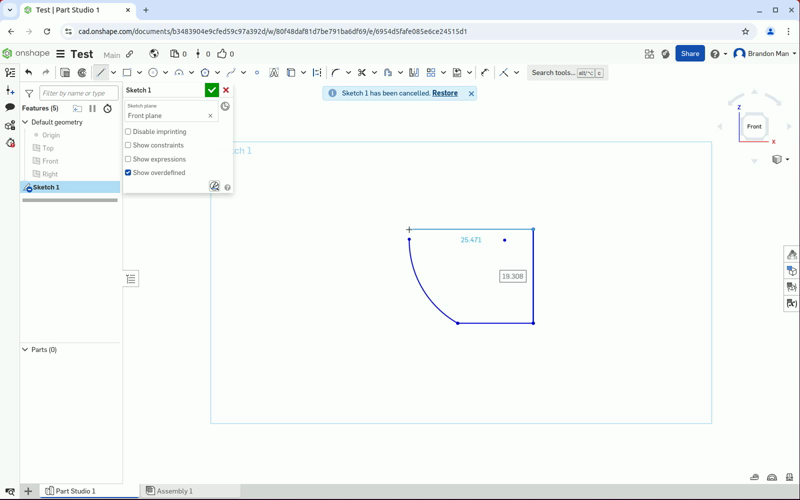
mouse_move(439, 229)
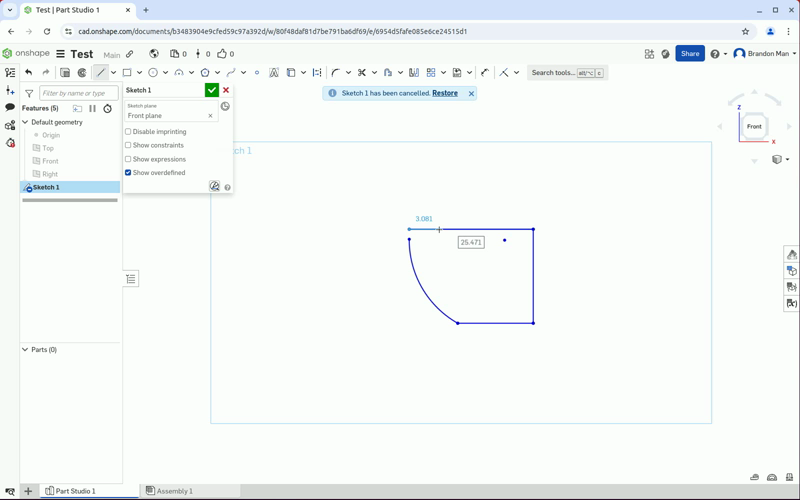
key_down(shift)
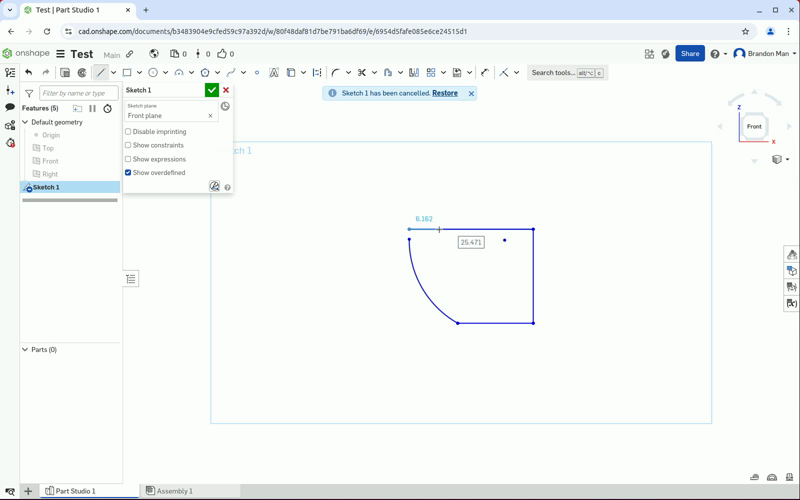
mouse_move(409, 239)
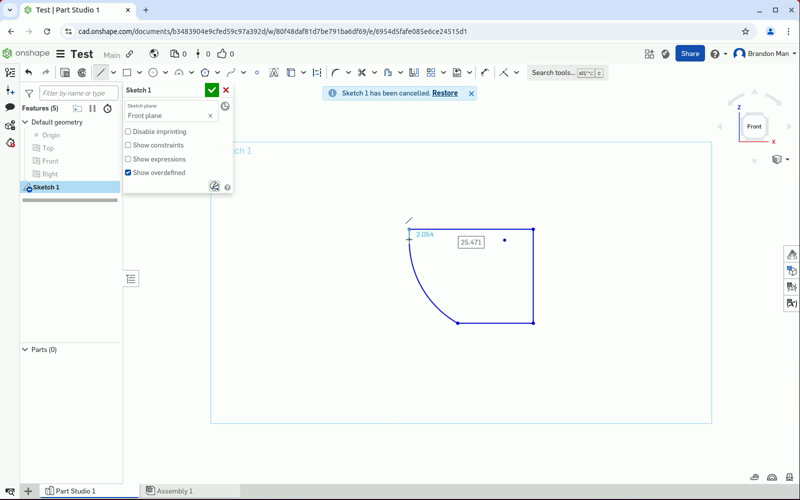
key_up(shift)
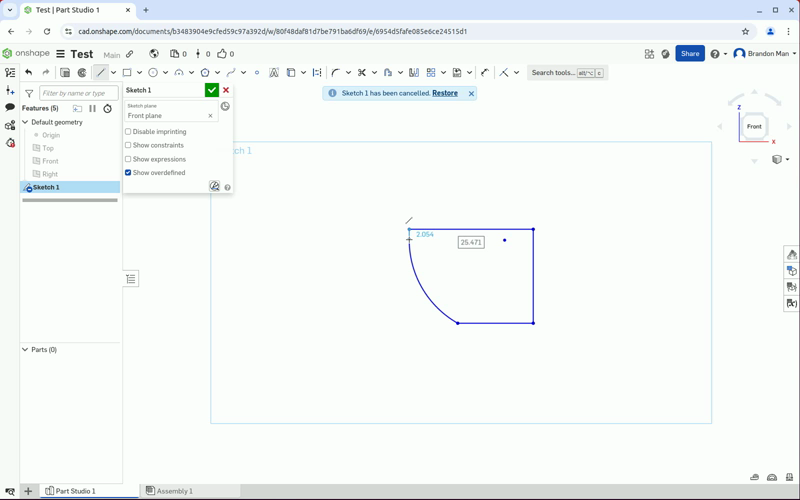
click(409, 239)
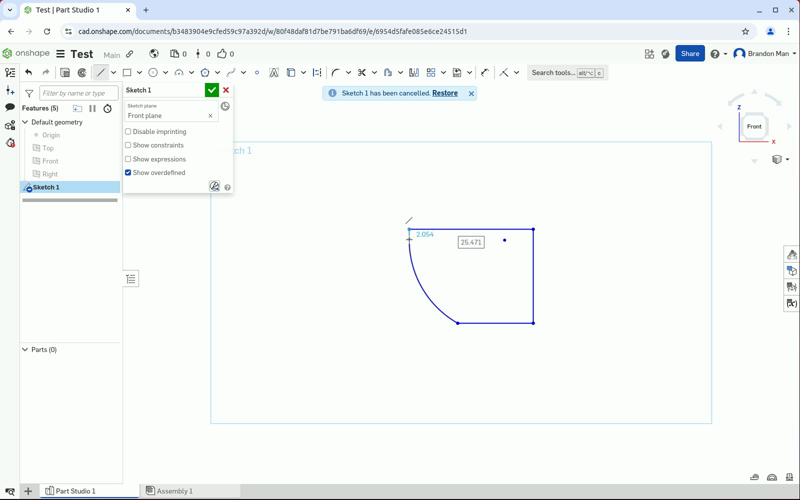
key(esc)
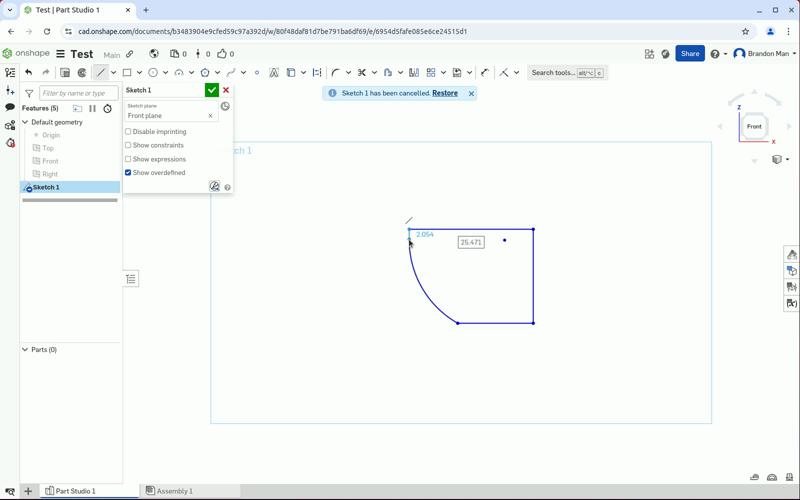
key(a)
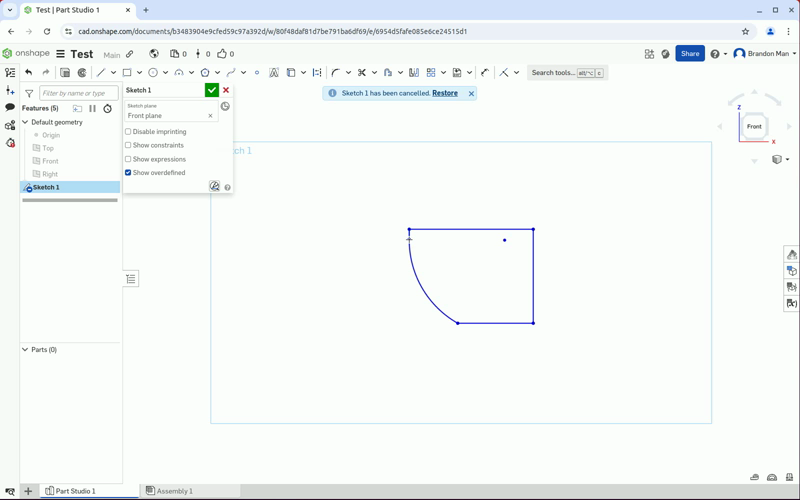
key_down(shift)
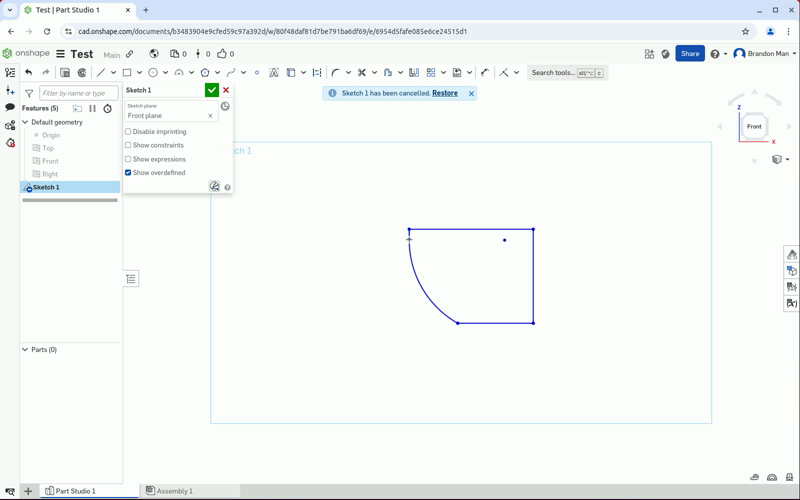
mouse_move(420, 248)
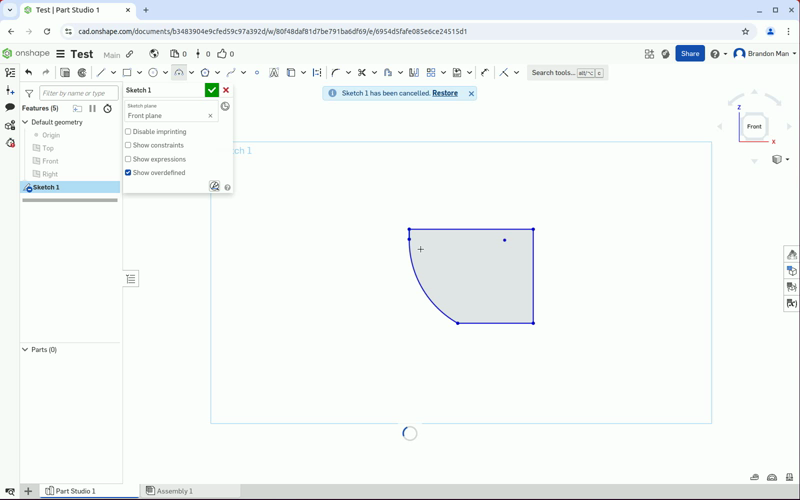
click(420, 248)
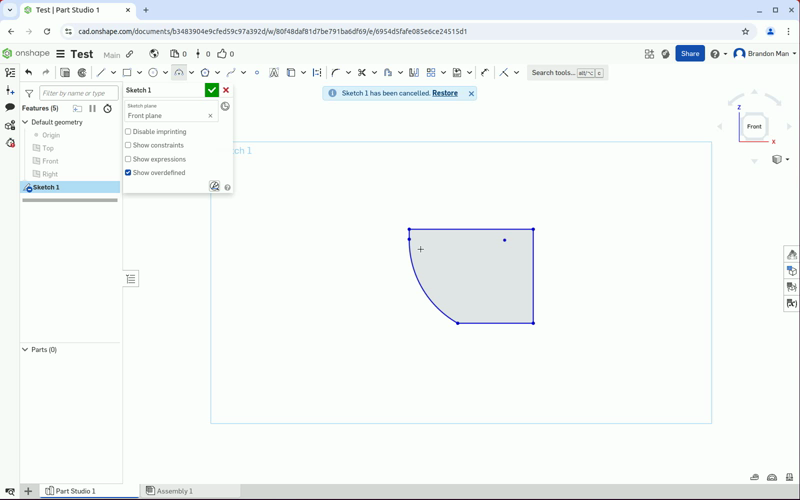
key_up(shift)
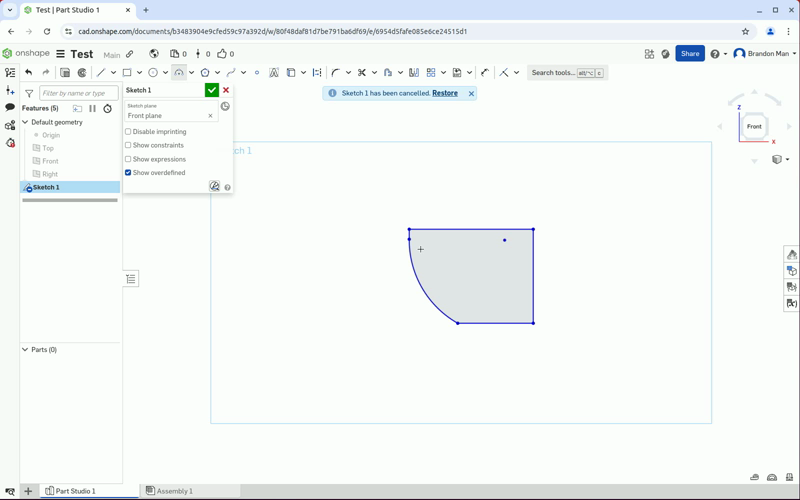
key_down(shift)
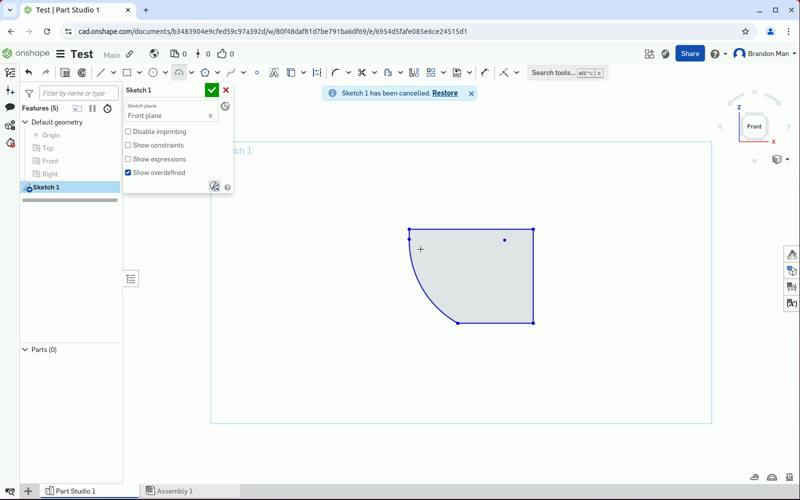
mouse_move(457, 308)
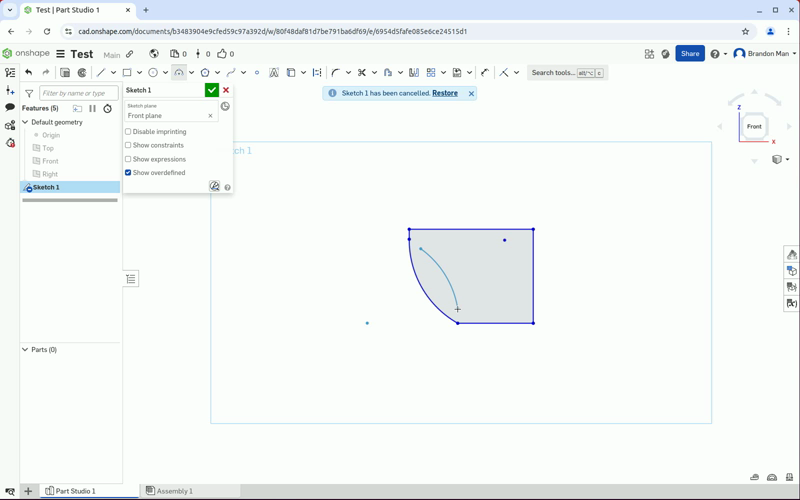
click(457, 308)
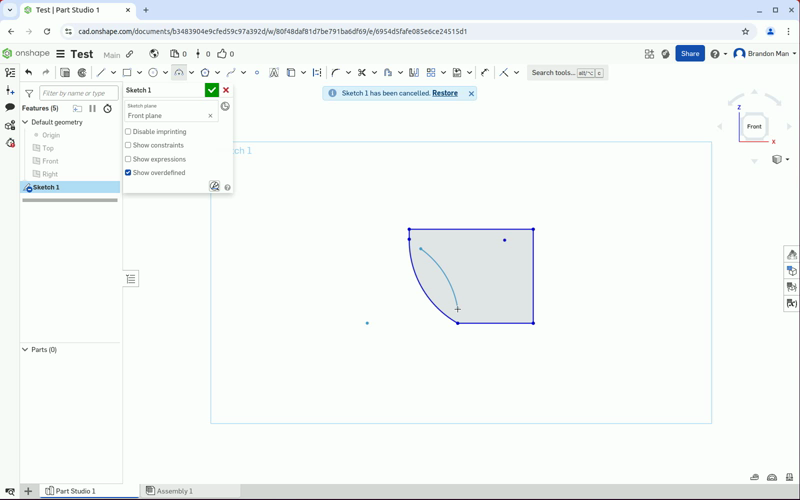
mouse_move(432, 282)
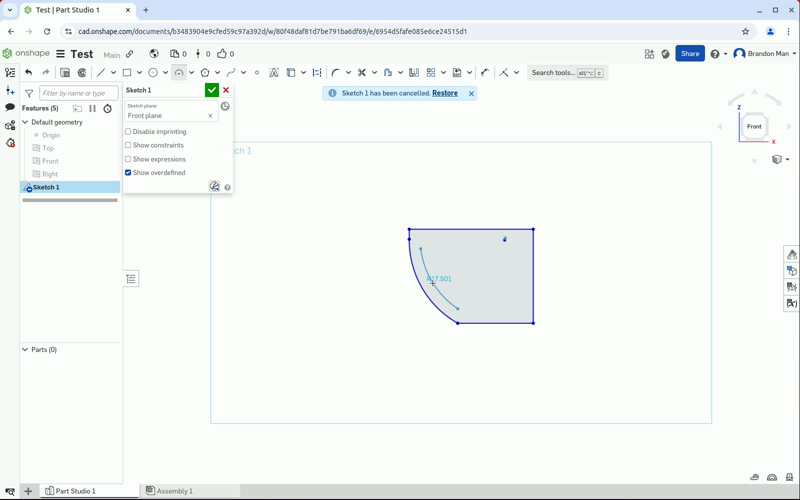
click(432, 282)
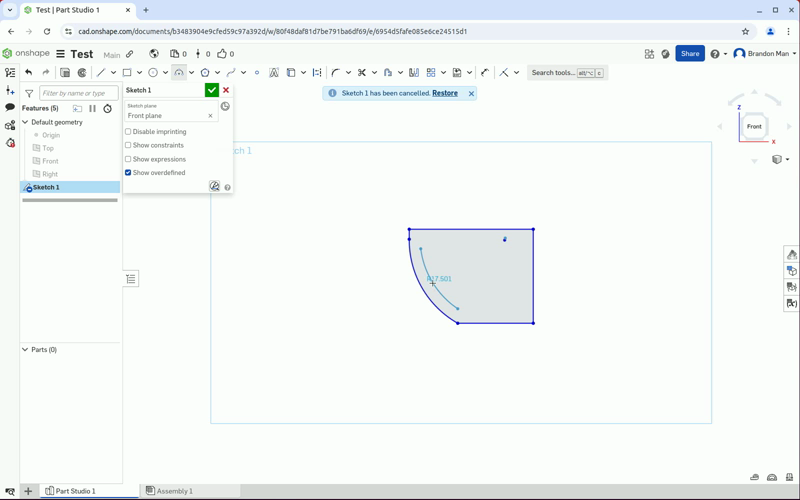
key_up(shift)
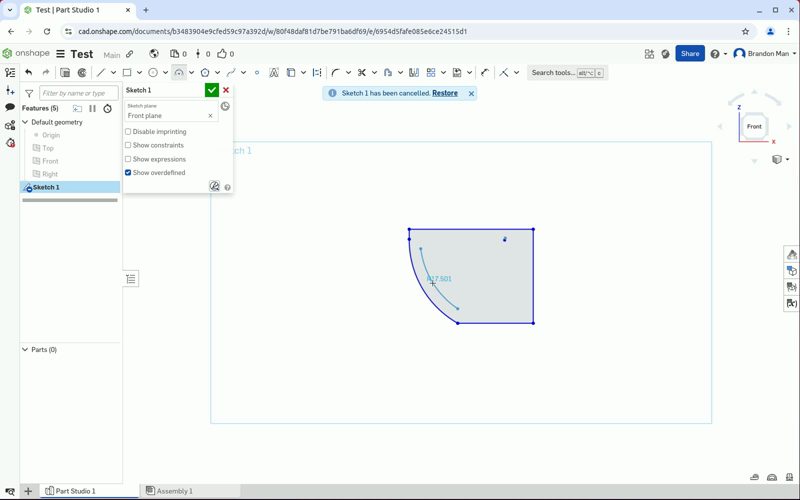
mouse_move(457, 308)
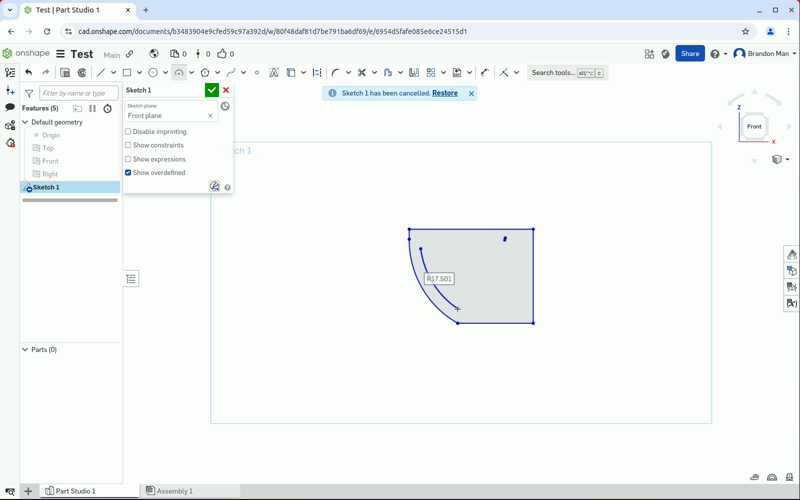
click(457, 308)
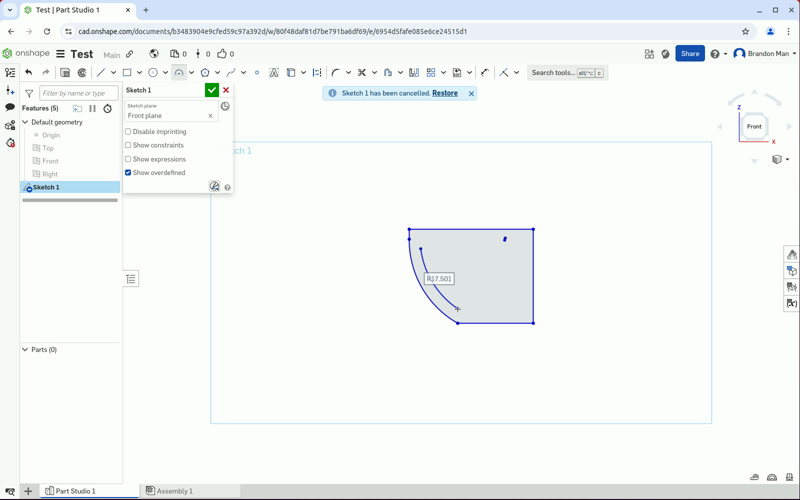
key_down(shift)
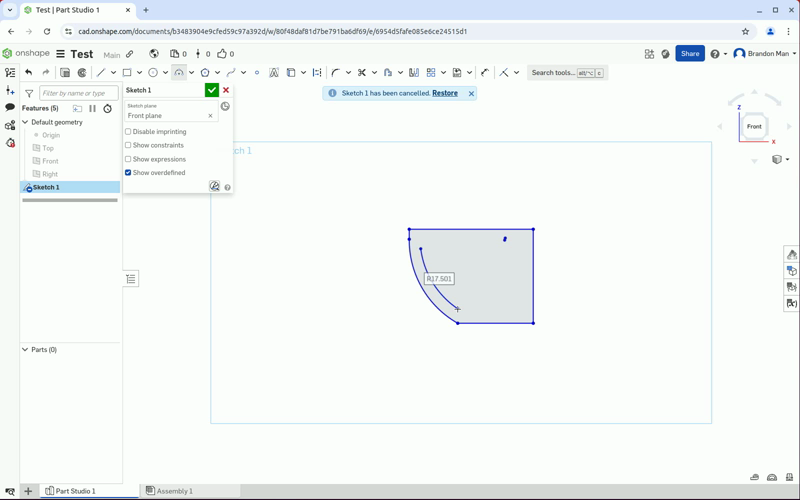
mouse_move(461, 304)
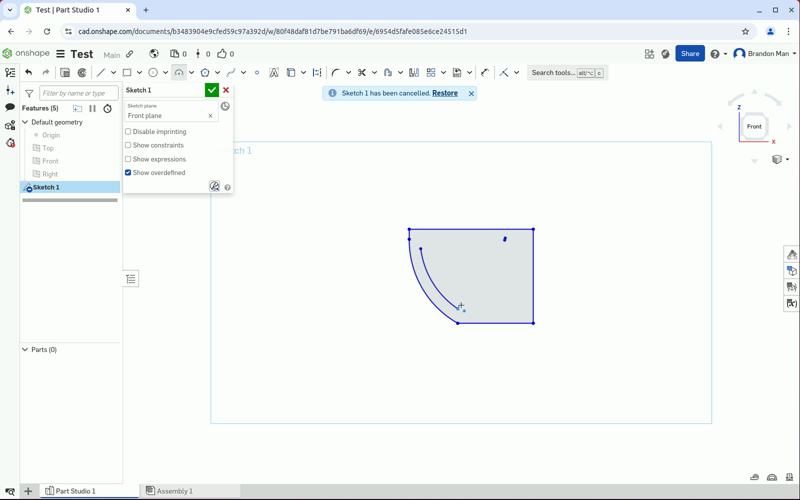
scroll(6)
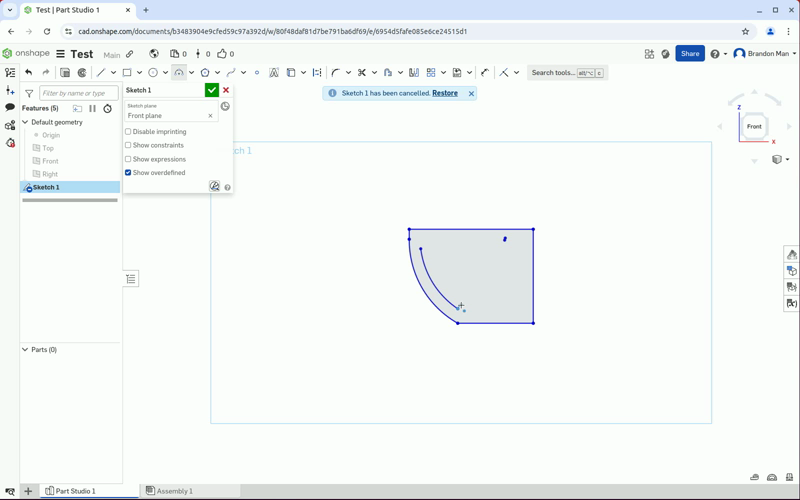
scroll(6)
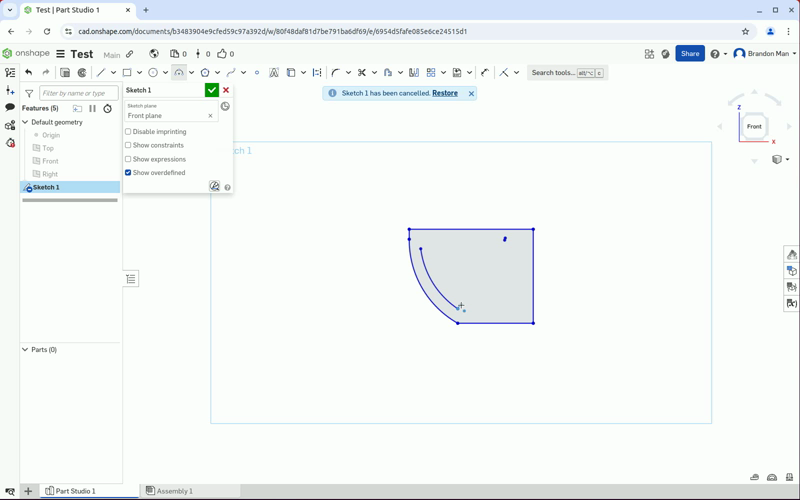
scroll(6)
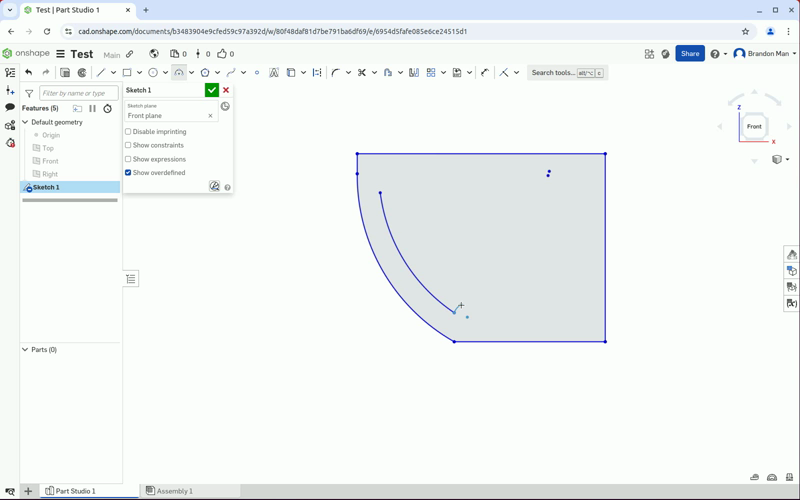
scroll(6)
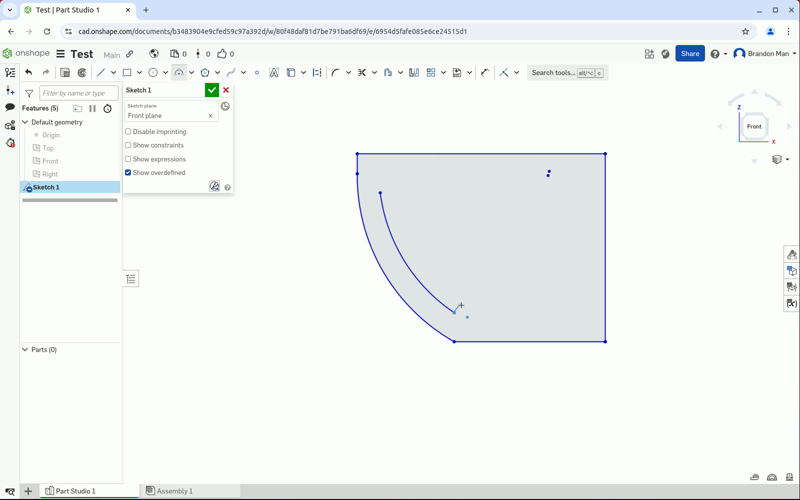
scroll(6)
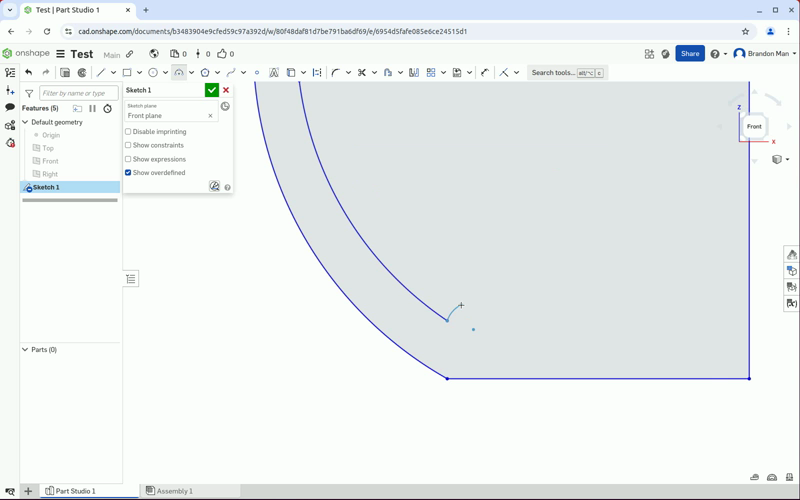
scroll(6)
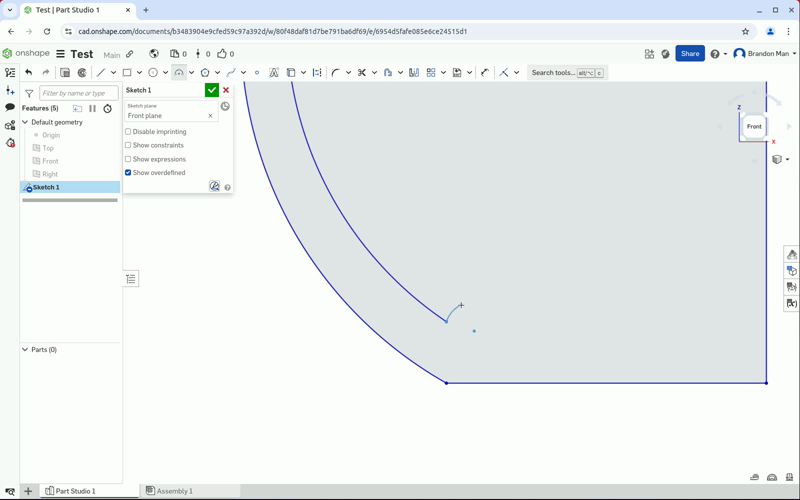
scroll(6)
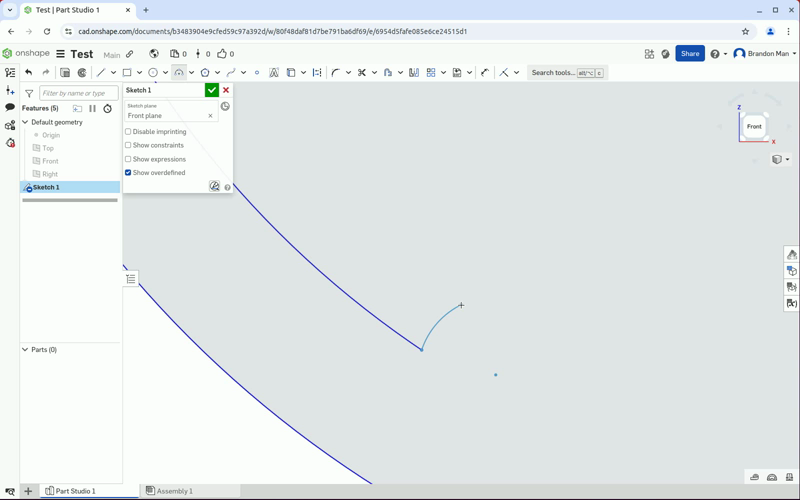
click(461, 304)
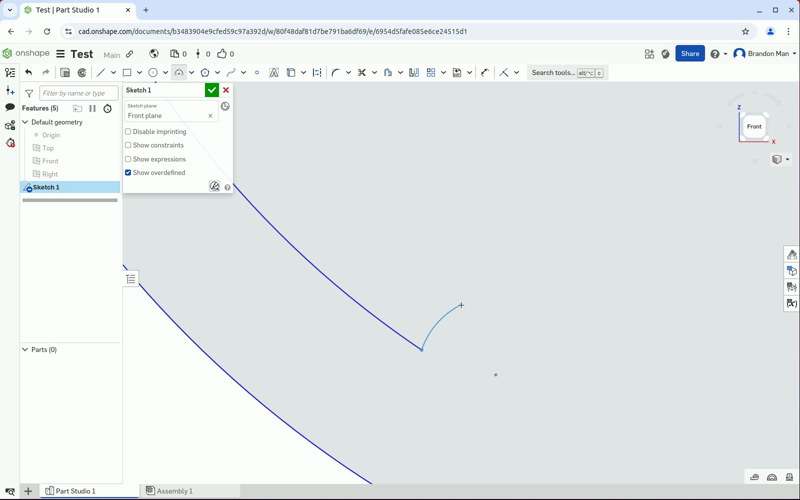
scroll(-6)
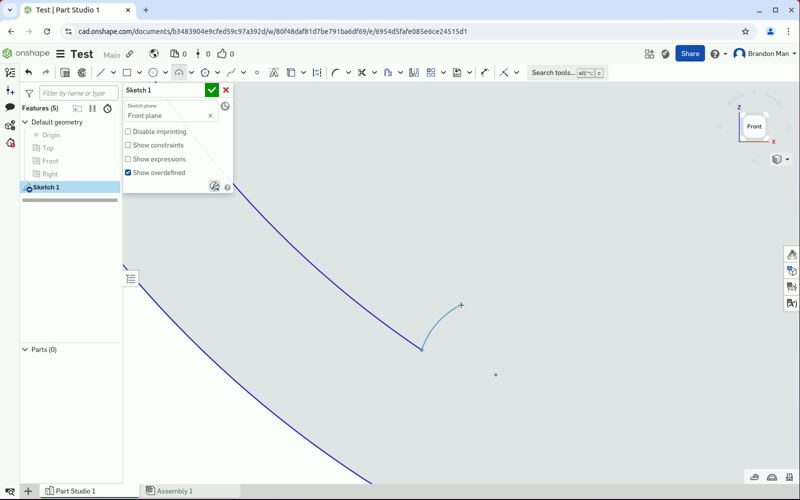
scroll(-6)
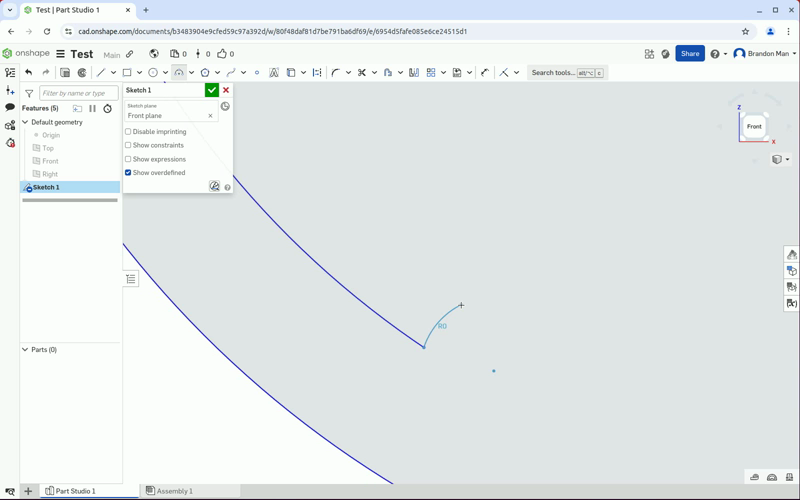
scroll(-6)
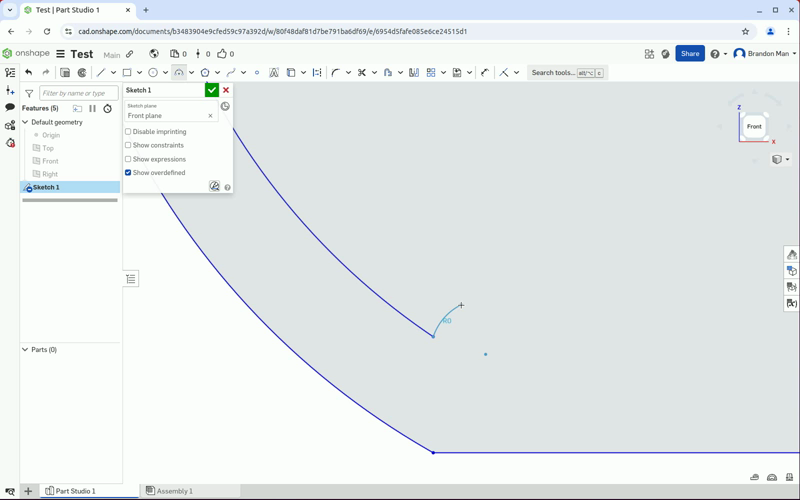
scroll(-6)
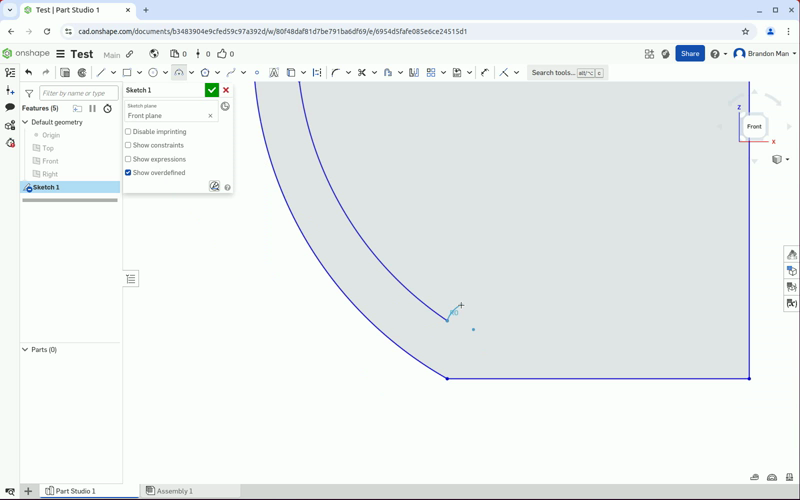
scroll(-6)
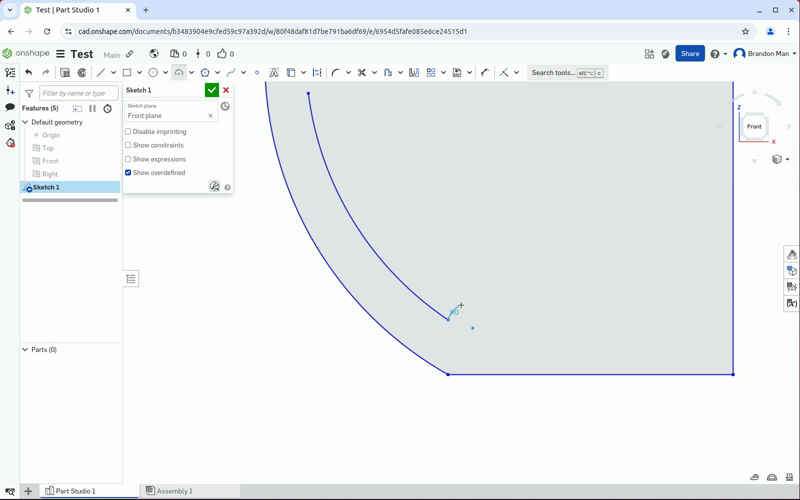
scroll(-6)
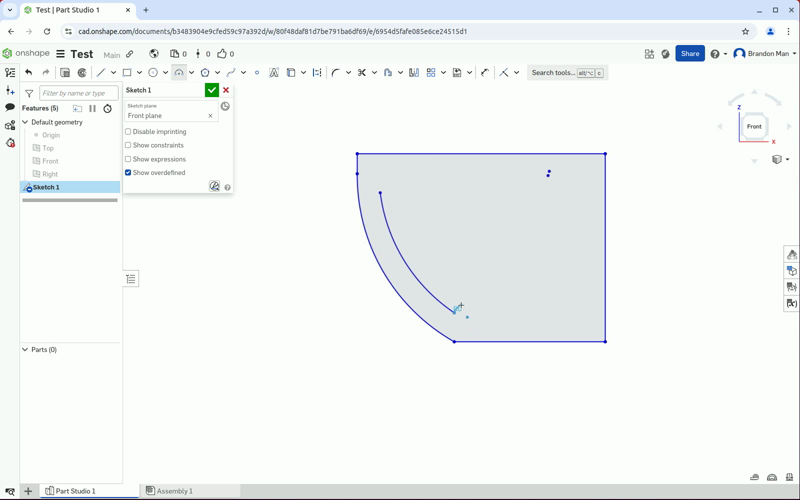
scroll(-6)
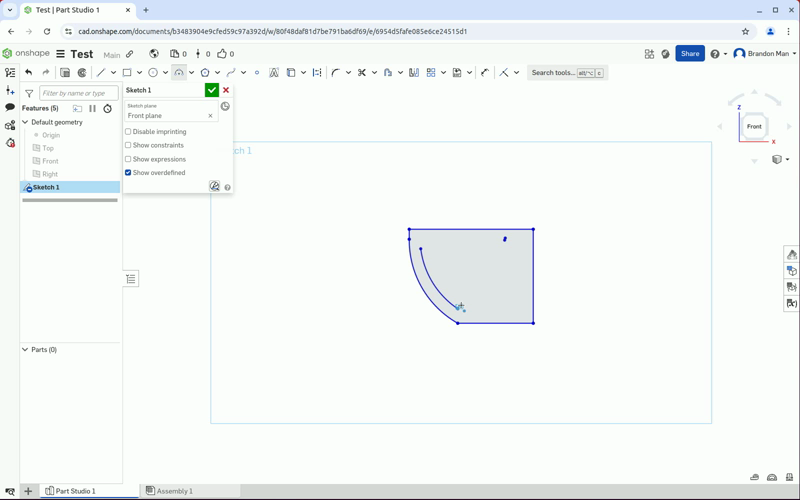
mouse_move(461, 309)
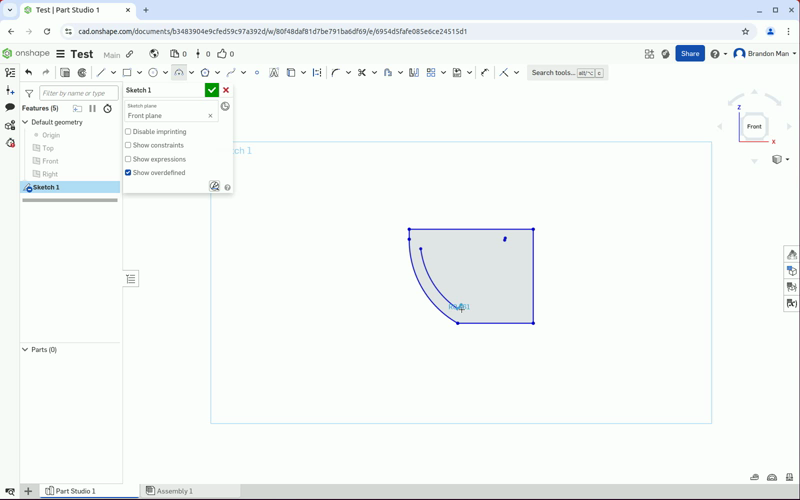
scroll(6)
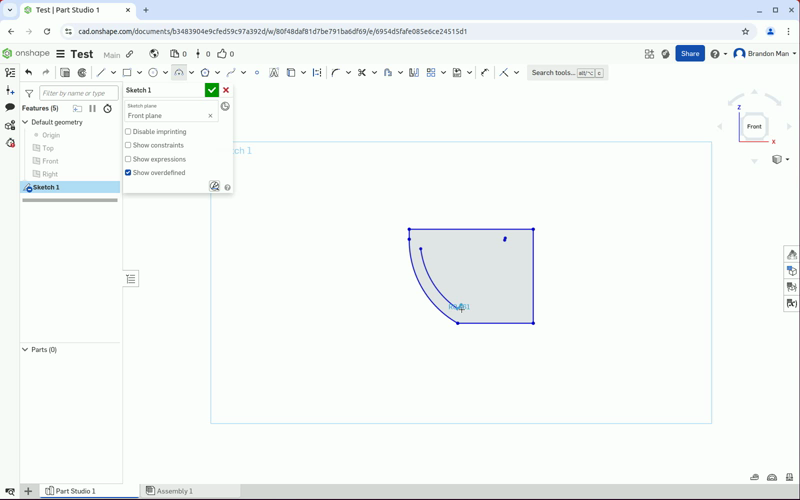
scroll(6)
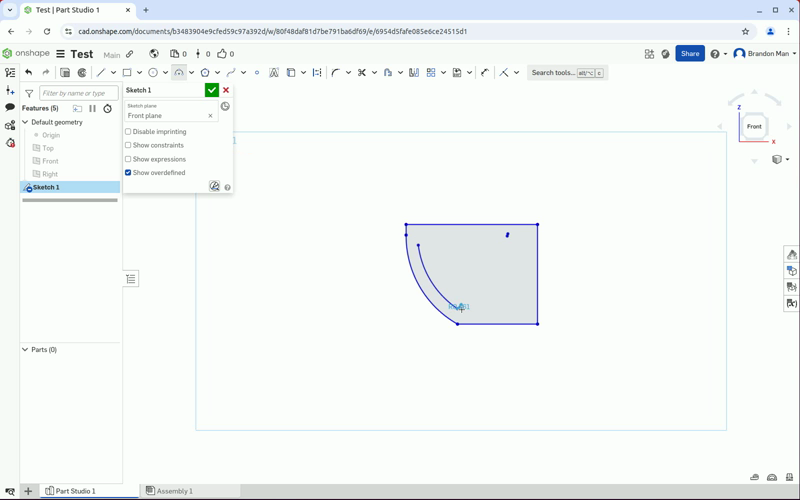
scroll(6)
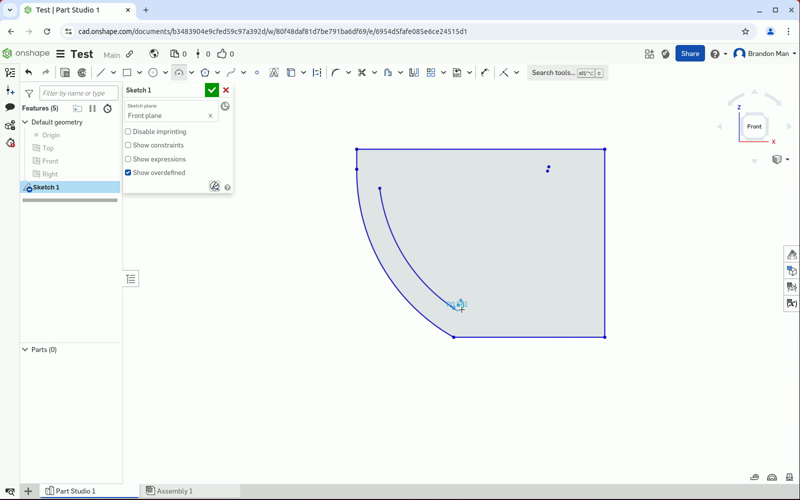
scroll(6)
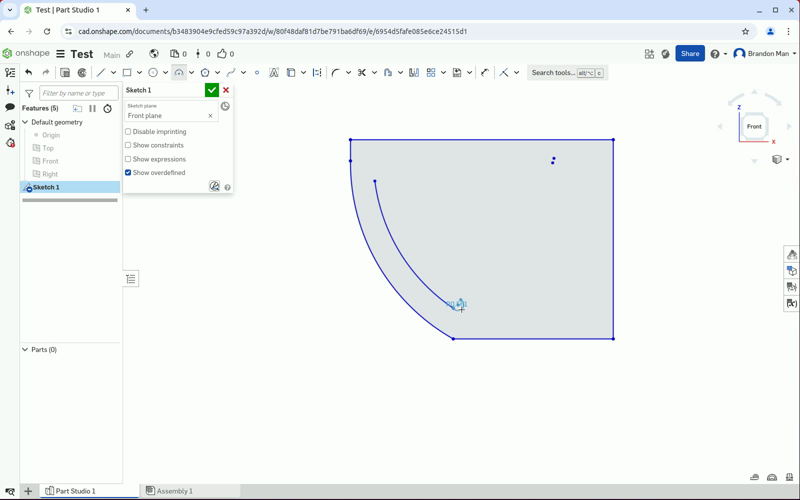
scroll(6)
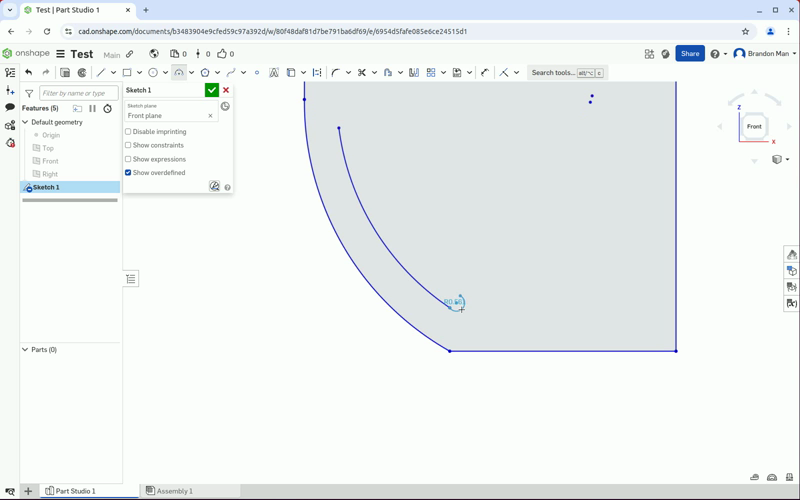
scroll(6)
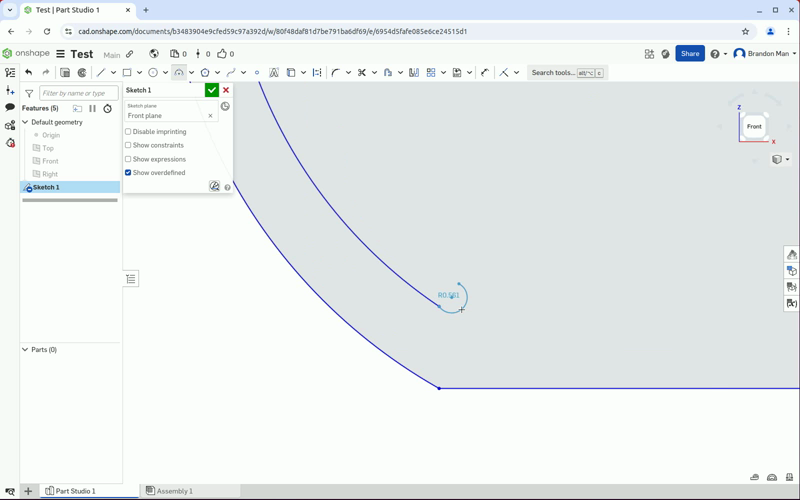
scroll(6)
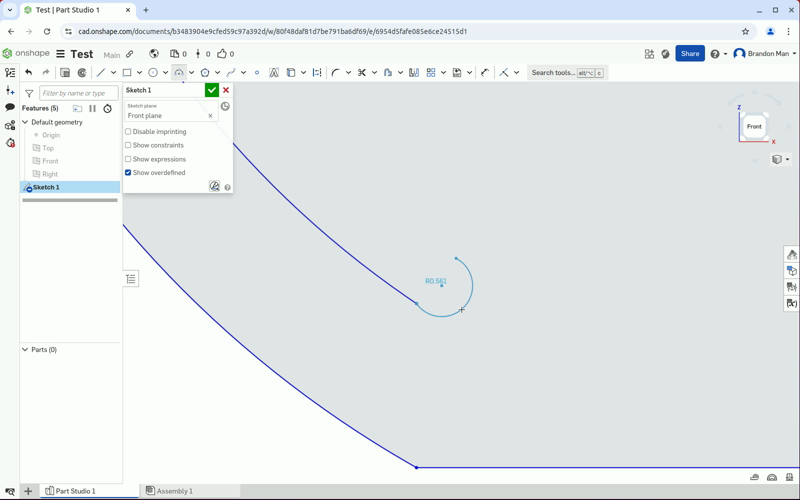
click(461, 309)
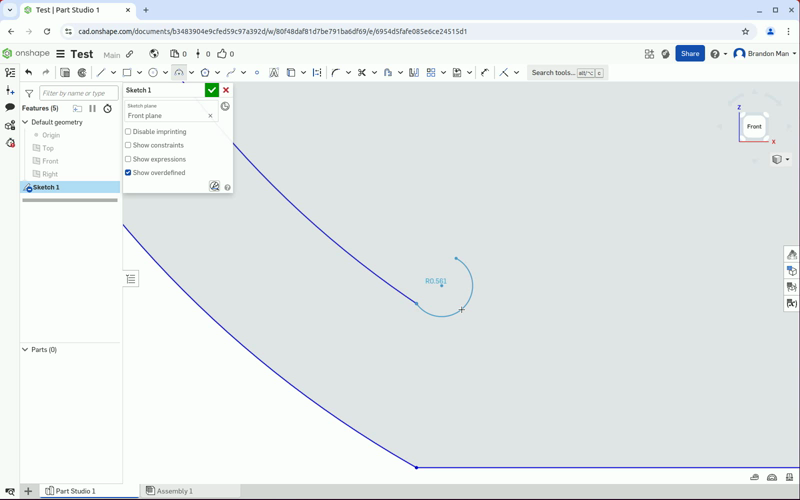
scroll(-6)
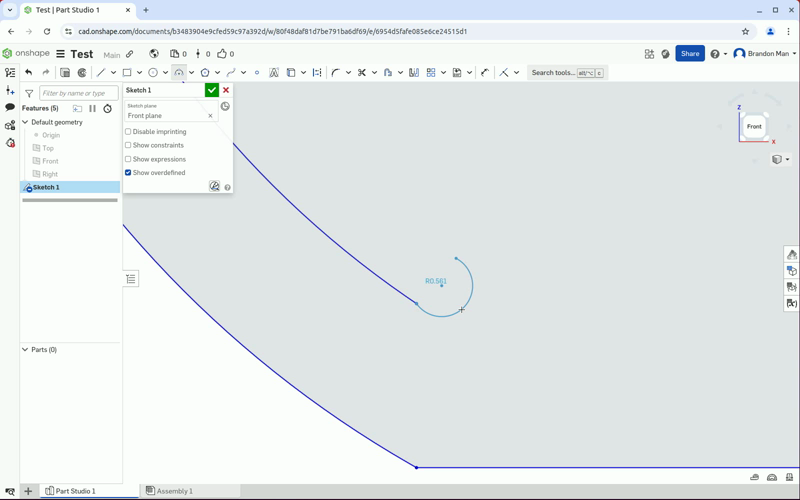
scroll(-6)
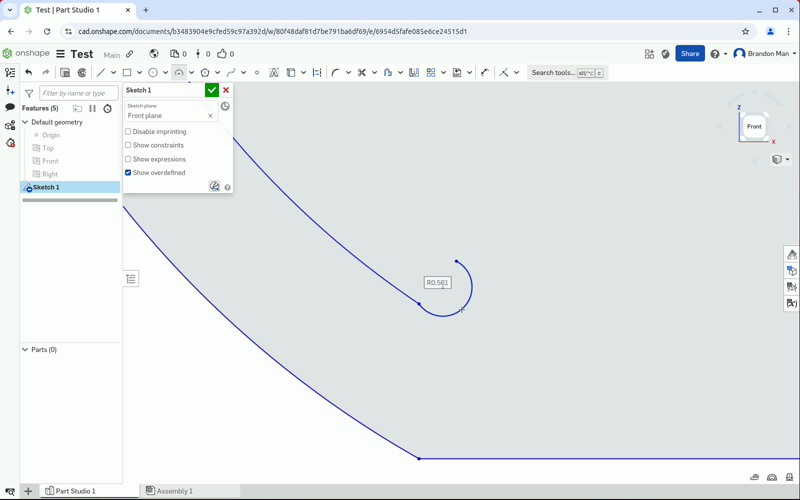
scroll(-6)
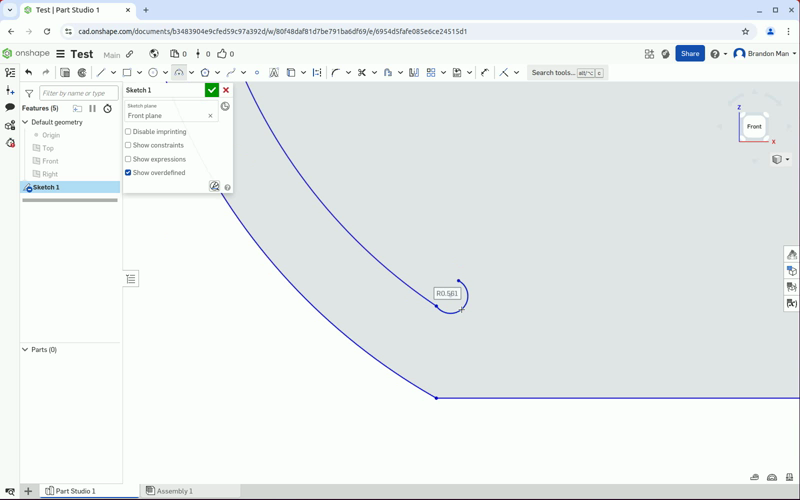
scroll(-6)
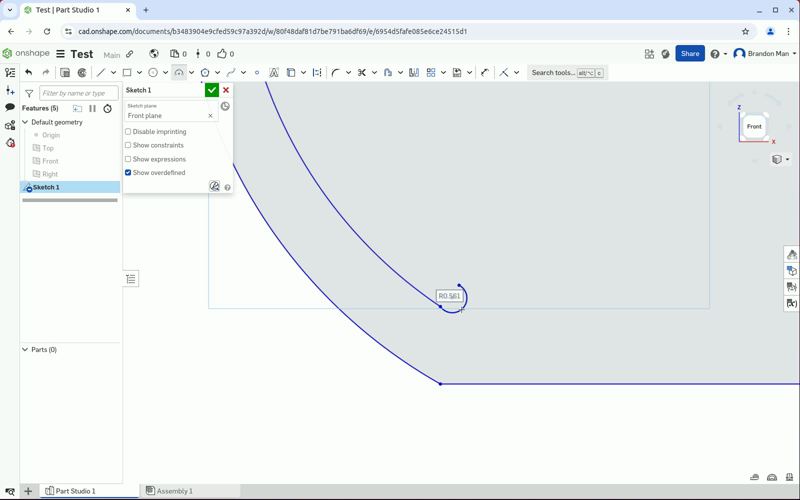
scroll(-6)
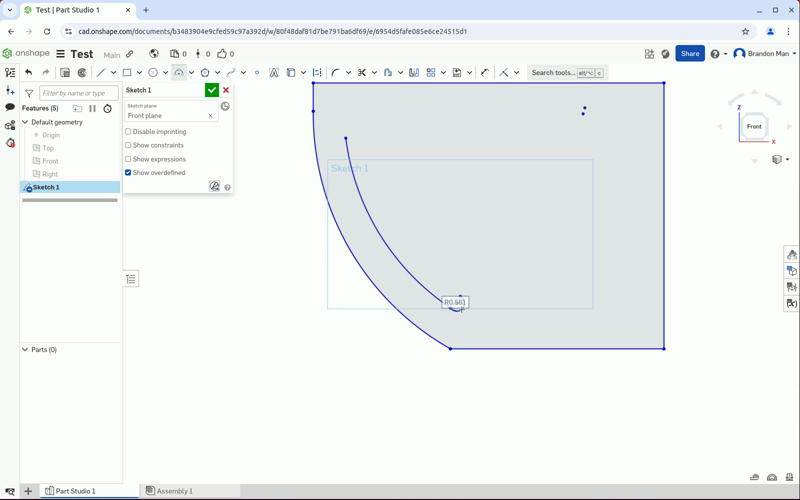
scroll(-6)
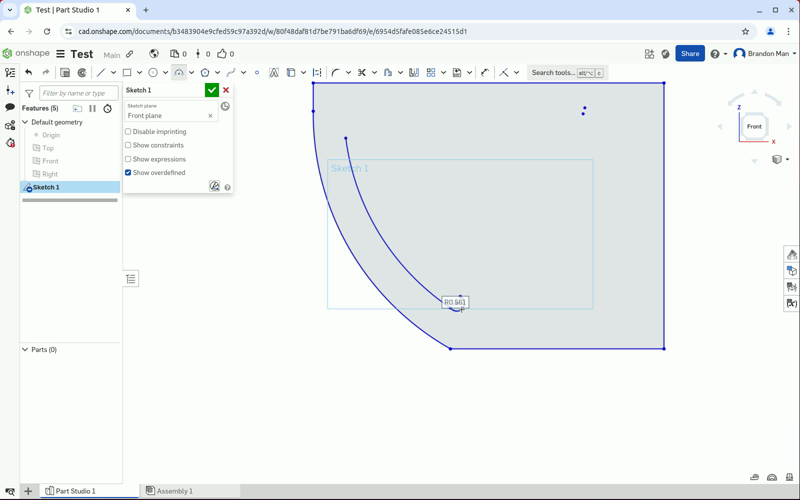
scroll(-6)
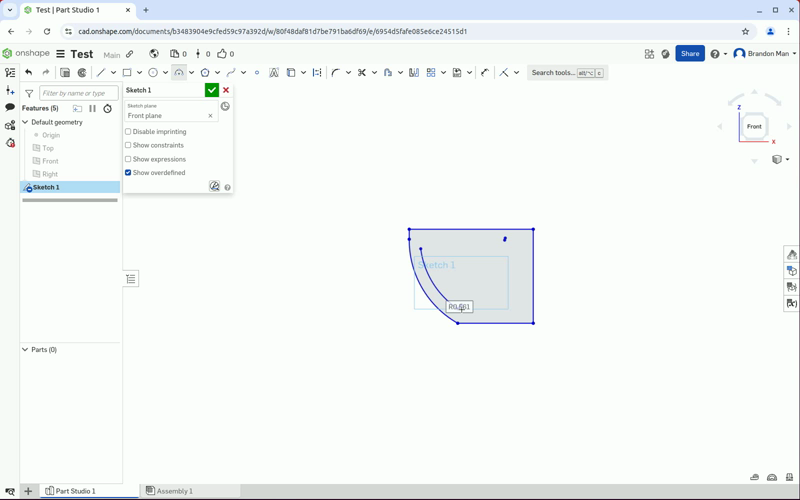
key_up(shift)
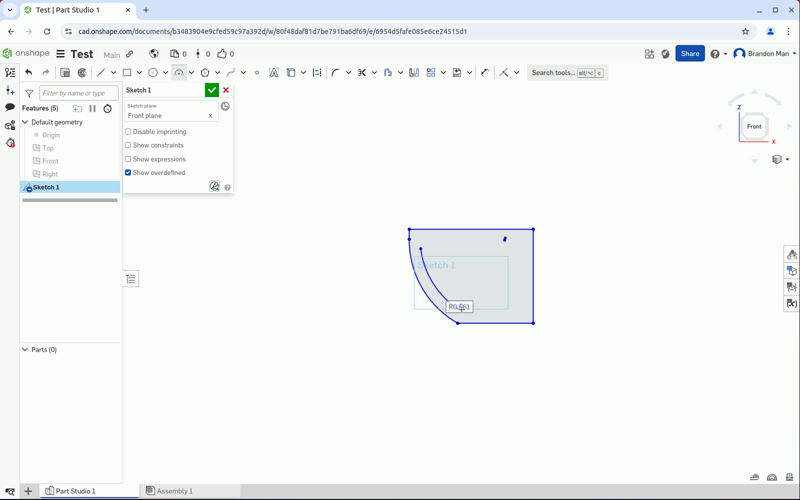
mouse_move(461, 304)
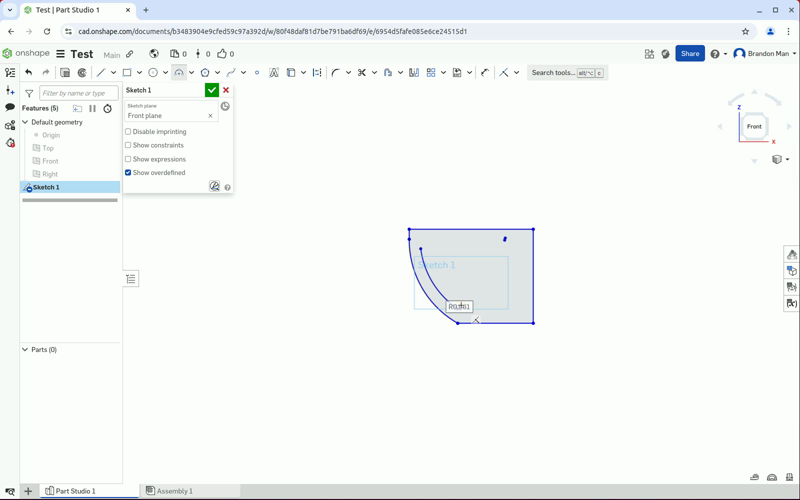
scroll(6)
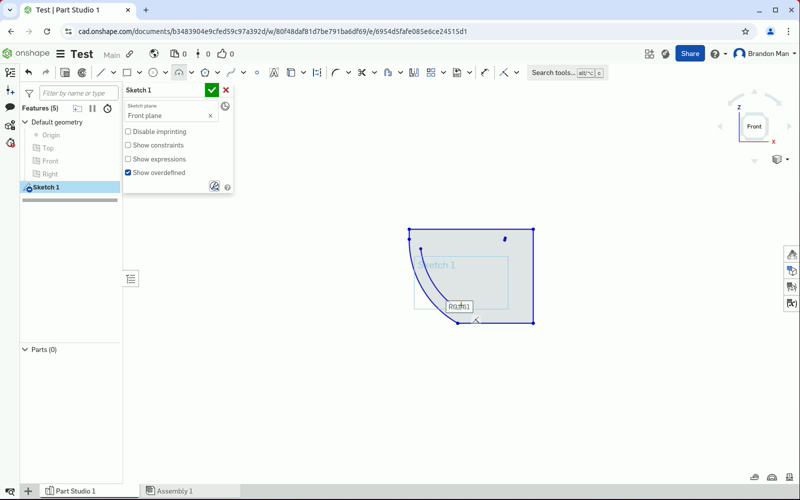
scroll(6)
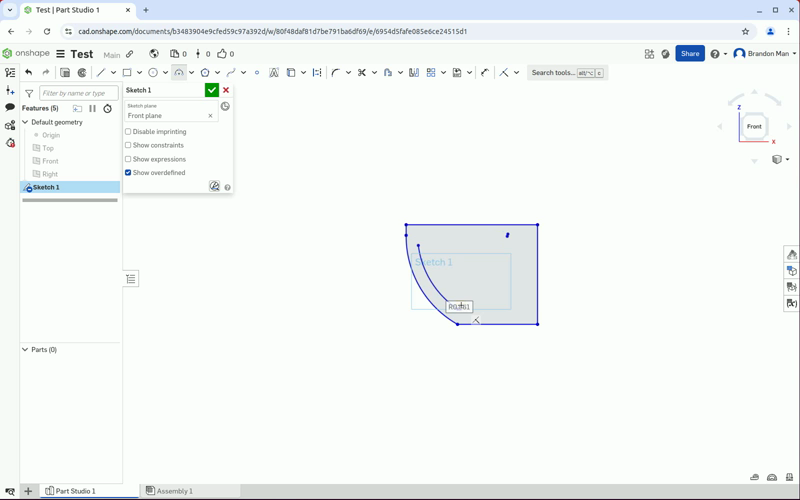
scroll(6)
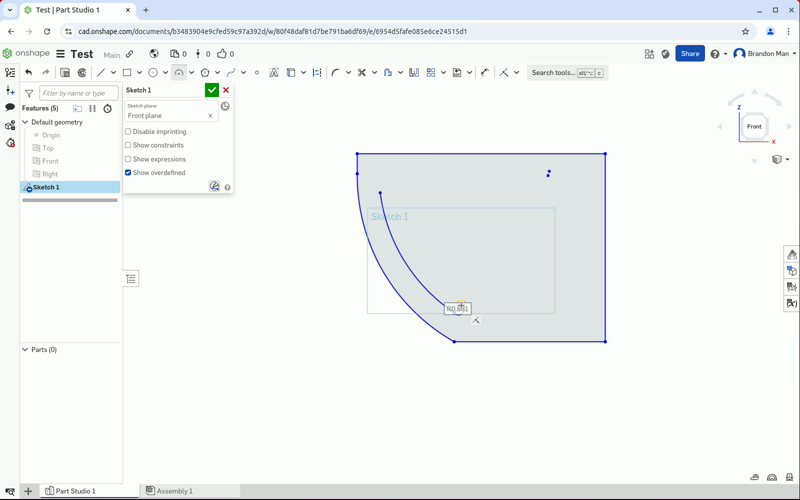
scroll(6)
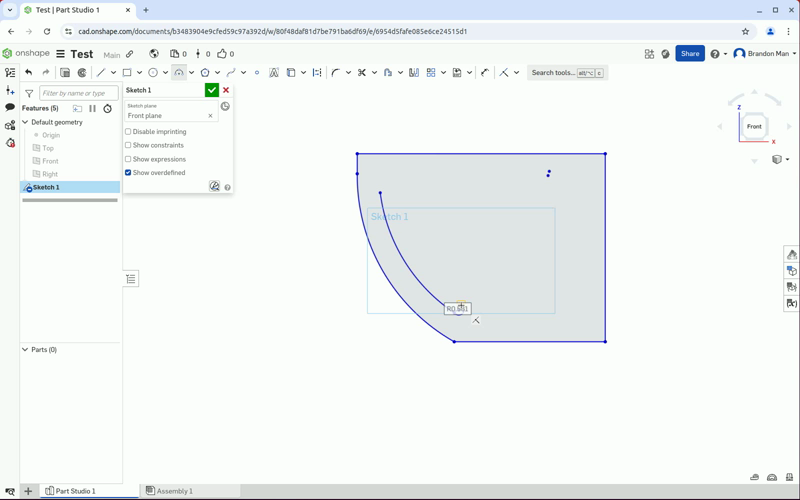
scroll(6)
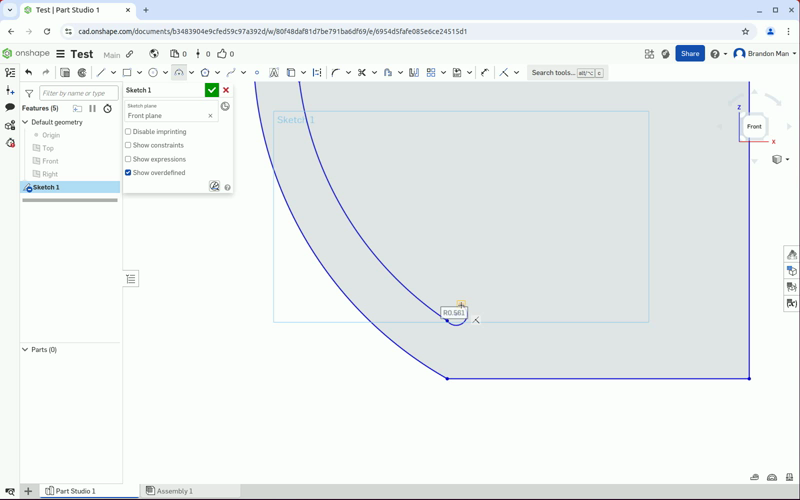
scroll(6)
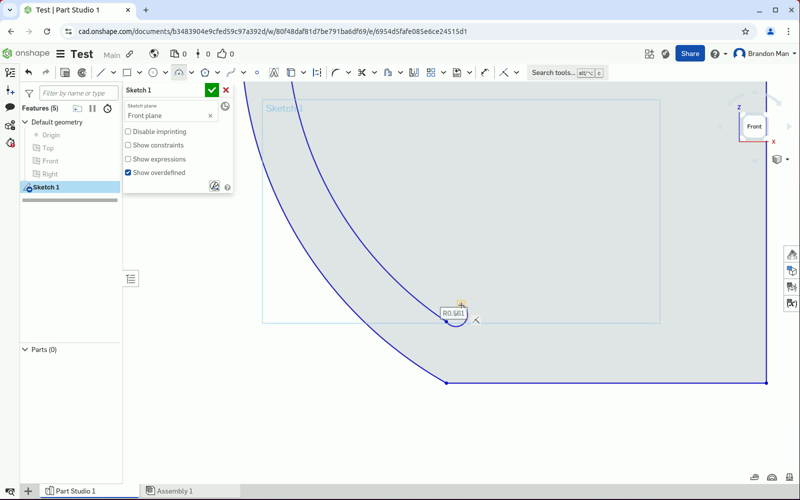
scroll(6)
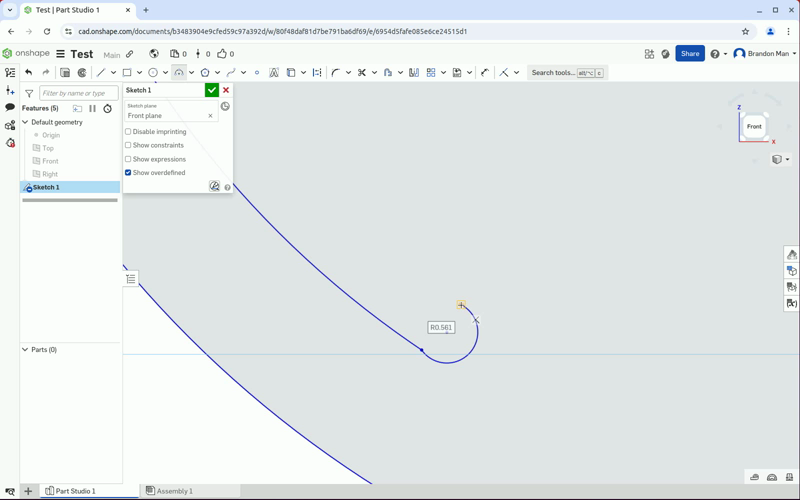
click(461, 304)
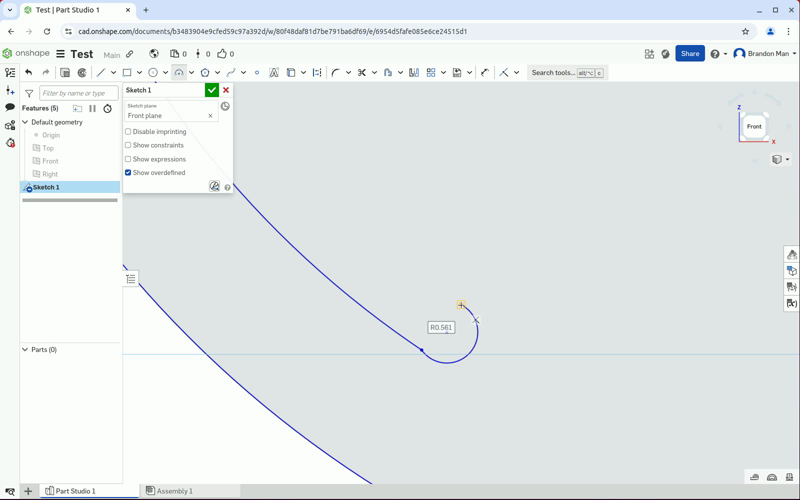
scroll(-6)
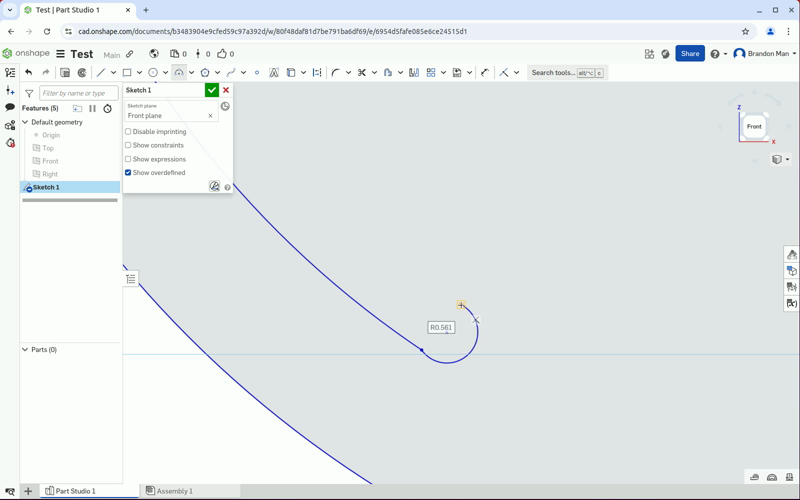
scroll(-6)
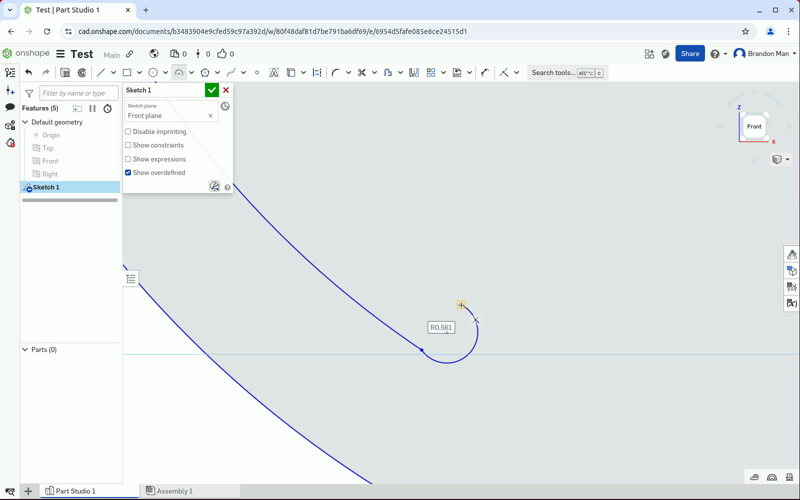
scroll(-6)
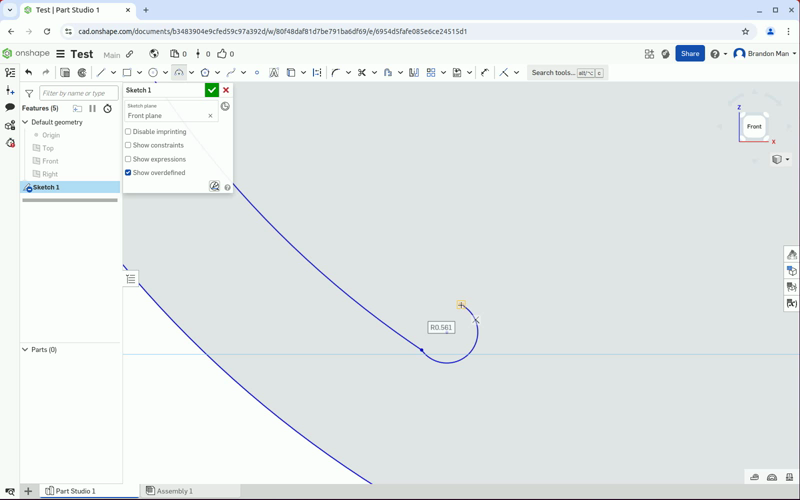
scroll(-6)
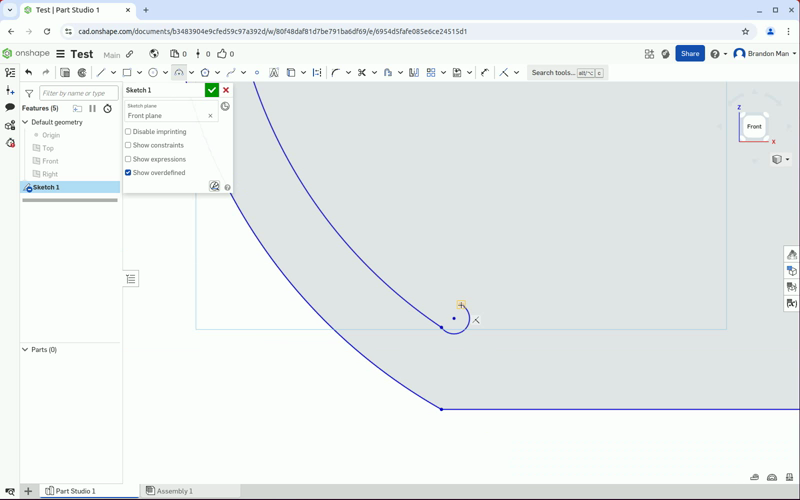
scroll(-6)
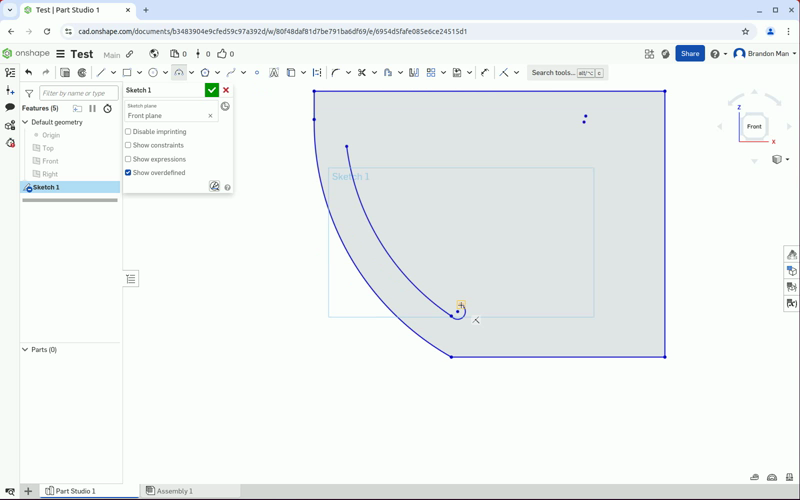
scroll(-6)
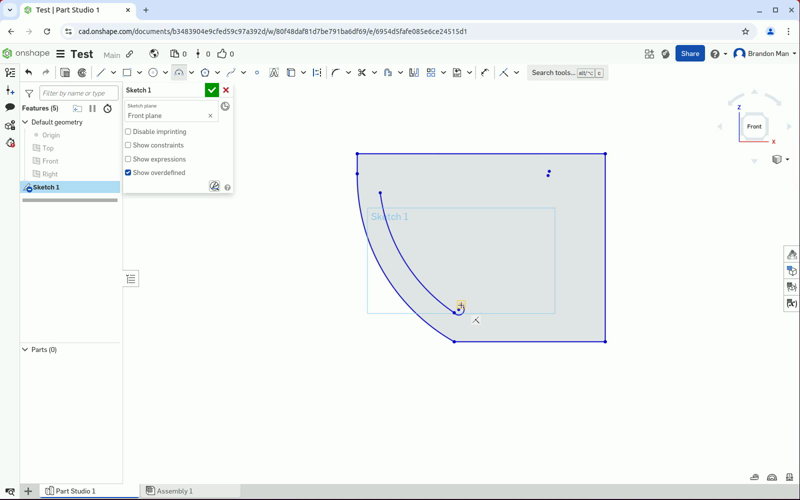
scroll(-6)
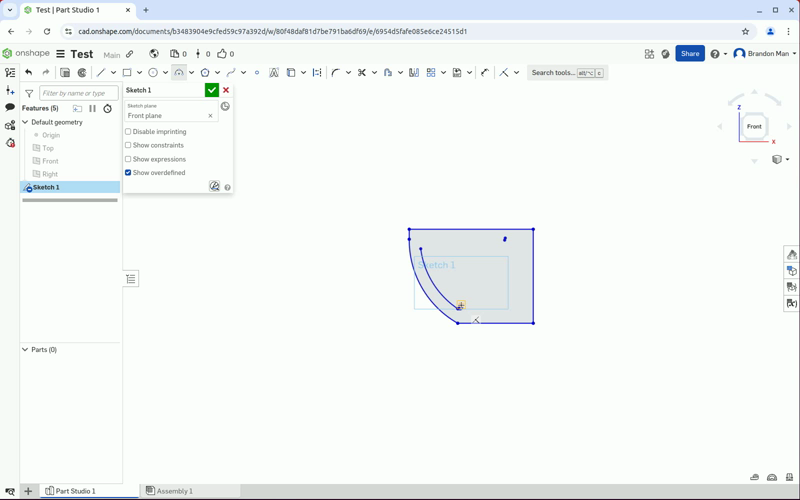
key_down(shift)
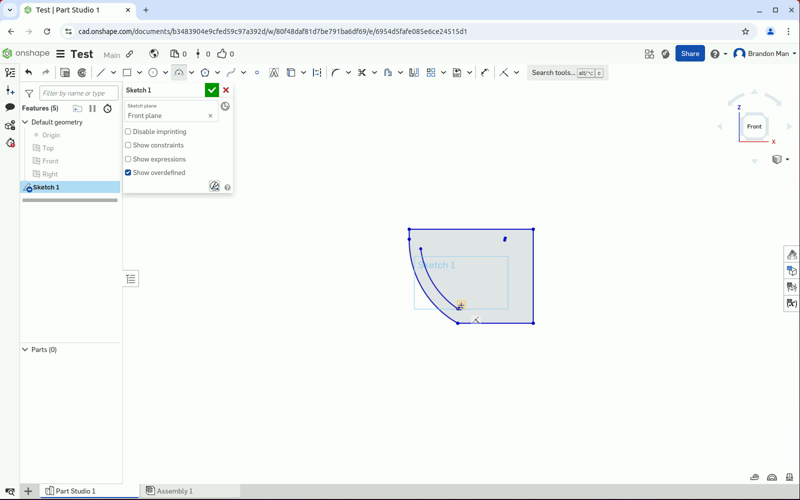
mouse_move(427, 248)
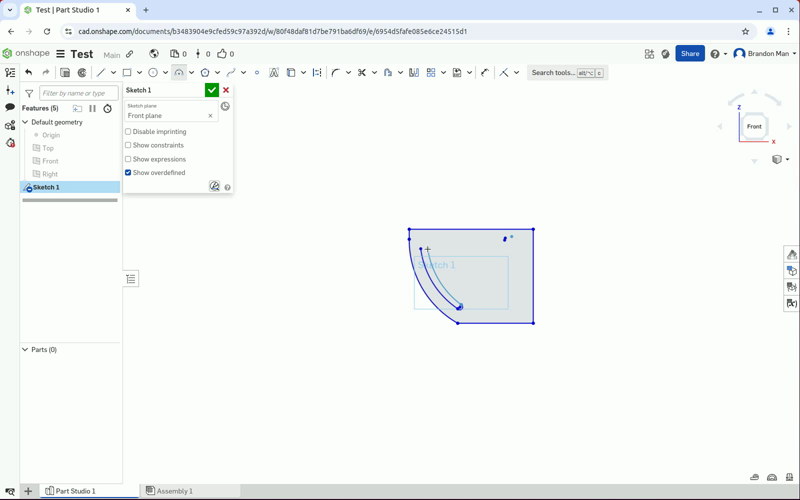
click(427, 248)
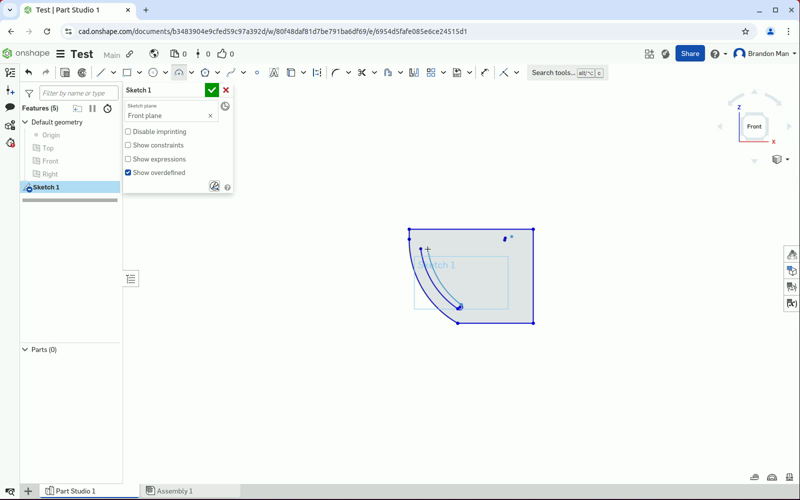
mouse_move(438, 280)
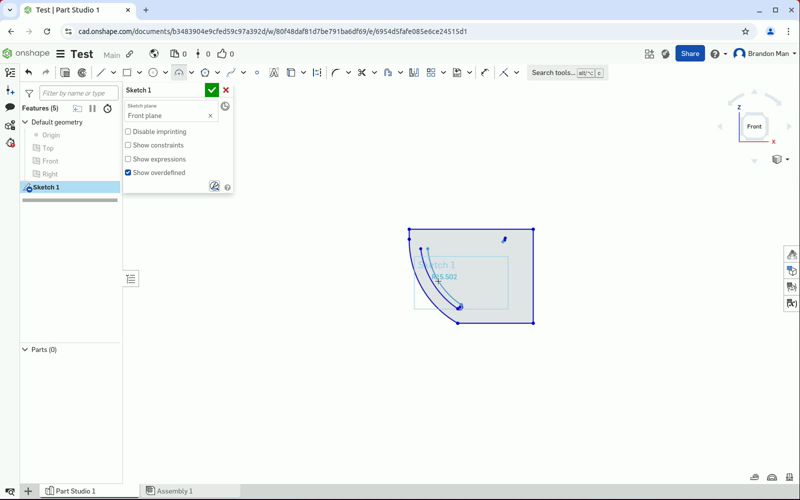
click(438, 280)
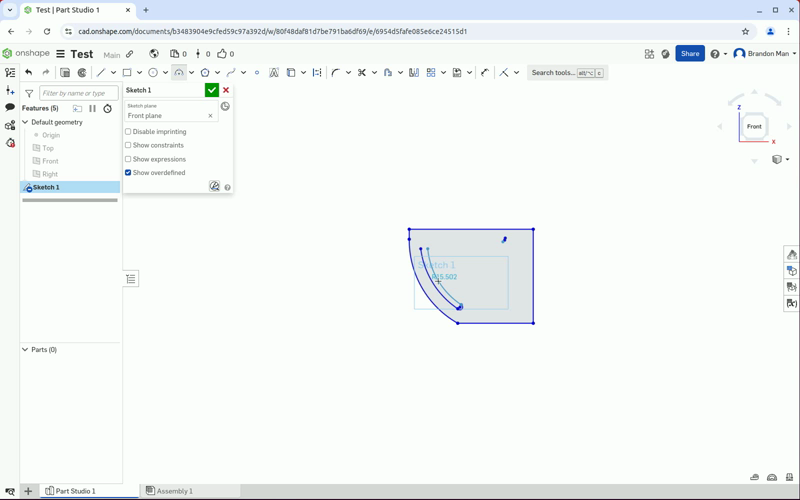
key_up(shift)
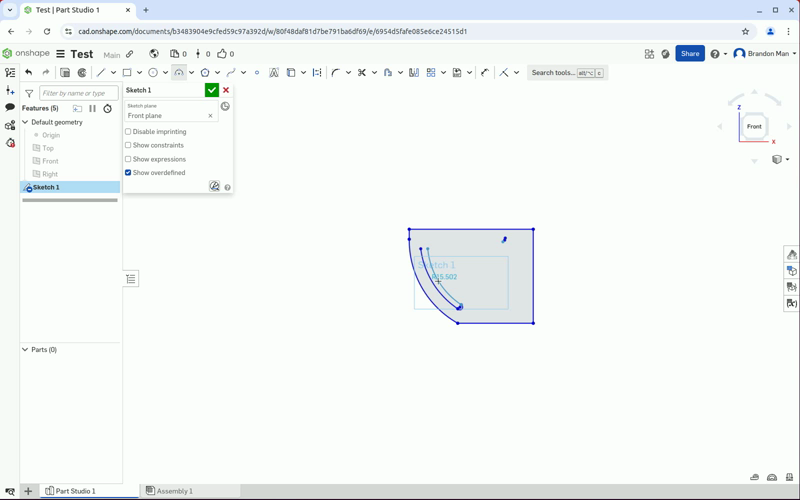
mouse_move(427, 248)
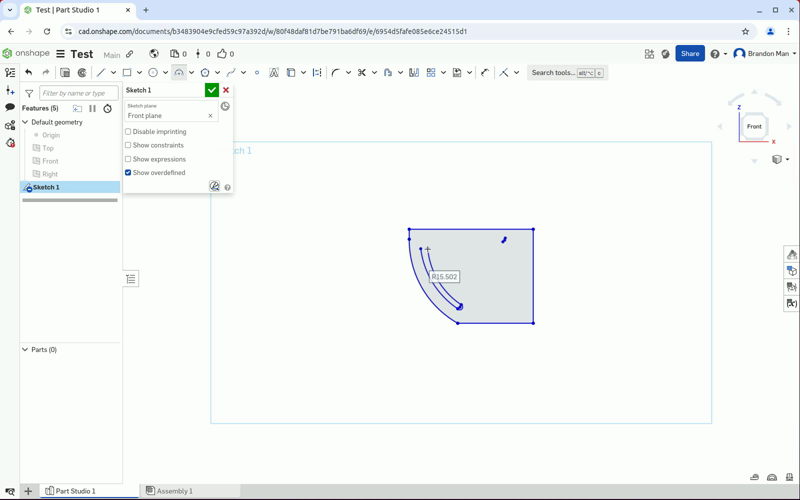
click(427, 248)
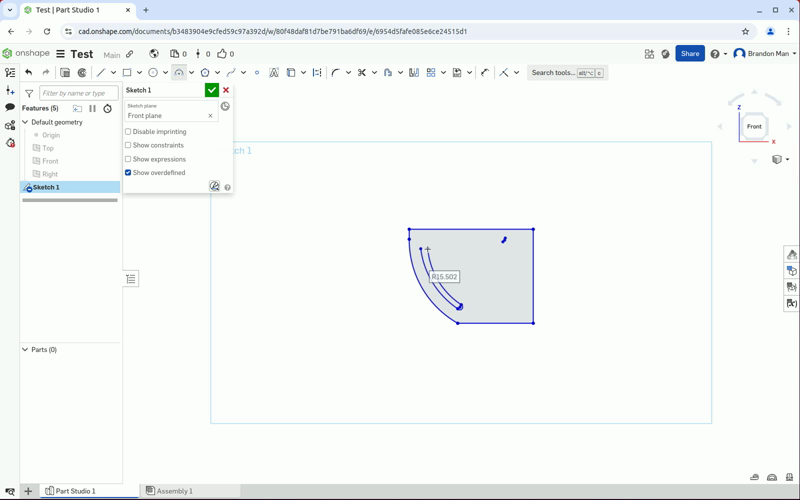
mouse_move(420, 248)
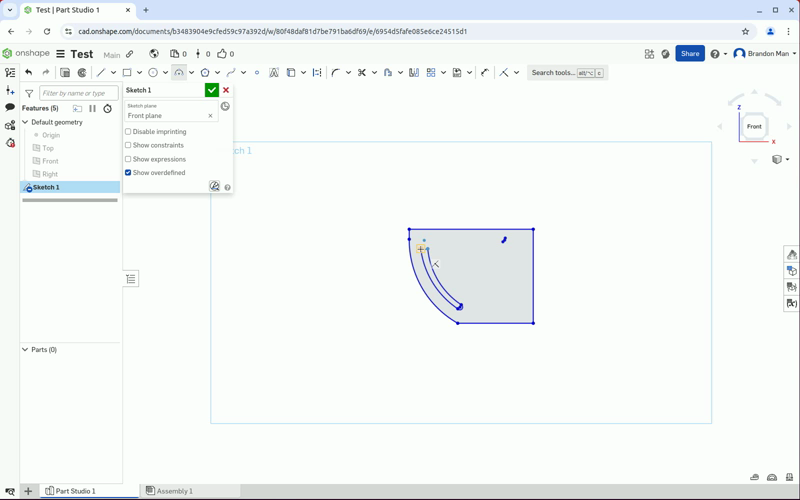
scroll(6)
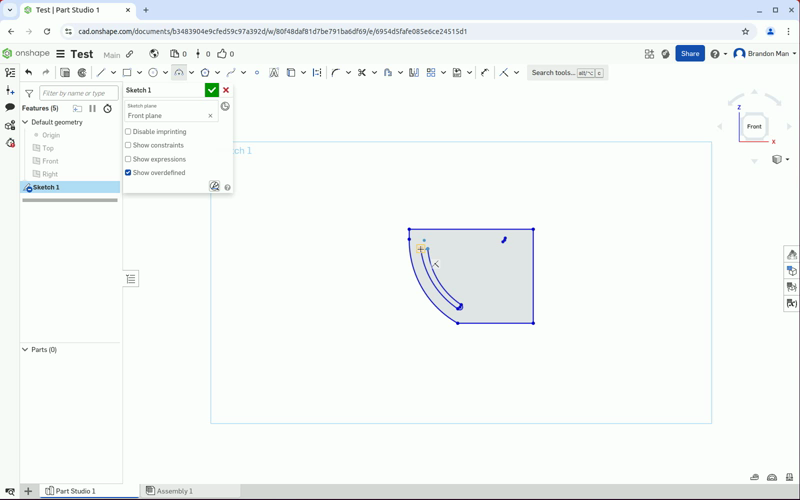
scroll(6)
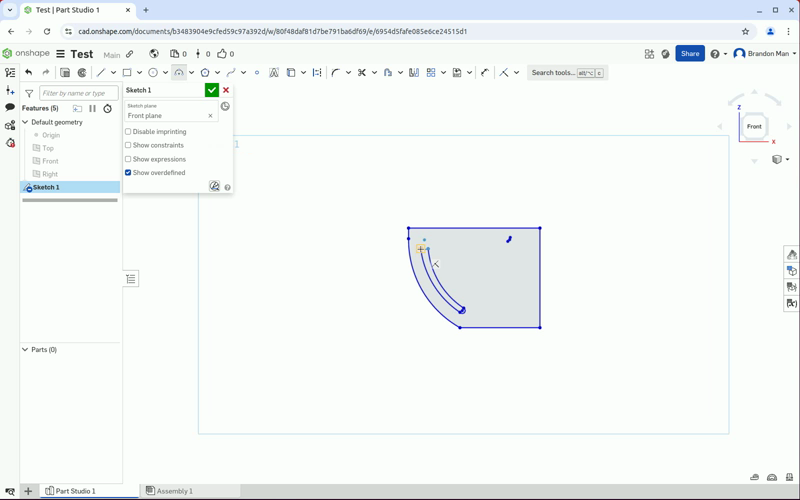
scroll(6)
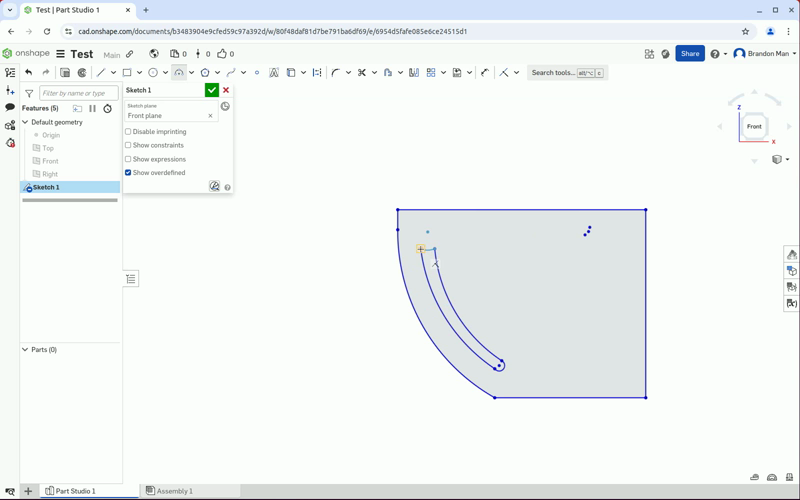
scroll(6)
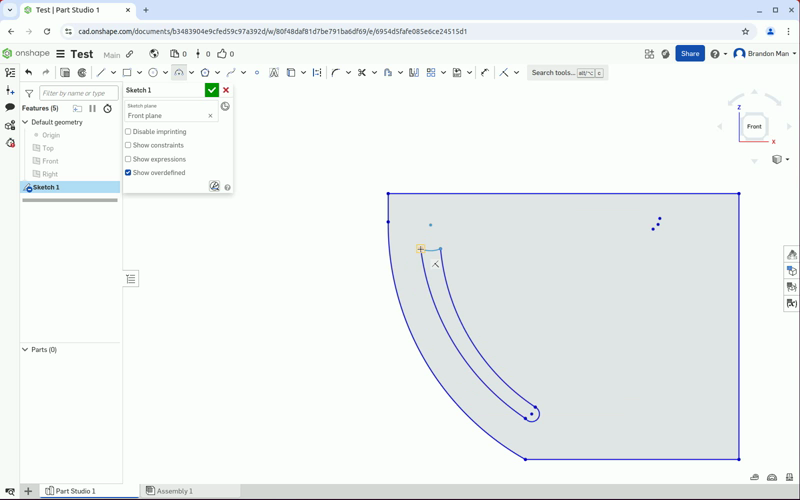
scroll(6)
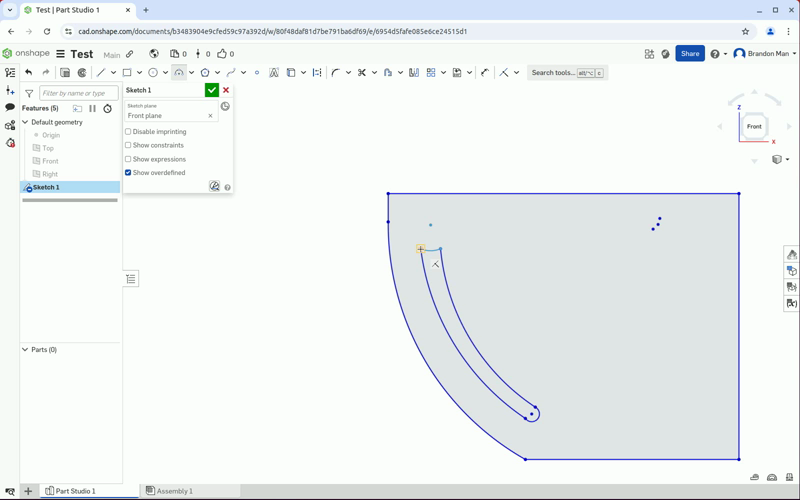
scroll(6)
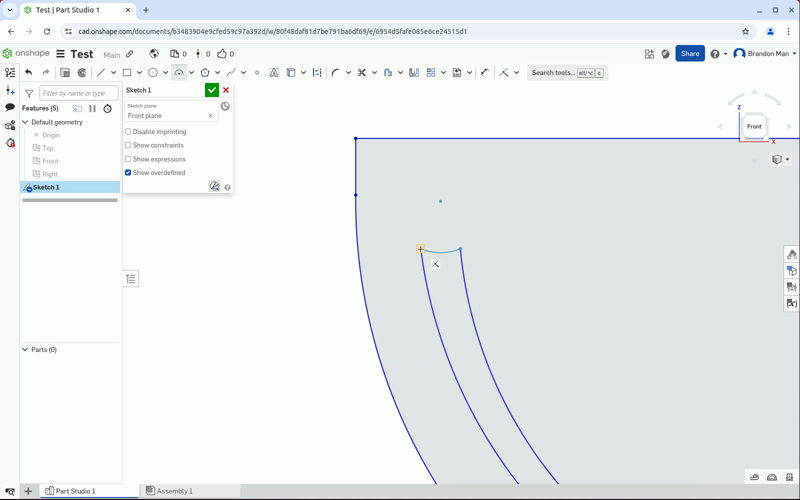
scroll(6)
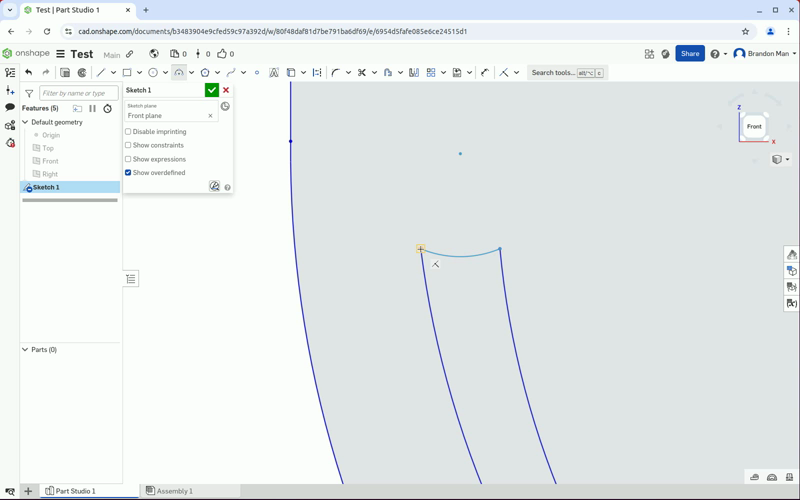
click(420, 248)
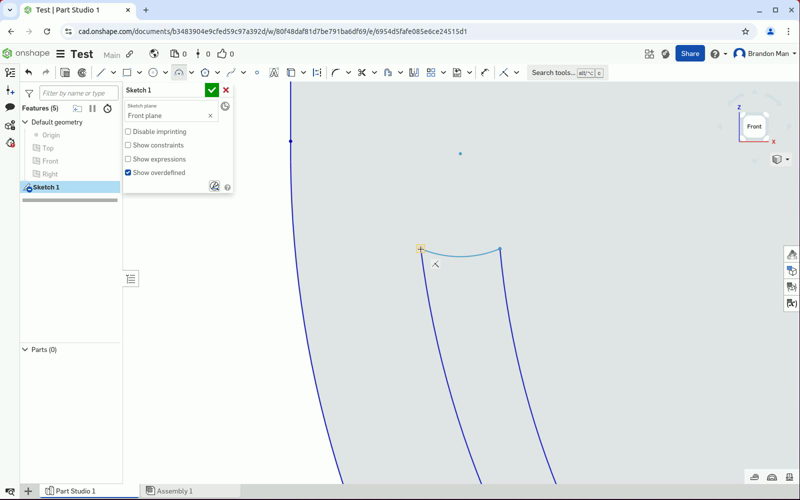
scroll(-6)
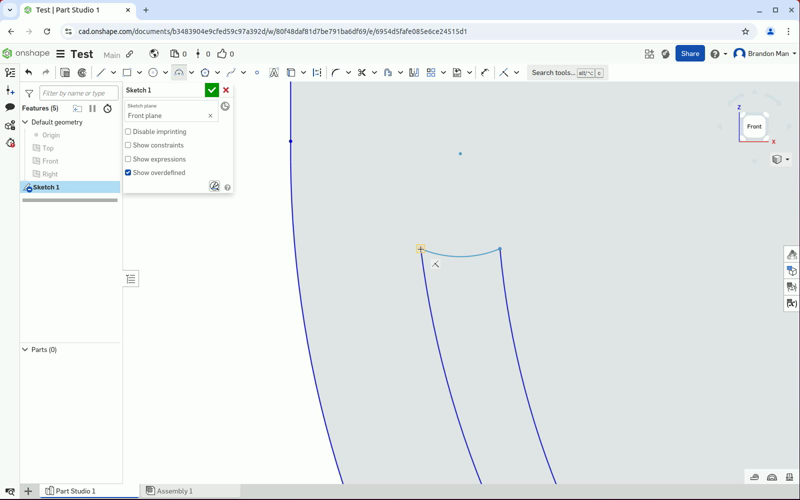
scroll(-6)
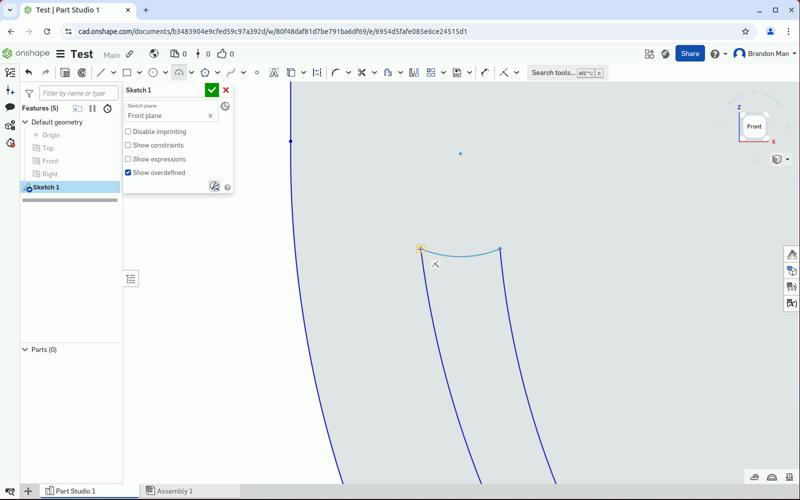
scroll(-6)
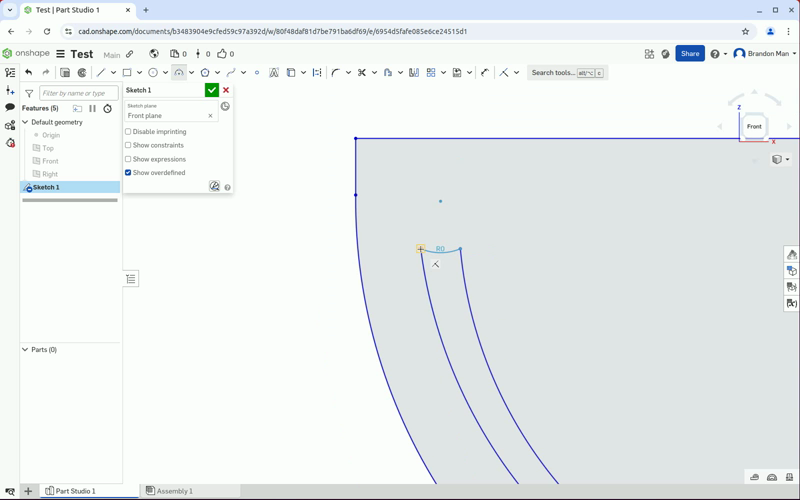
scroll(-6)
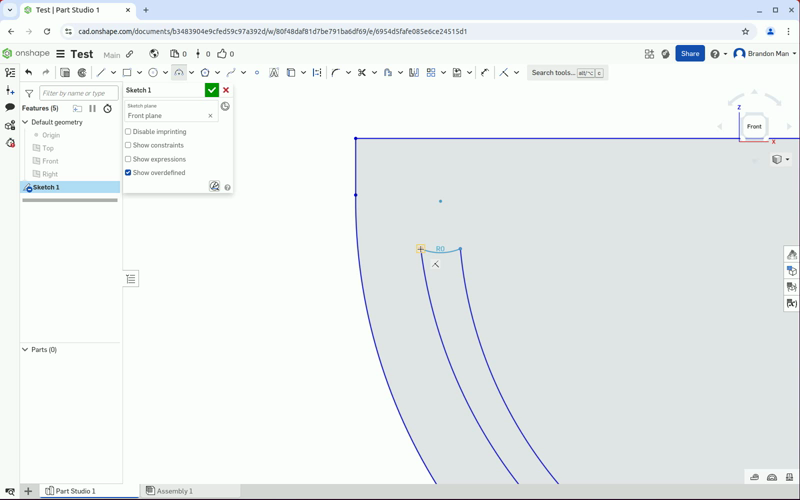
scroll(-6)
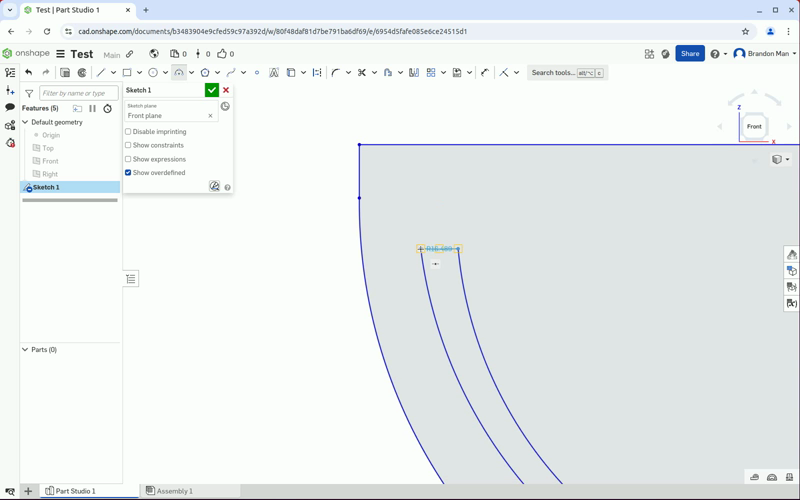
scroll(-6)
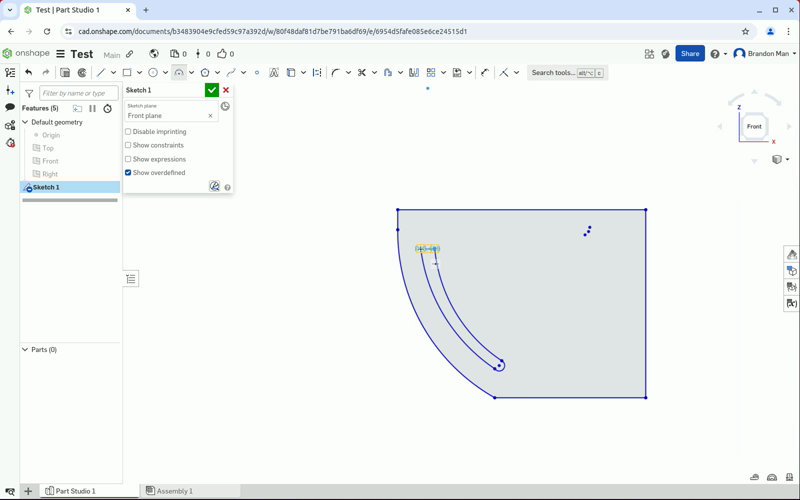
scroll(-6)
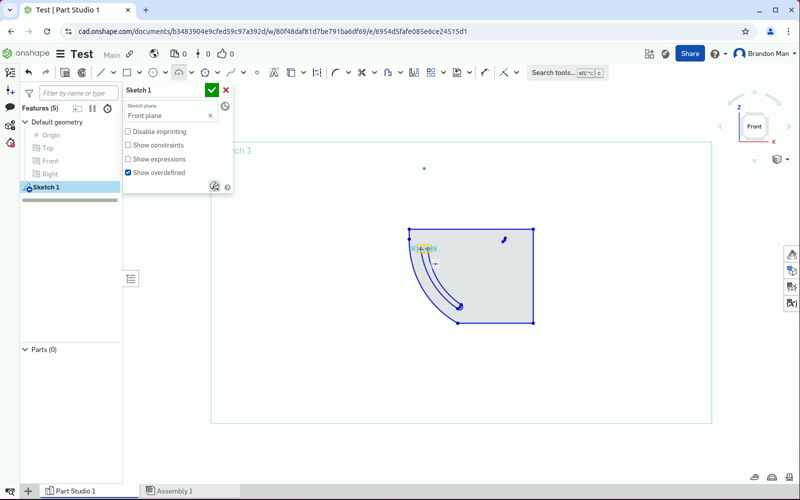
key_down(shift)
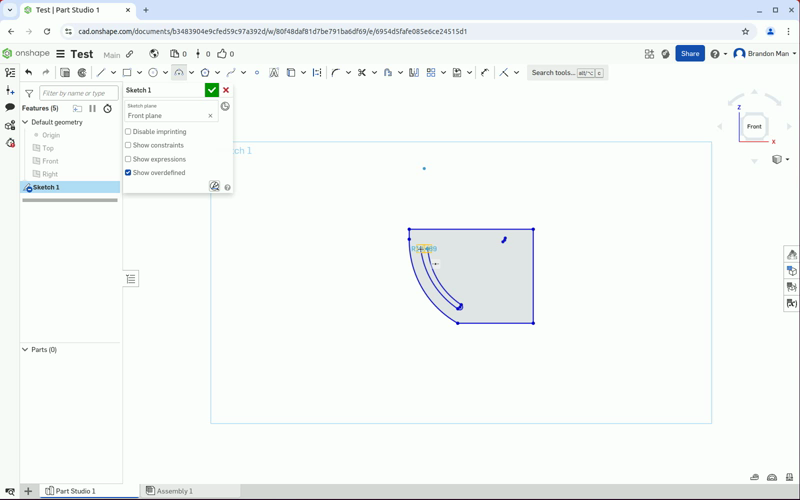
mouse_move(424, 245)
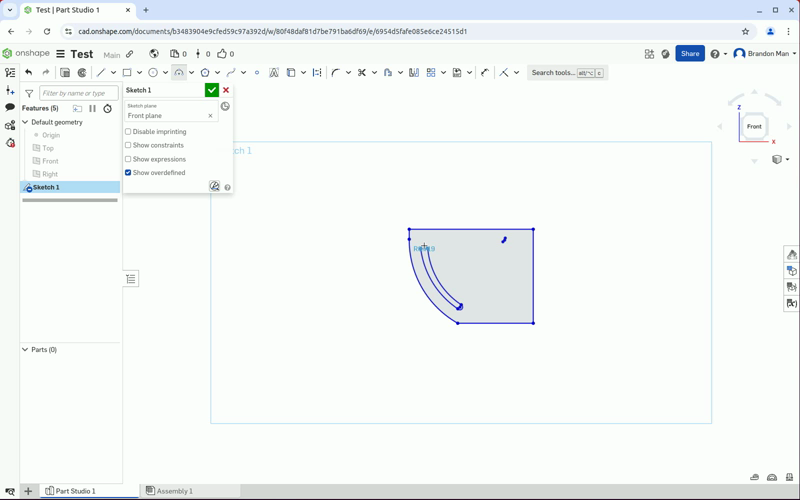
scroll(6)
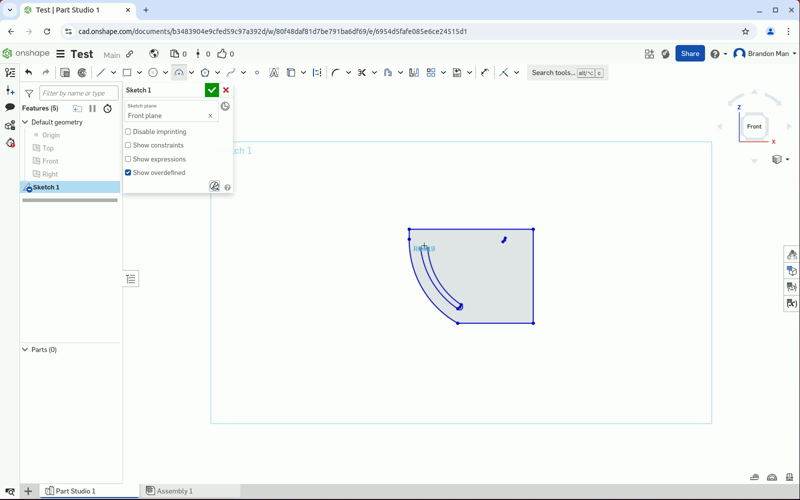
scroll(6)
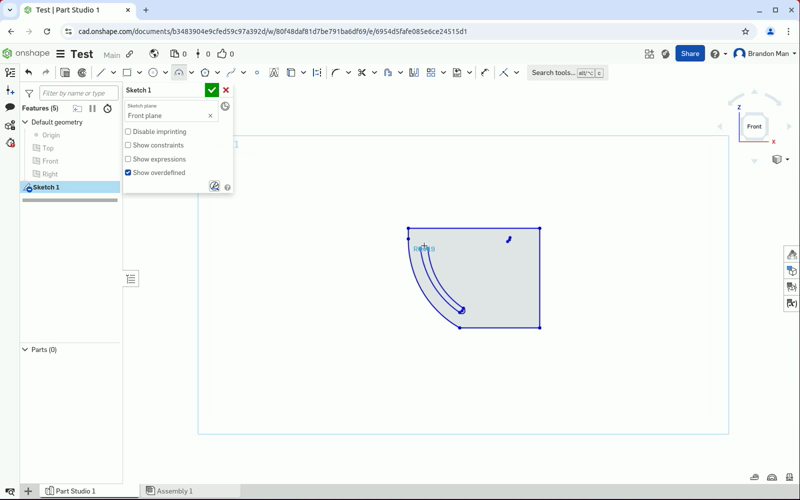
scroll(6)
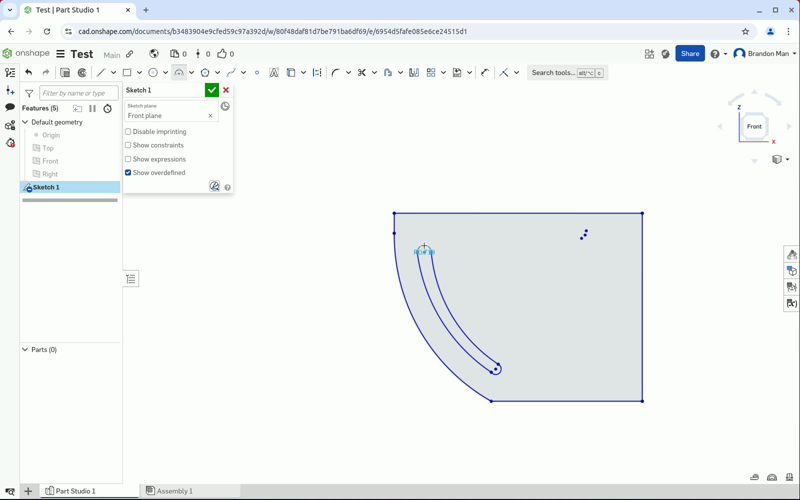
scroll(6)
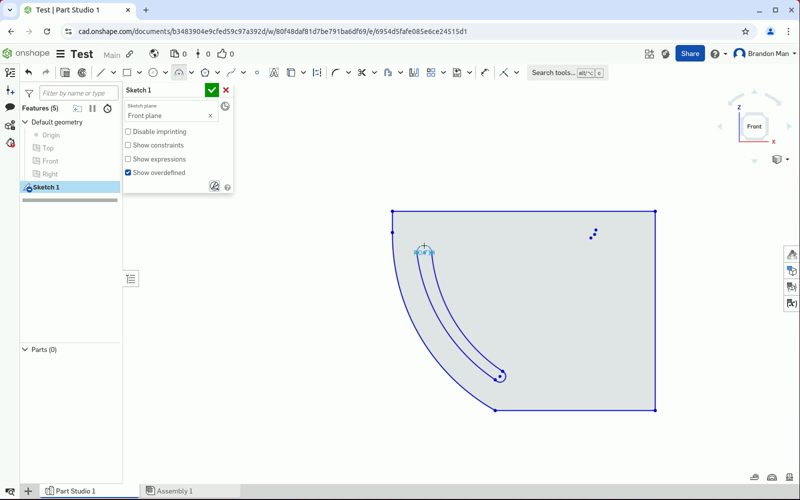
scroll(6)
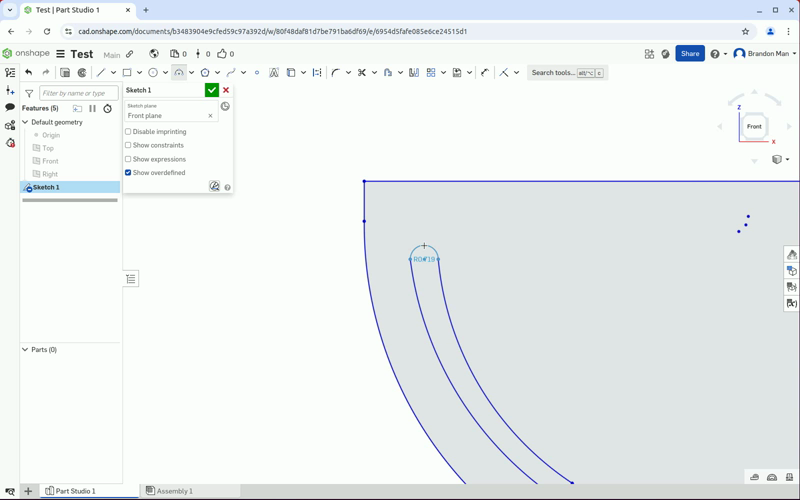
scroll(6)
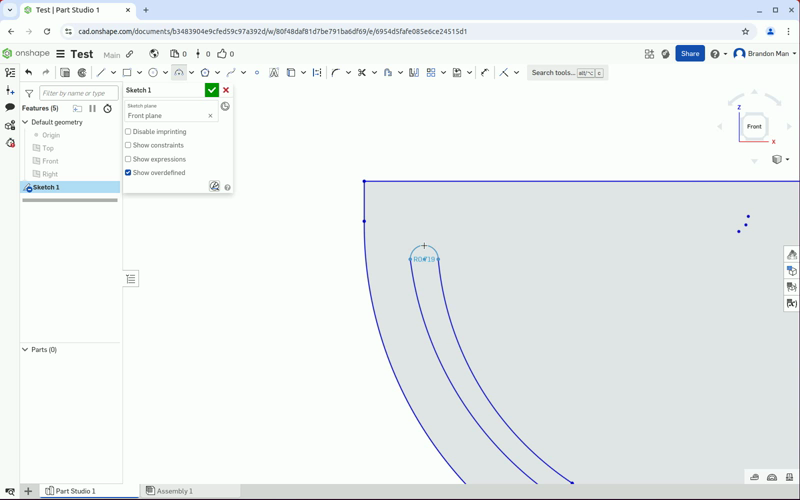
scroll(6)
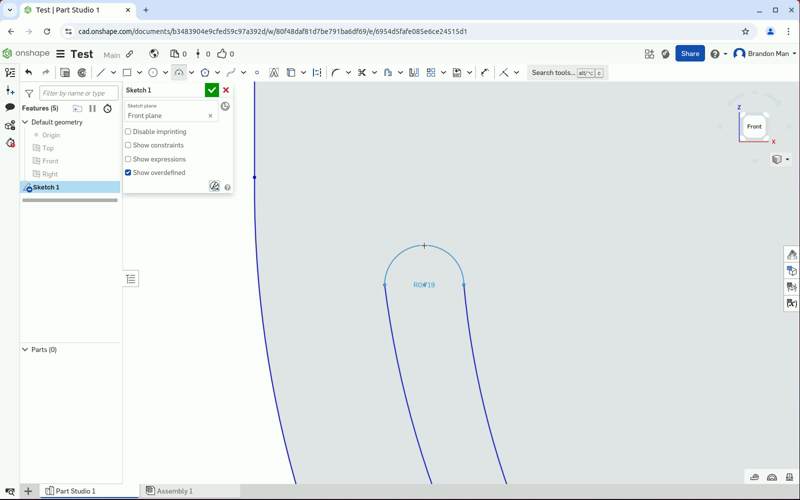
click(424, 245)
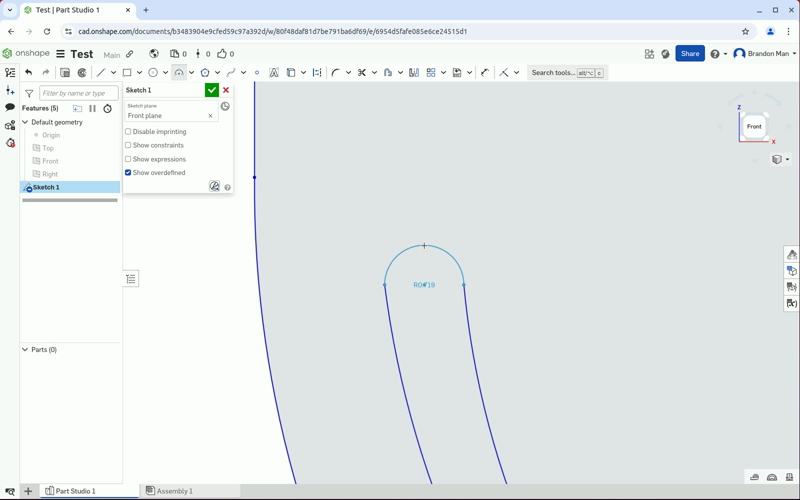
scroll(-6)
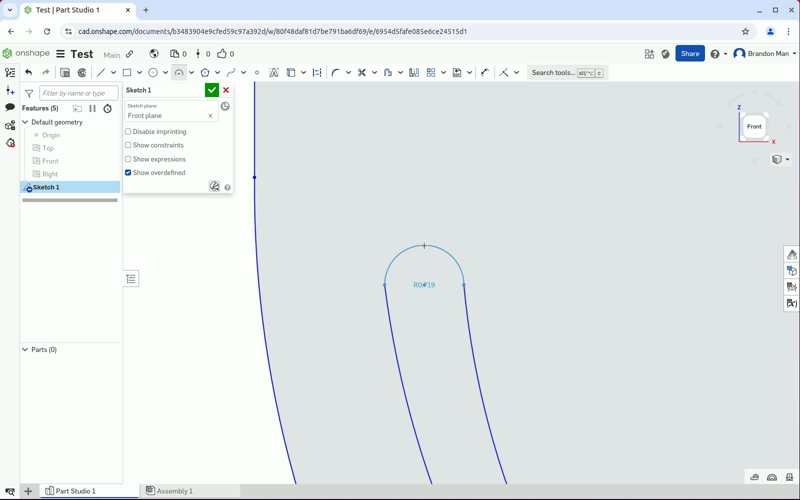
scroll(-6)
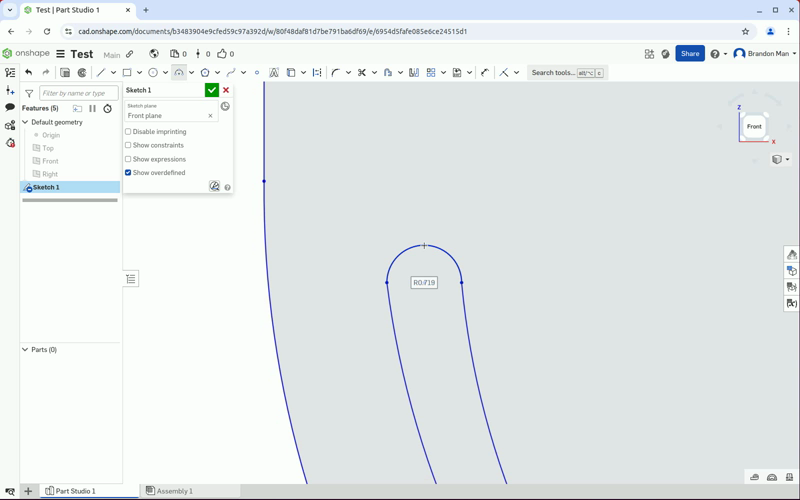
scroll(-6)
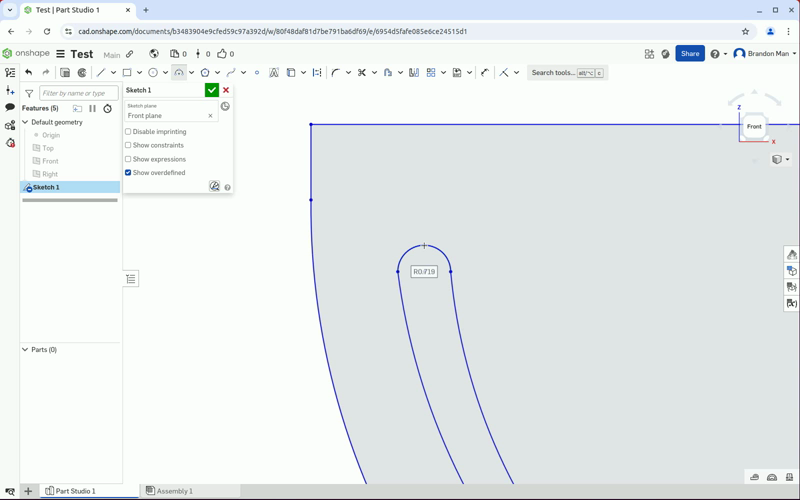
scroll(-6)
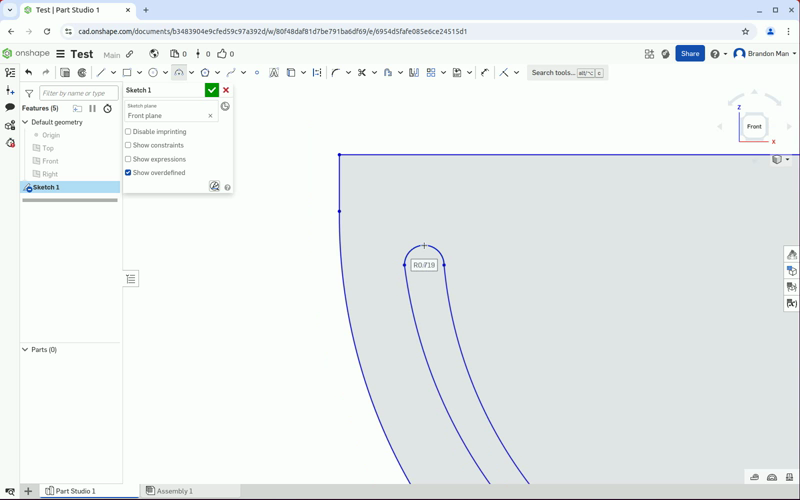
scroll(-6)
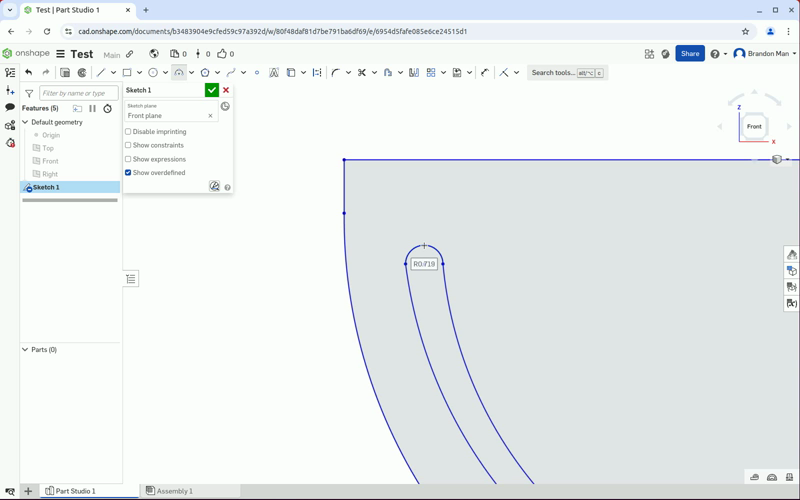
scroll(-6)
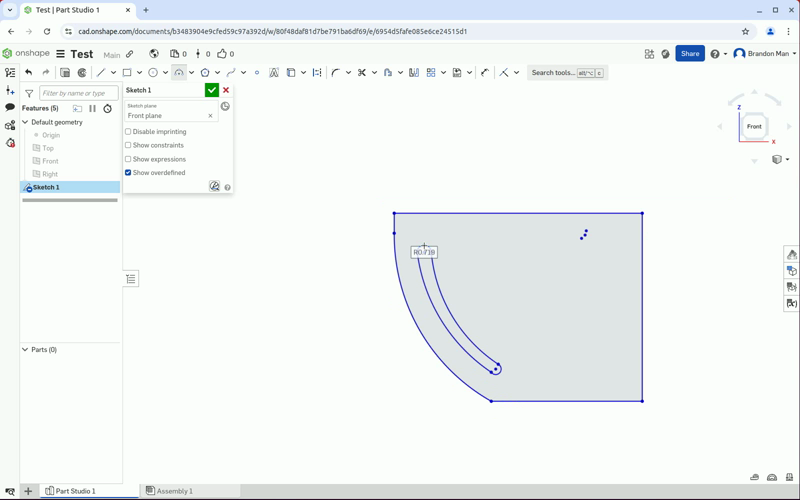
scroll(-6)
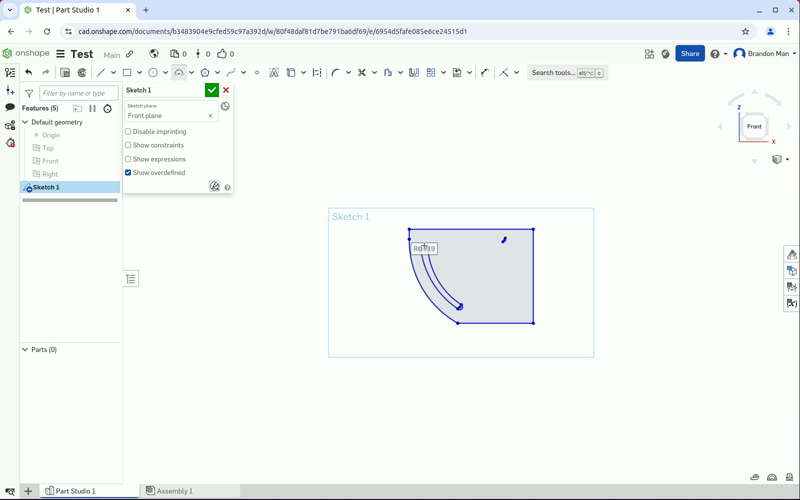
key_up(shift)
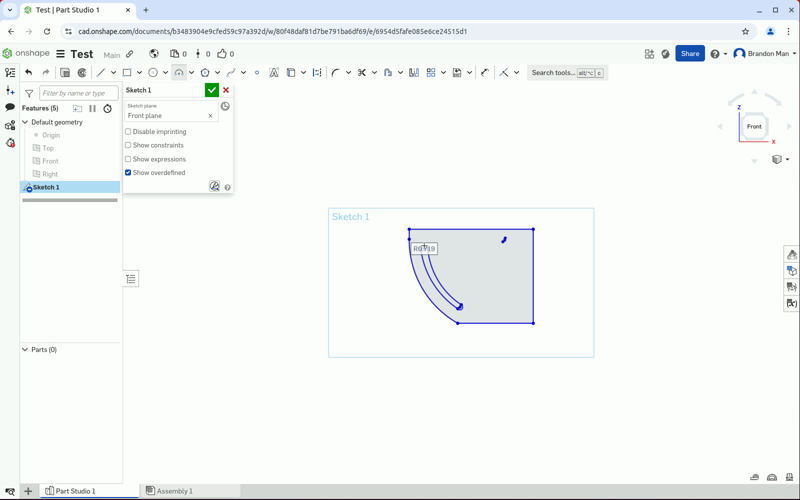
key(esc)
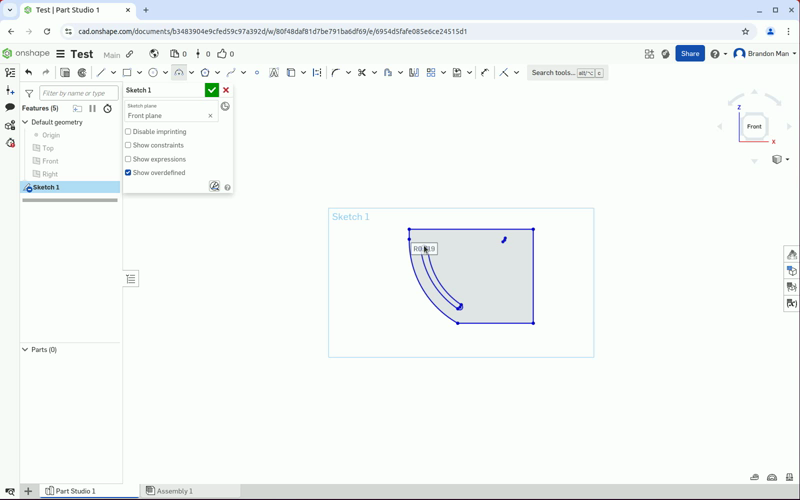
key(c)
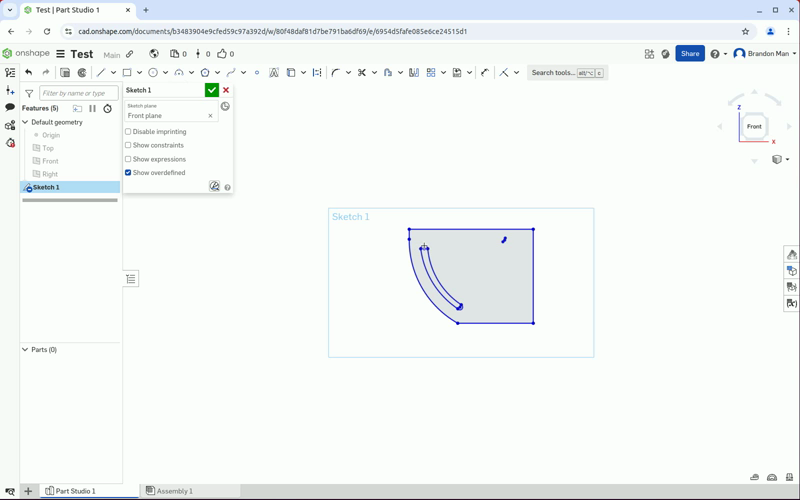
key_down(shift)
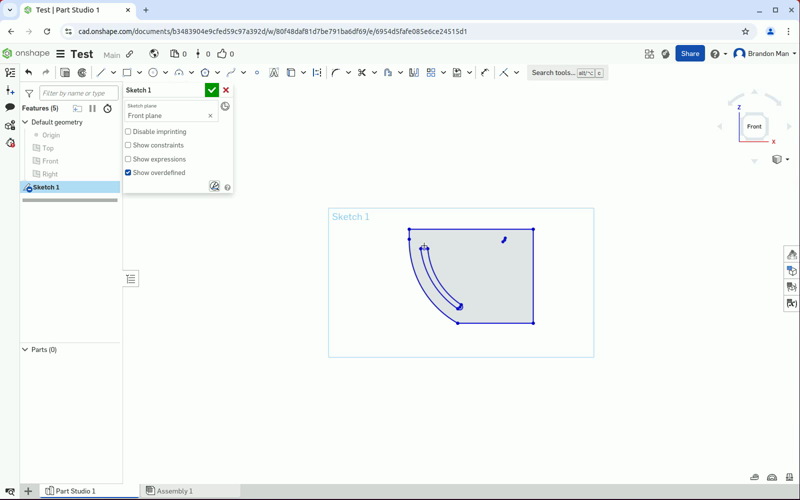
mouse_move(504, 239)
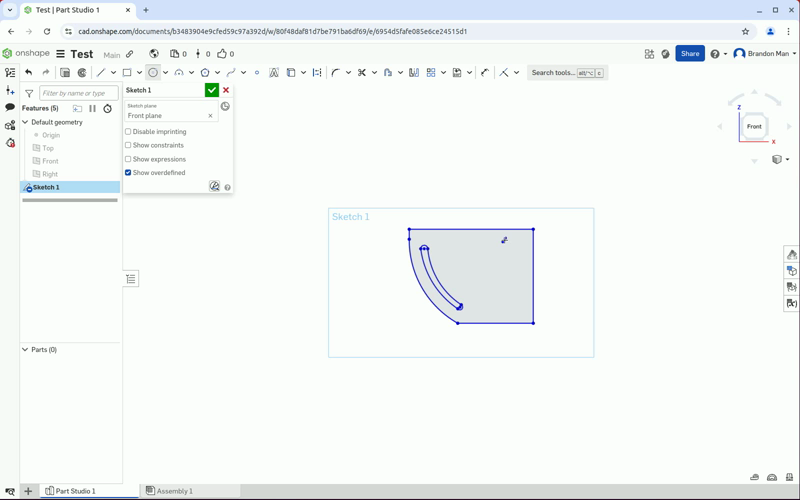
scroll(6)
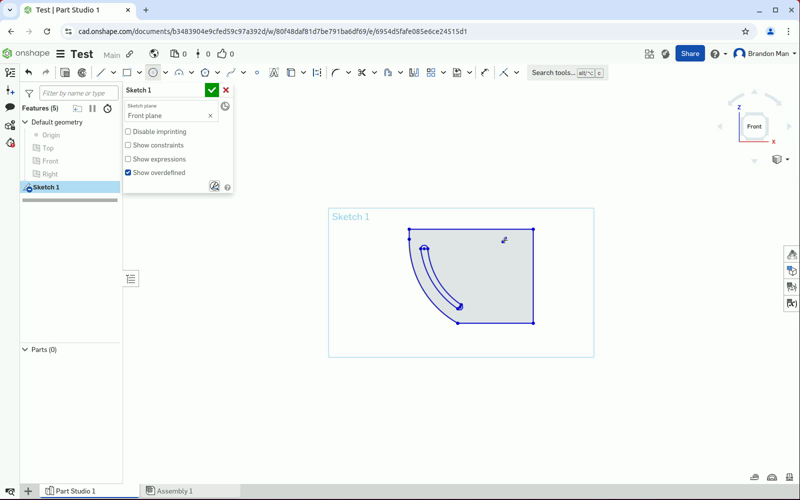
scroll(6)
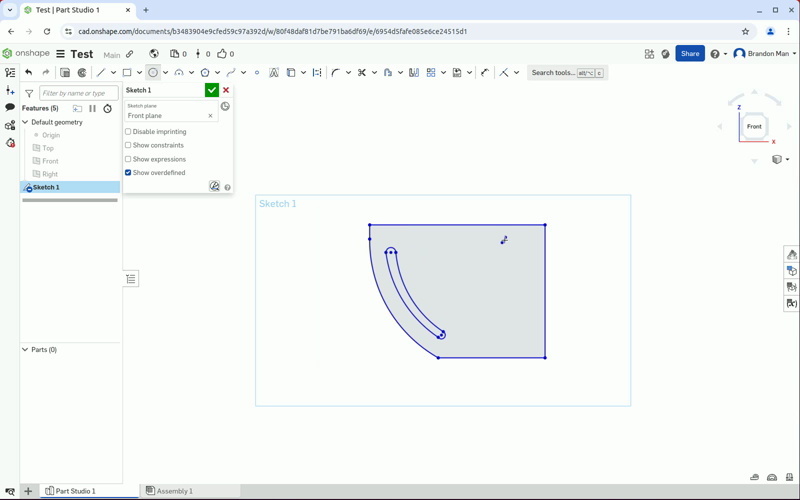
scroll(6)
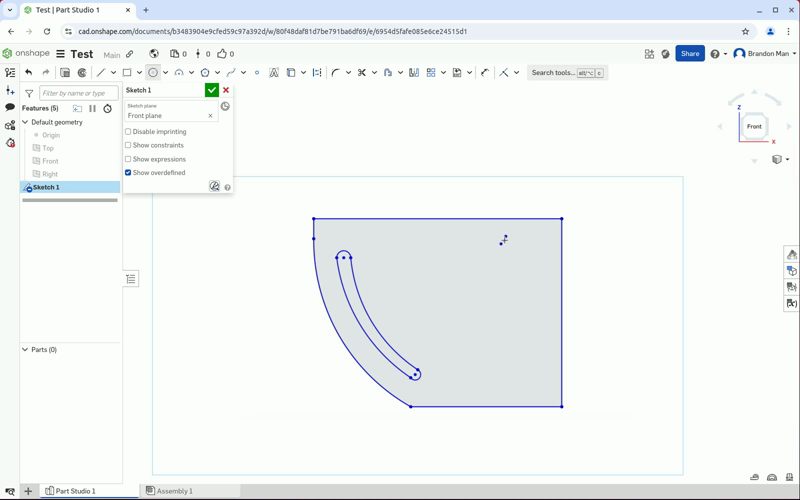
scroll(6)
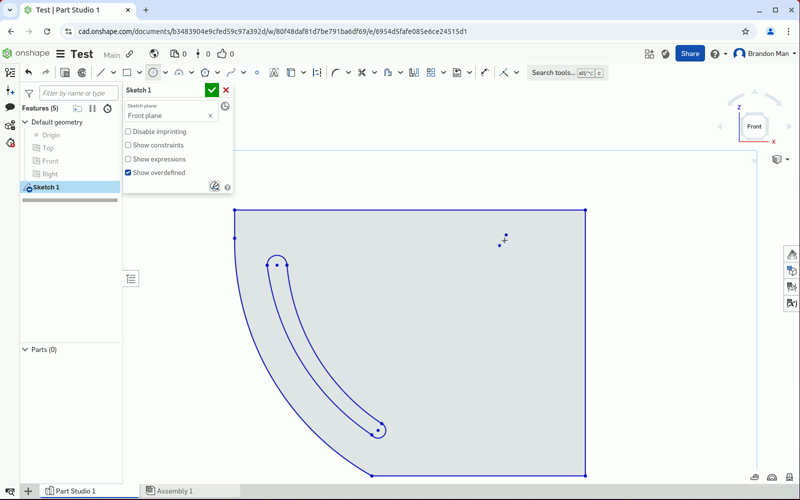
scroll(6)
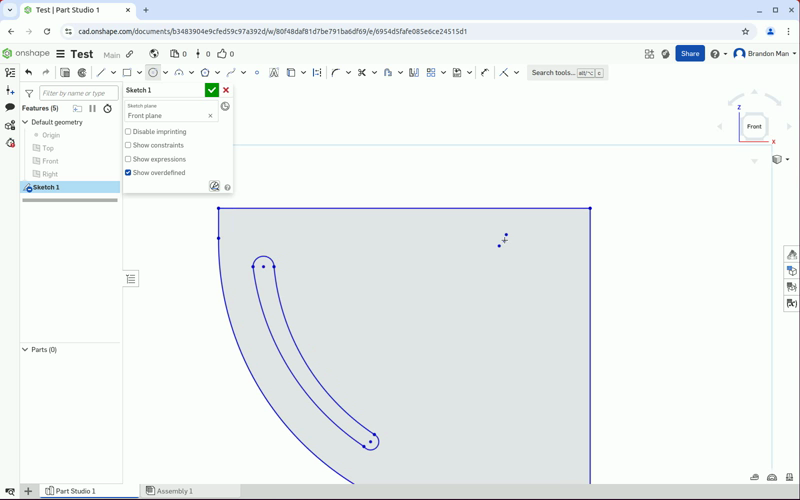
scroll(6)
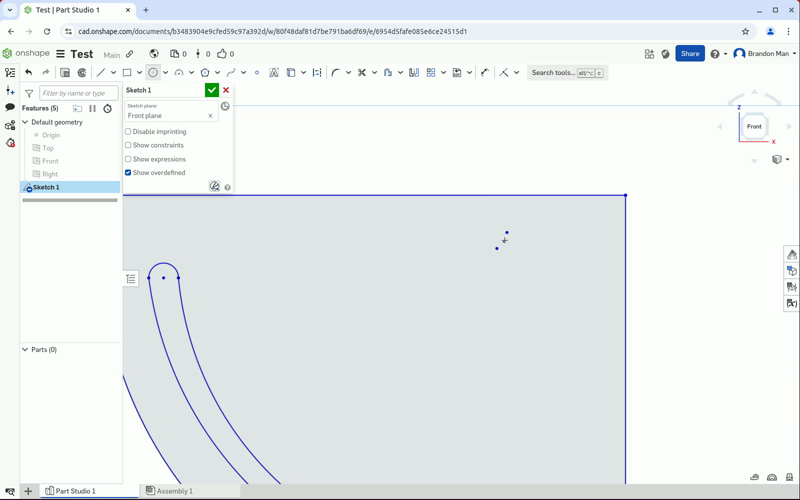
scroll(6)
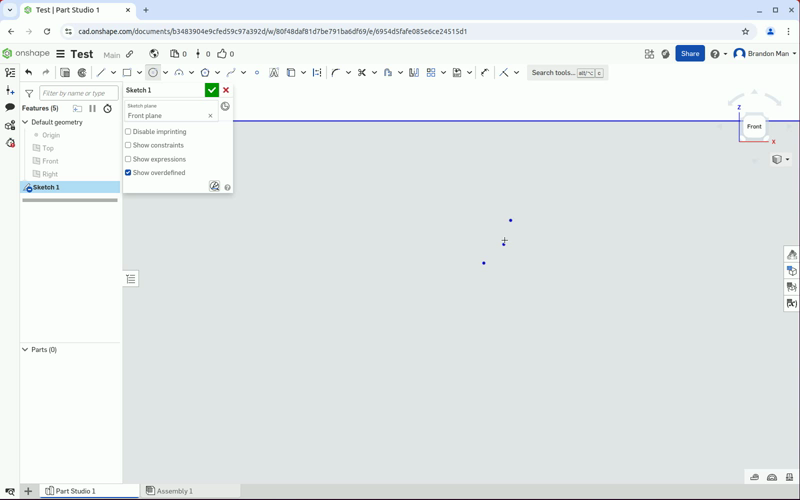
click(504, 239)
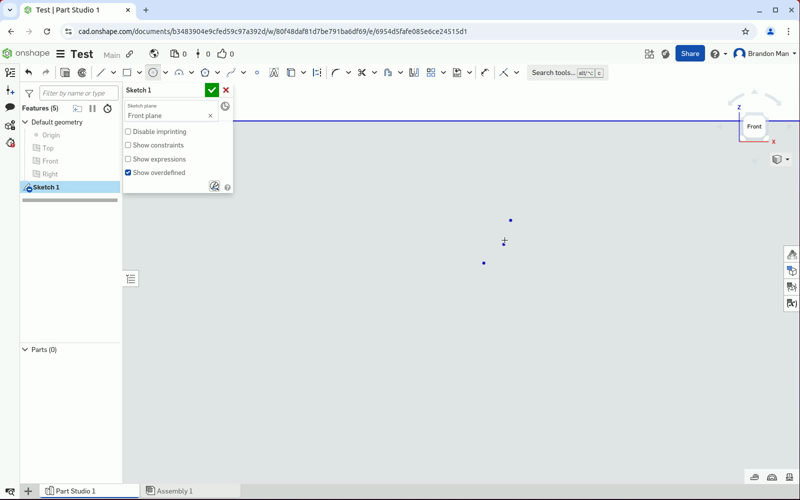
scroll(-6)
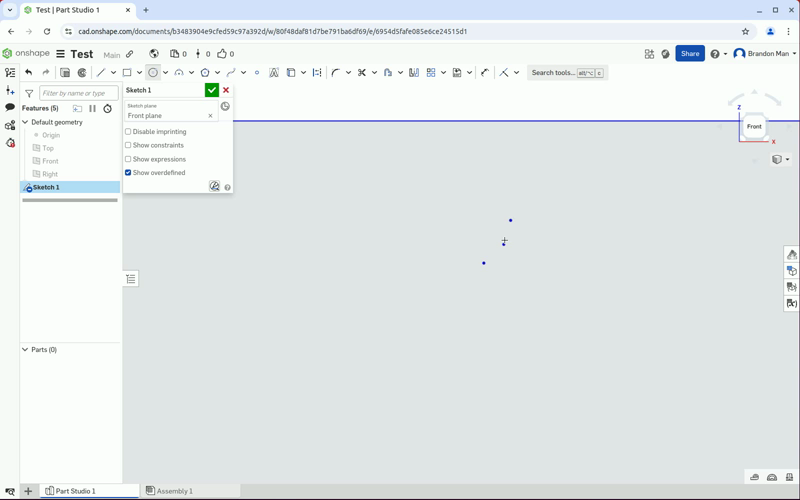
scroll(-6)
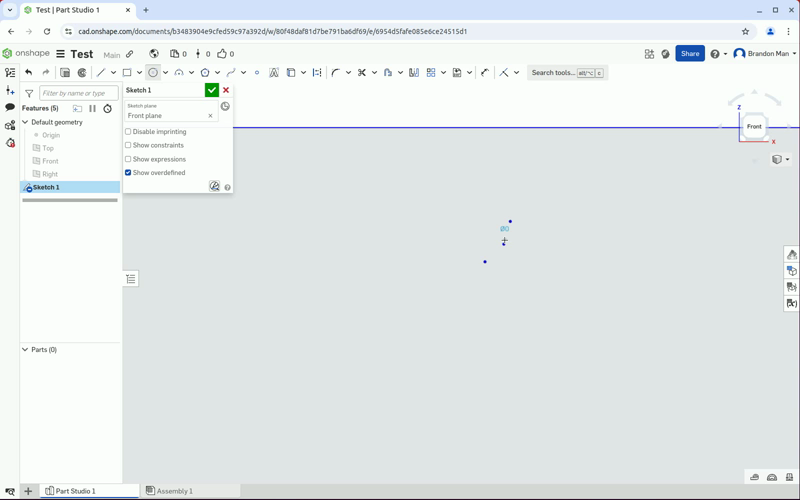
scroll(-6)
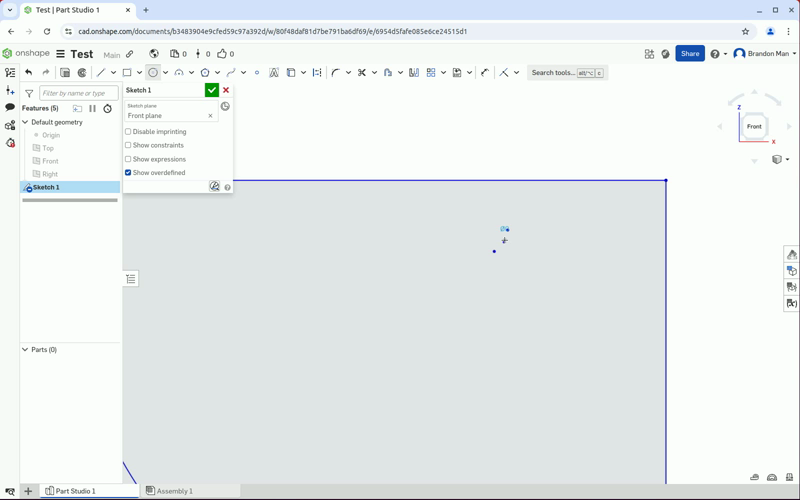
scroll(-6)
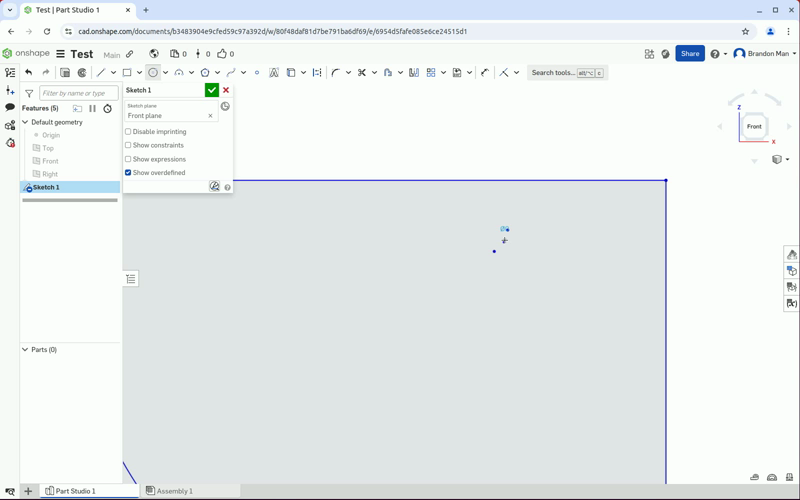
scroll(-6)
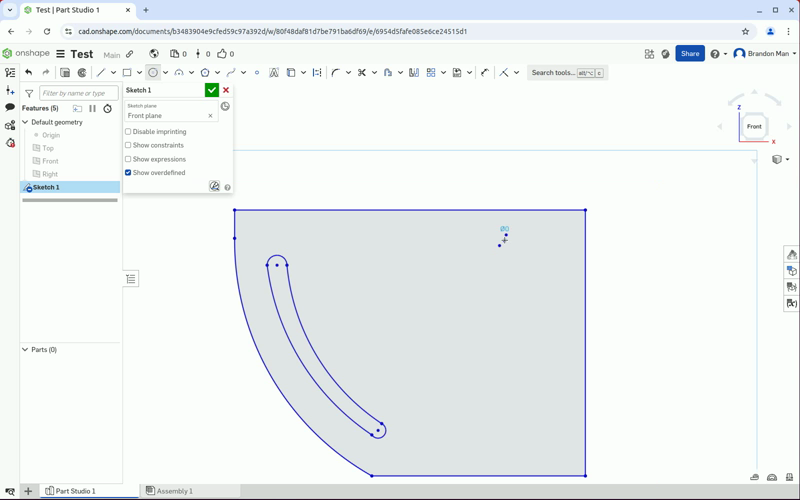
scroll(-6)
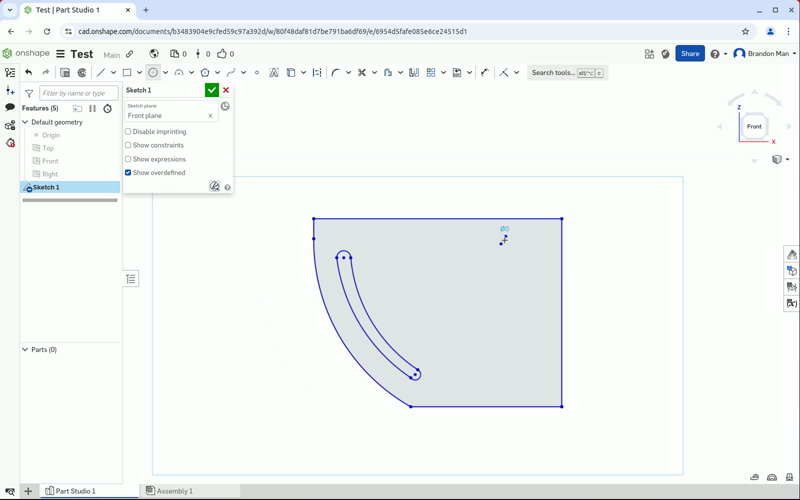
scroll(-6)
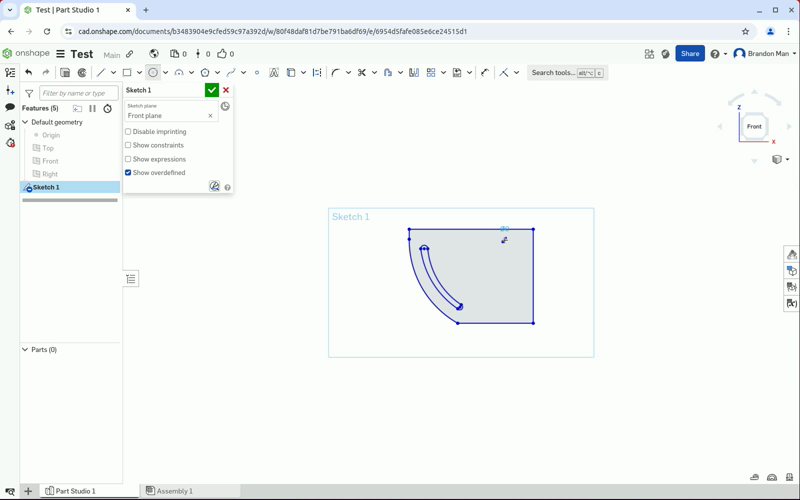
key_up(shift)
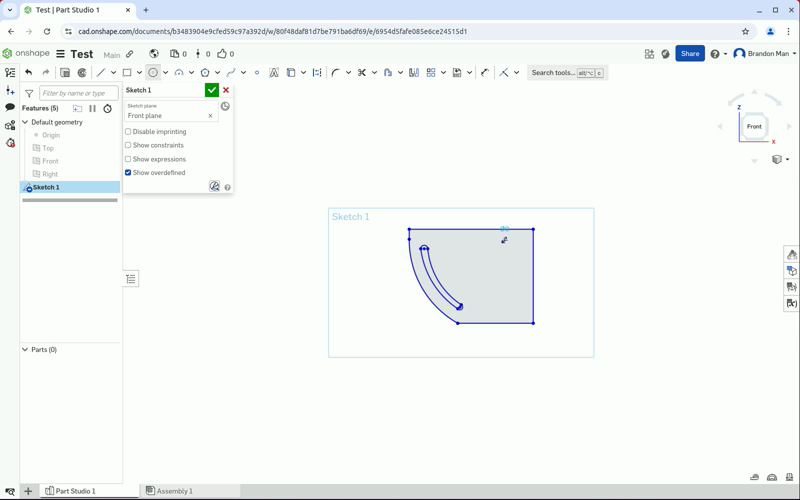
mouse_move(509, 239)
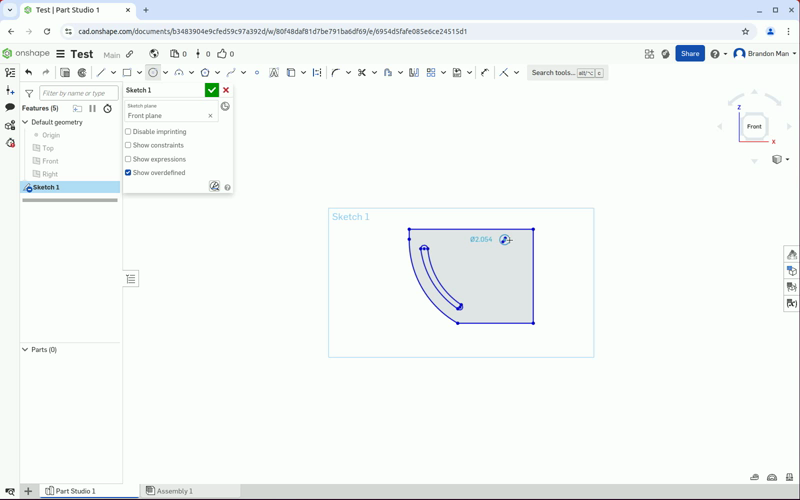
scroll(6)
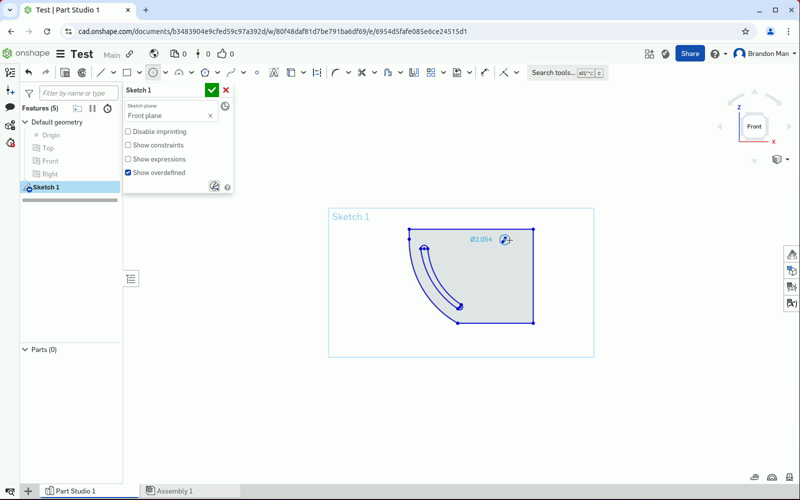
scroll(6)
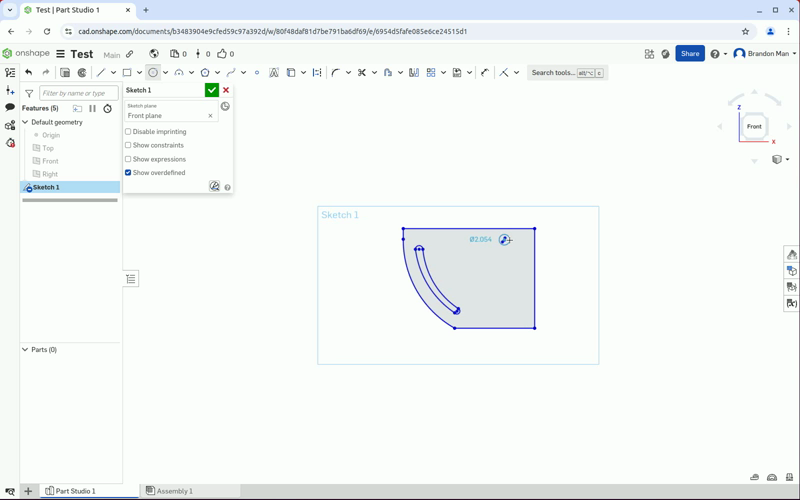
scroll(6)
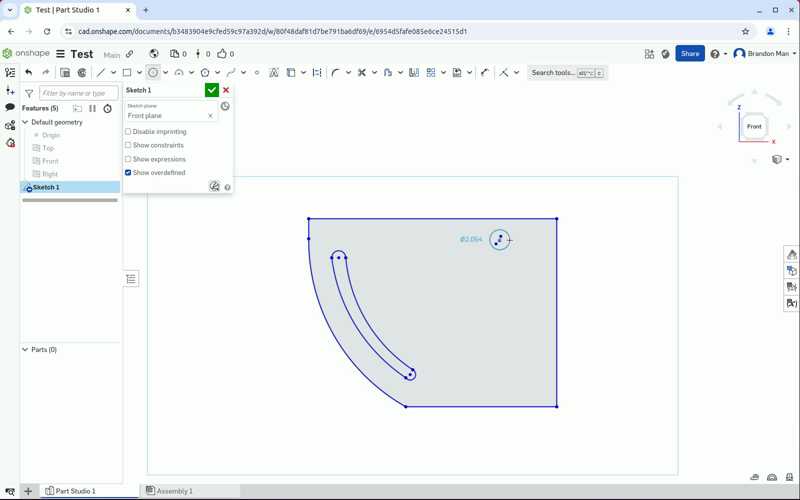
scroll(6)
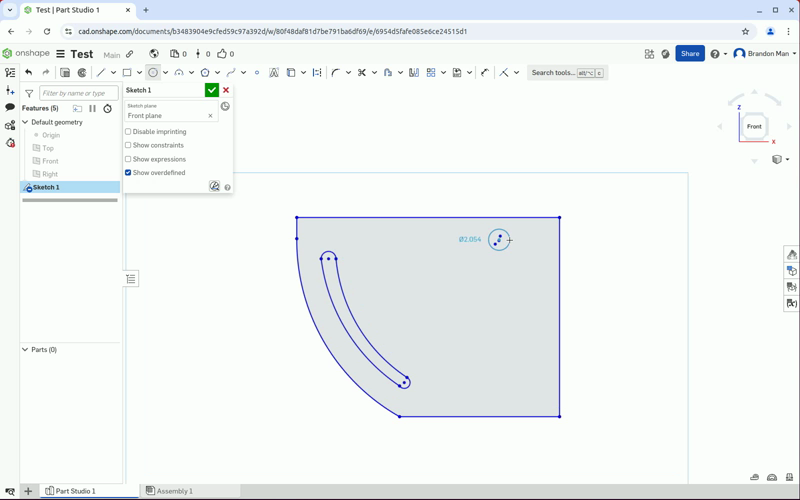
scroll(6)
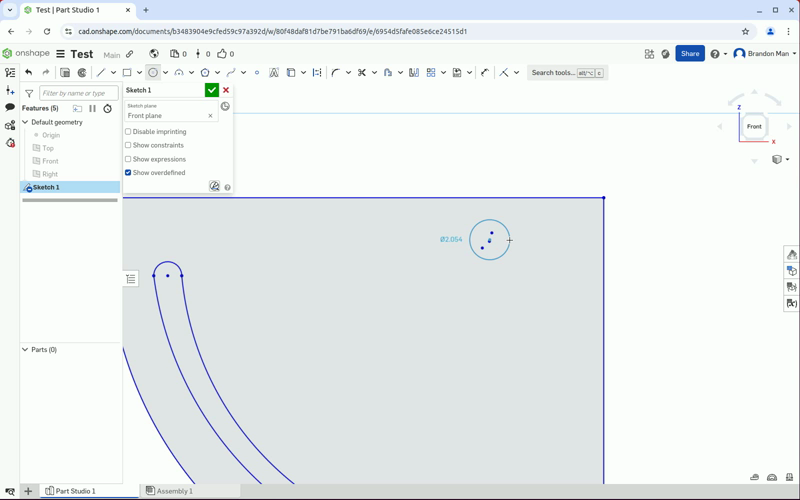
scroll(6)
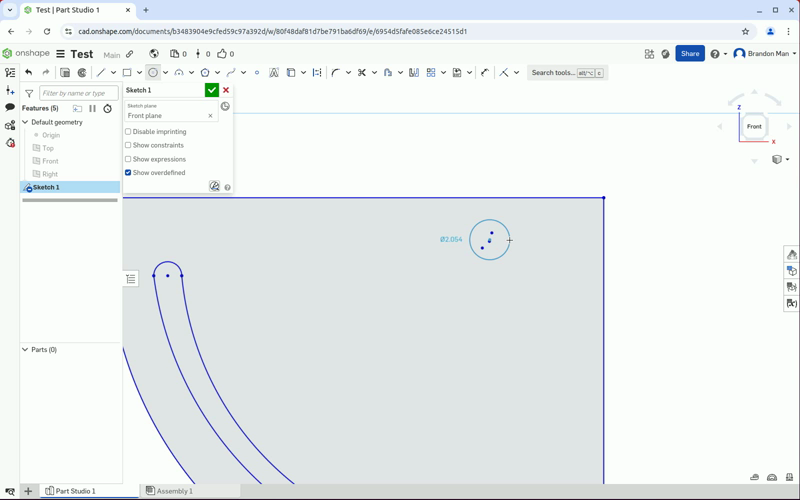
scroll(6)
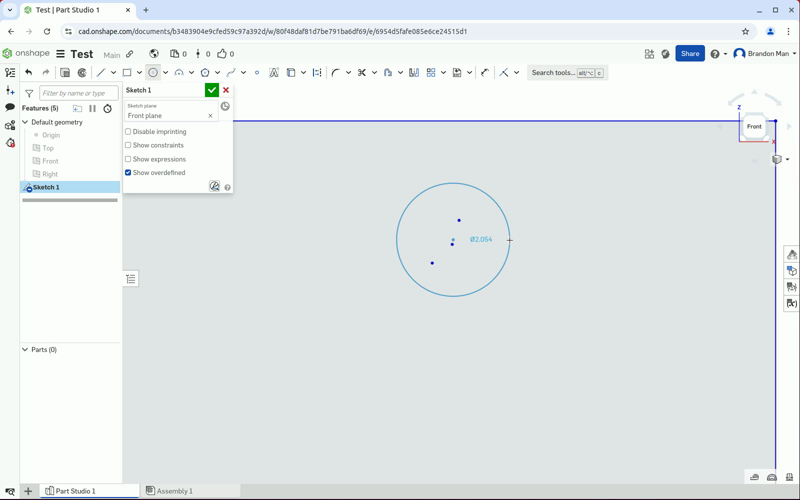
click(509, 239)
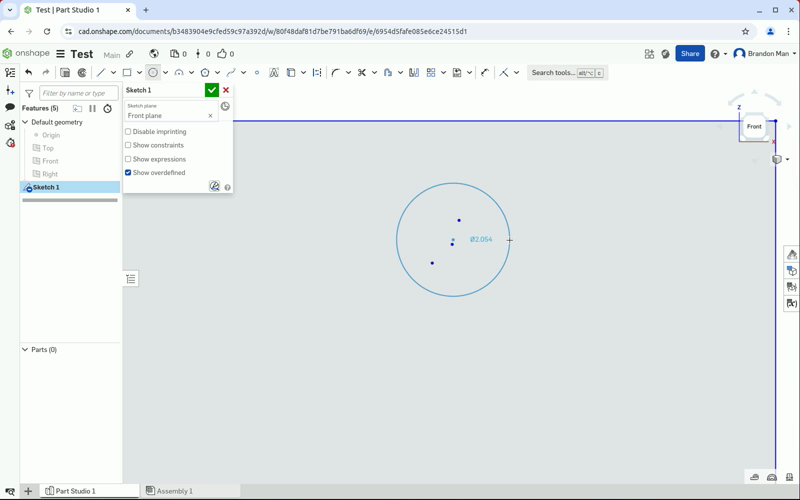
scroll(-6)
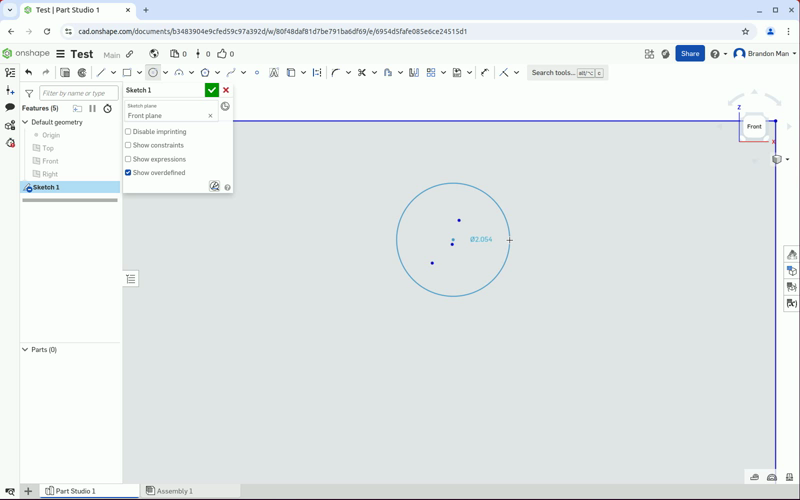
scroll(-6)
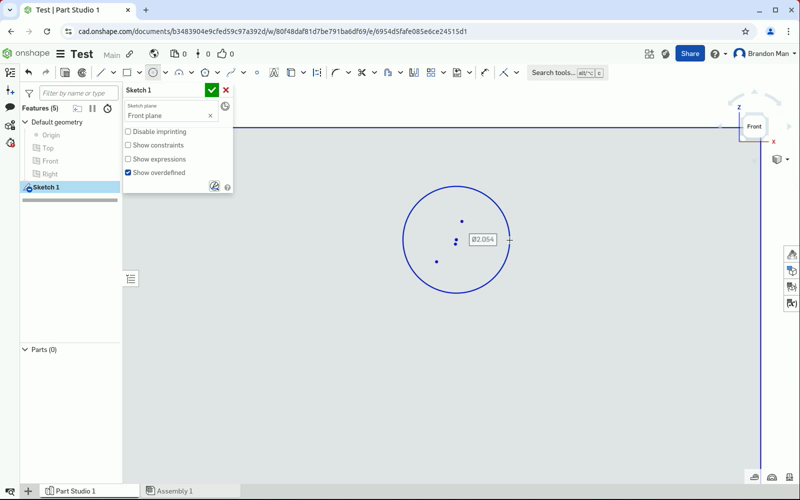
scroll(-6)
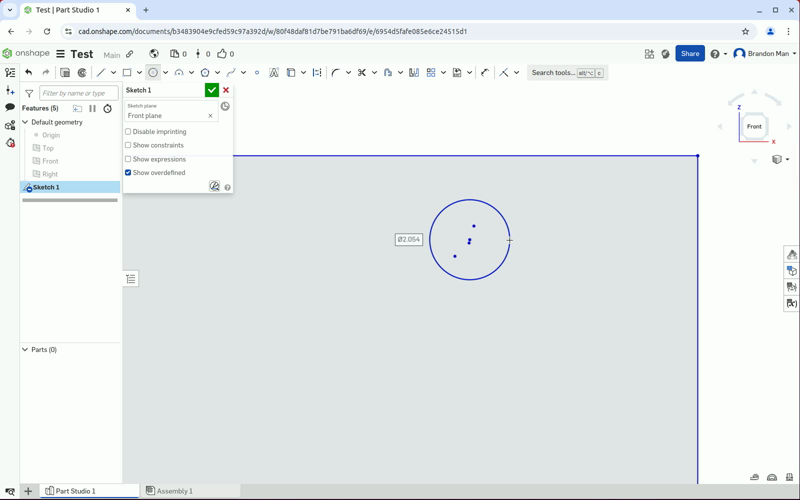
scroll(-6)
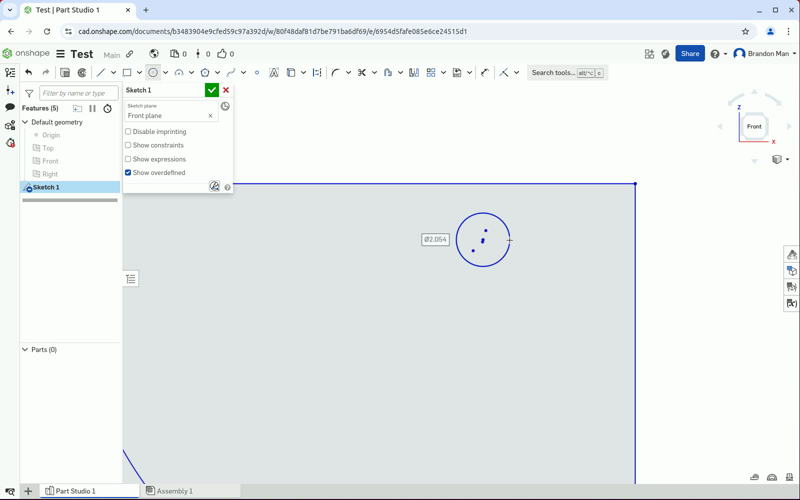
scroll(-6)
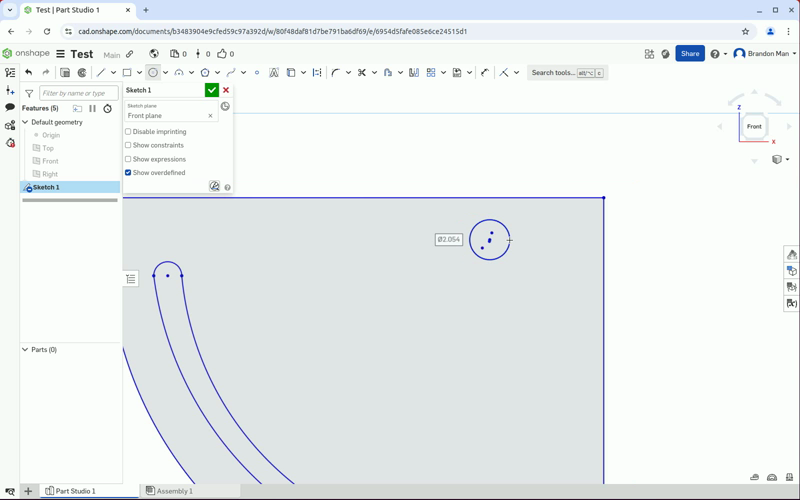
scroll(-6)
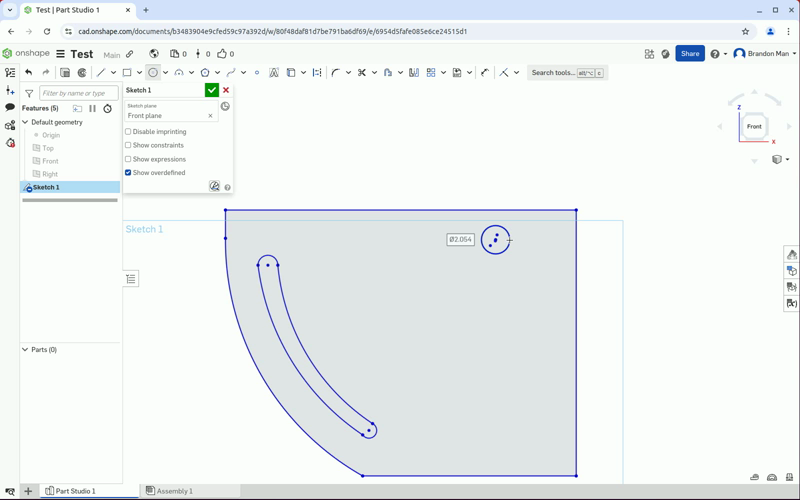
scroll(-6)
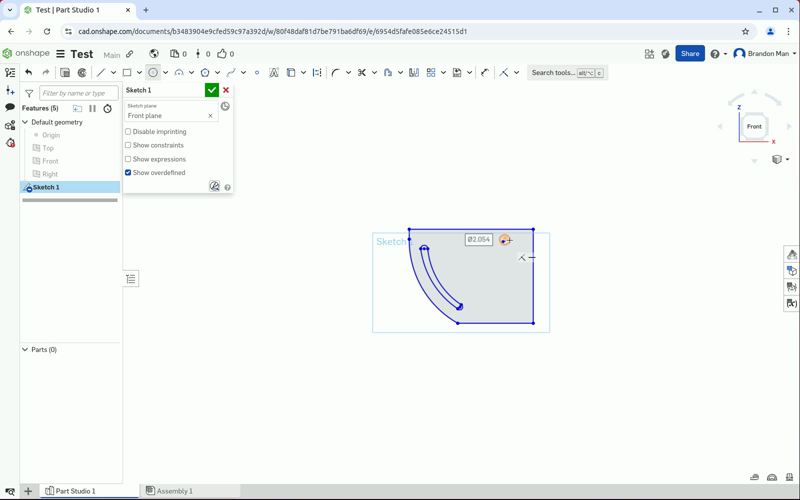
key(esc)
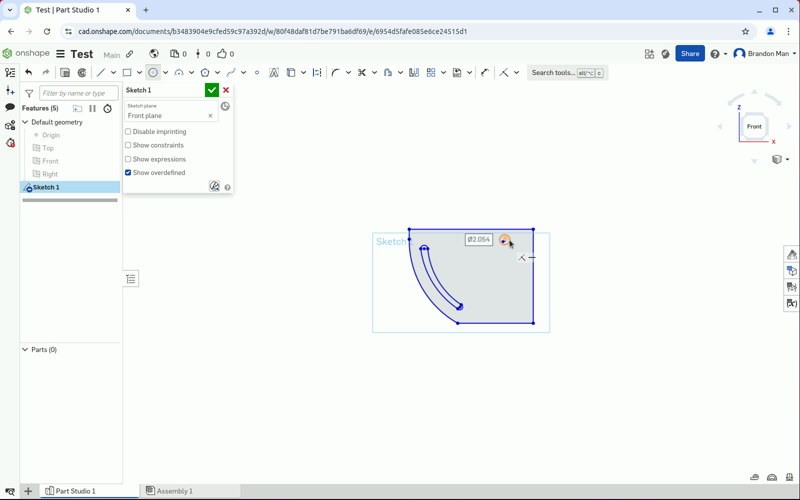
mouse_move(455, 268)
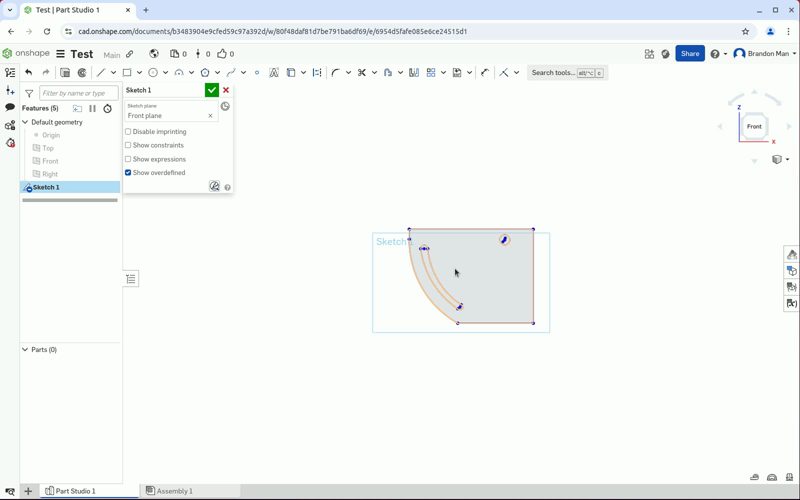
click(455, 268)
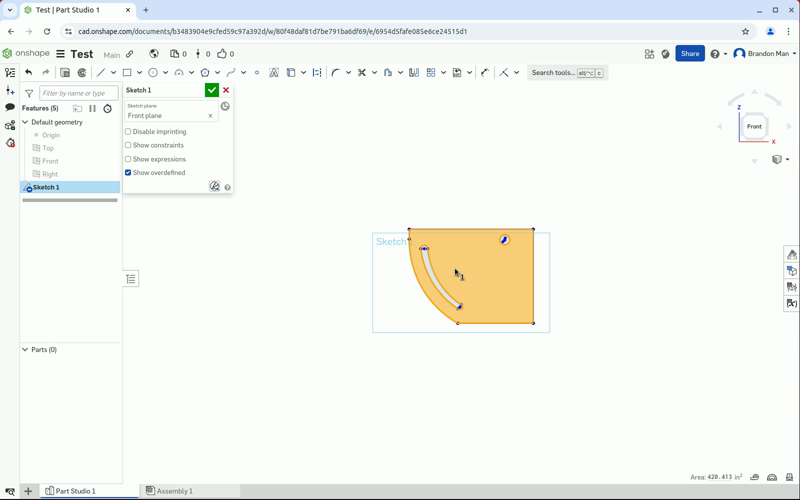
mouse_move(73, 352)
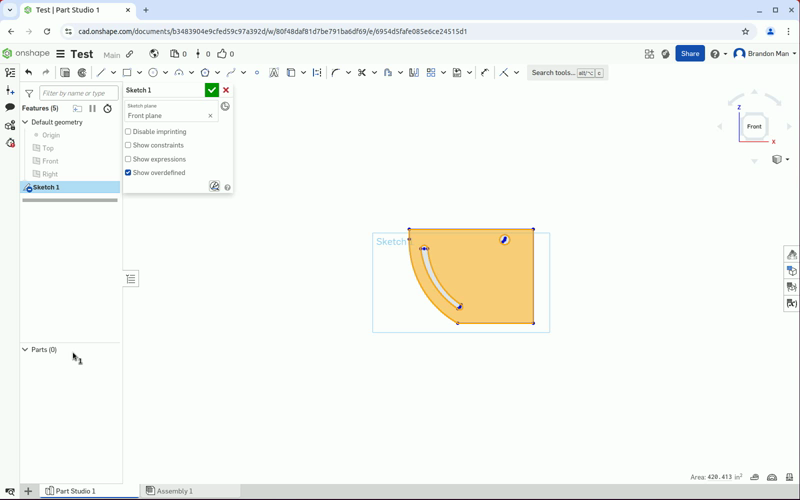
key(shift+y)
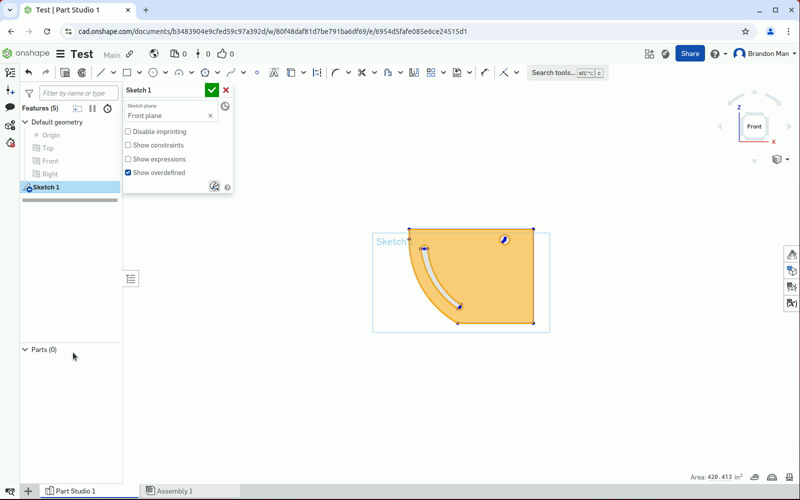
key(shift+e)
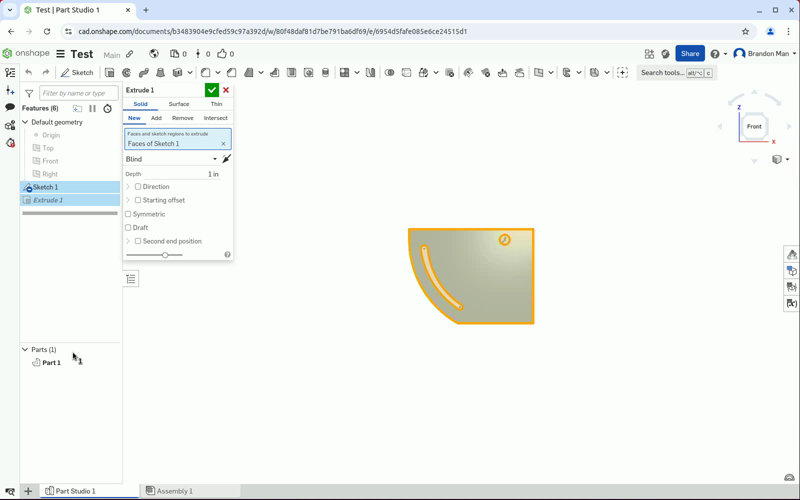
mouse_move(143, 106)
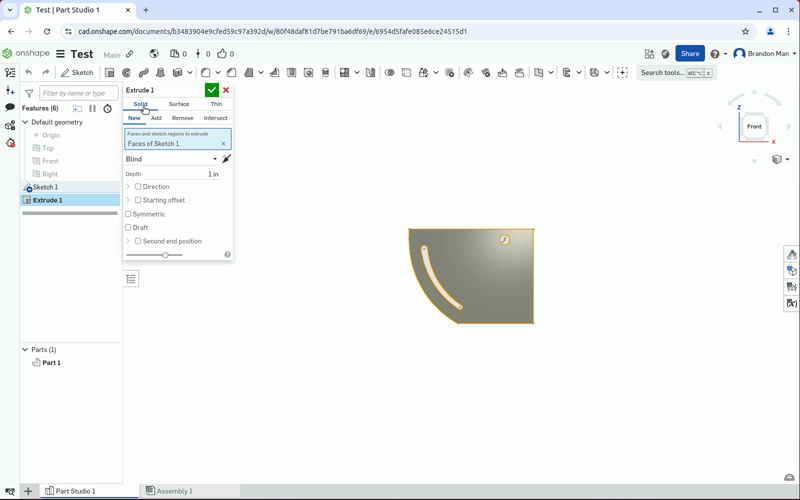
click(143, 106)
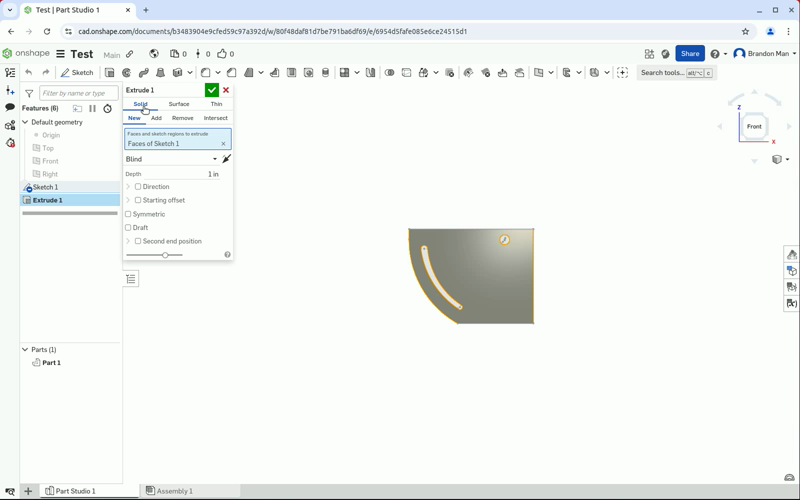
mouse_move(137, 120)
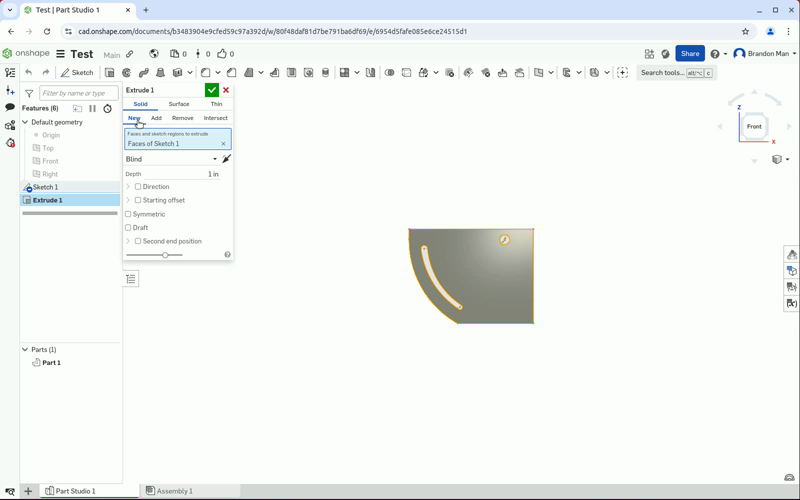
click(137, 120)
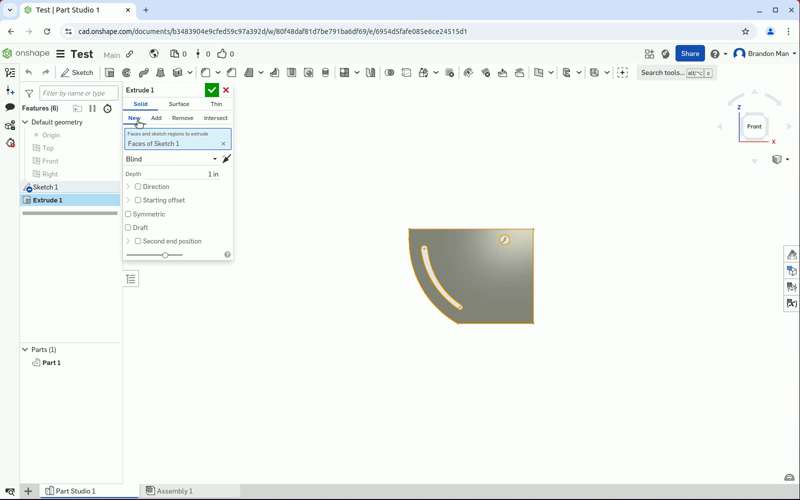
key(tab, 4)
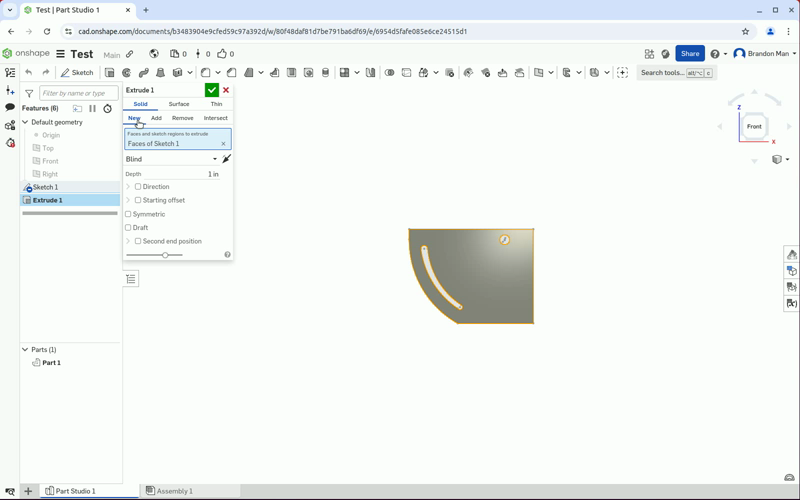
text(0.963)
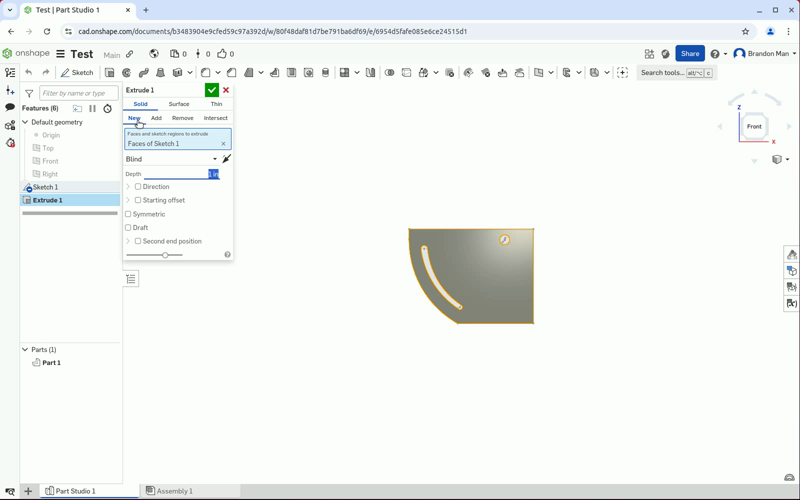
key(enter)
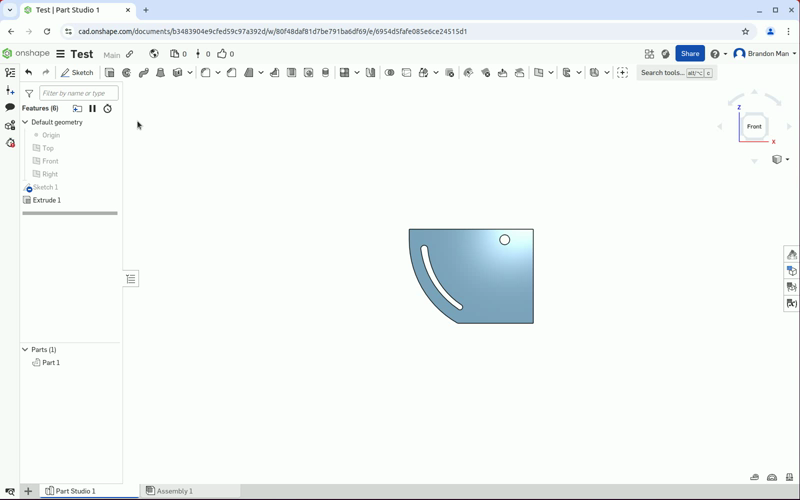
key(shift+h)
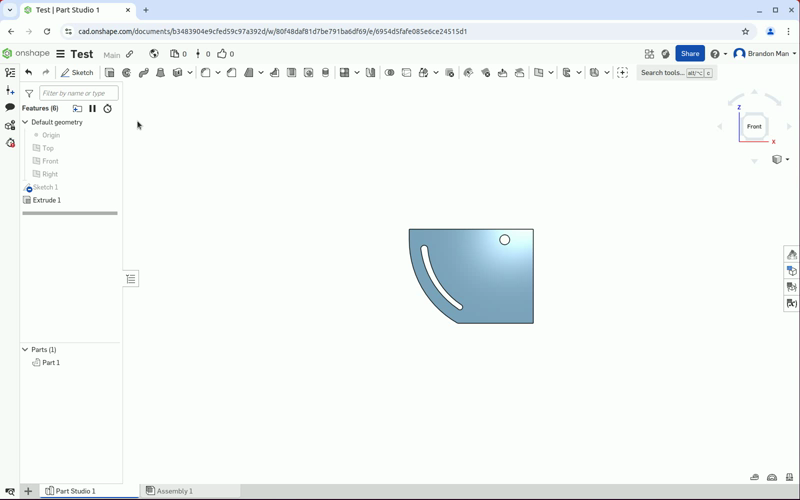
key(shift+h)
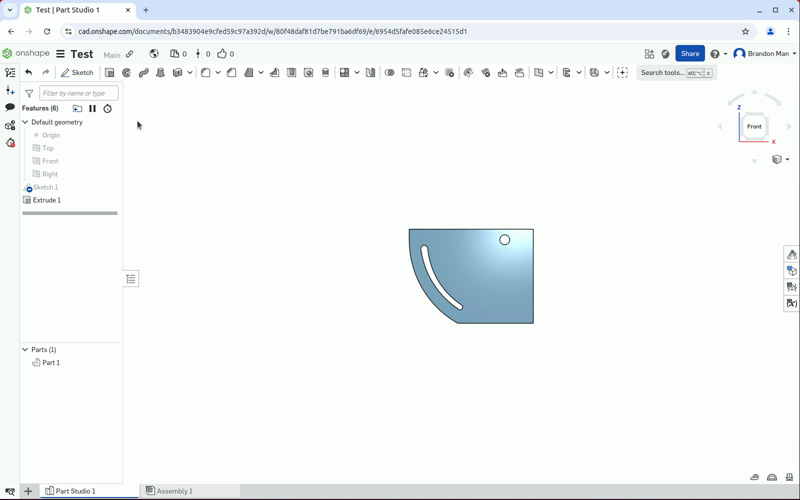
mouse_move(73, 189)
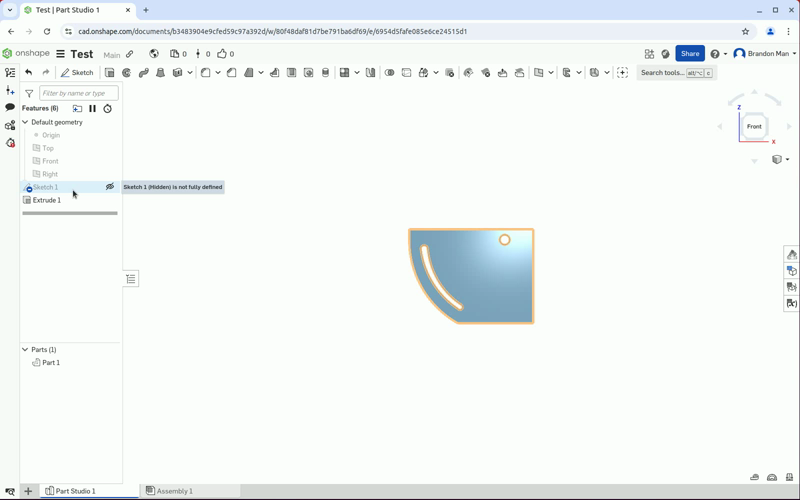
click(73, 189)
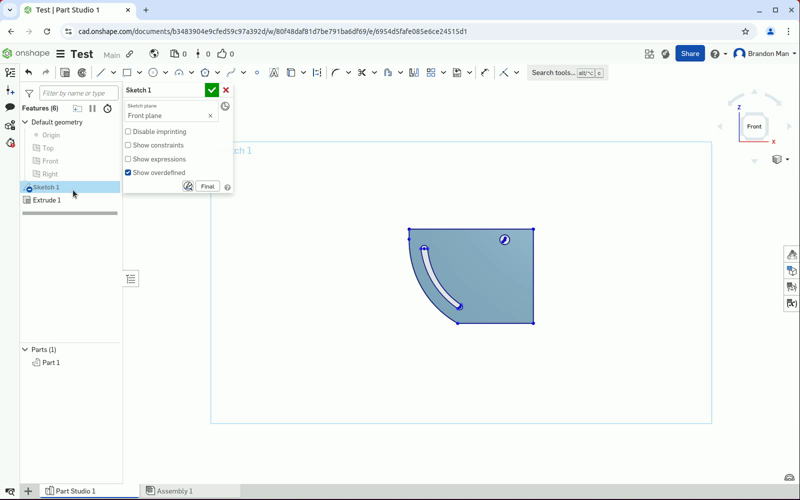
mouse_move(229, 92)
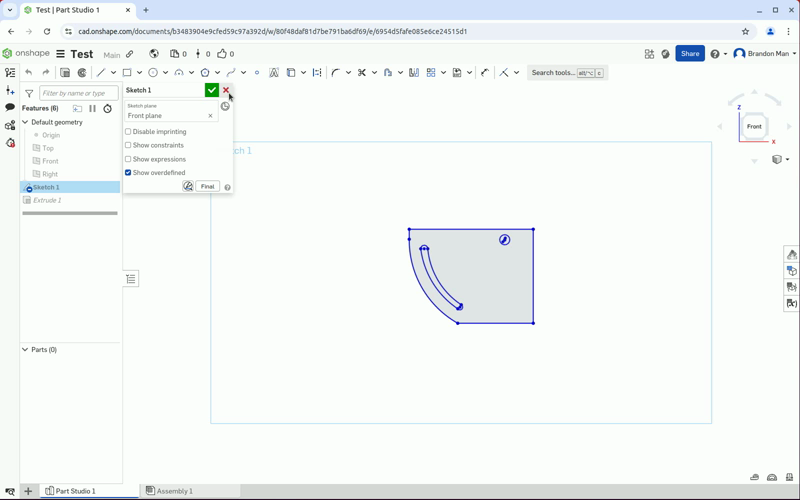
click(229, 92)
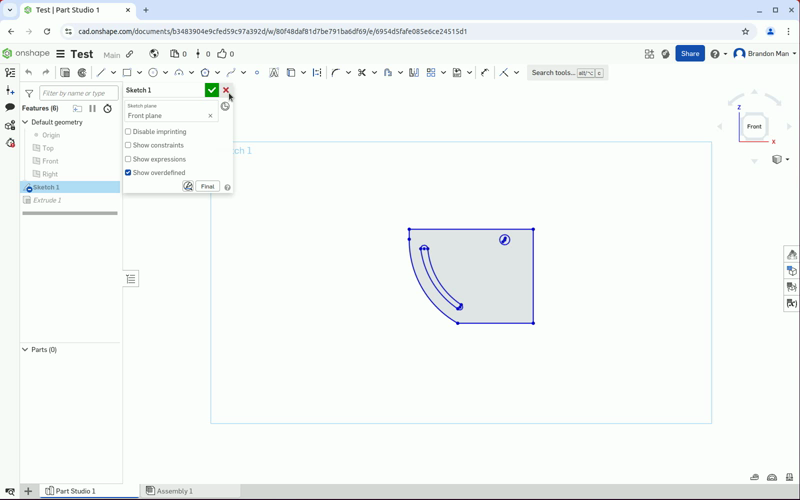
key(shift+s)
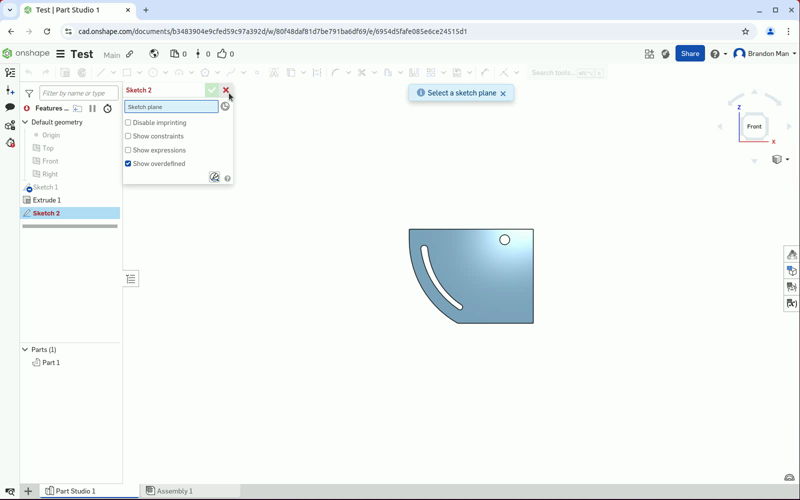
mouse_move(73, 163)
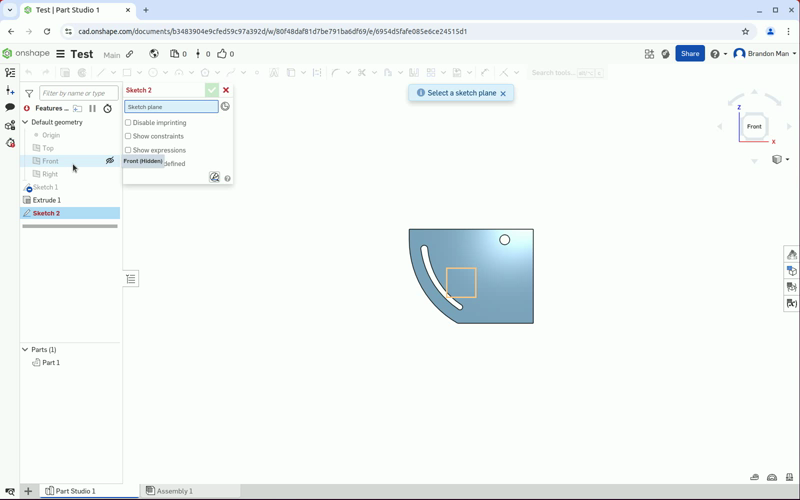
click(73, 163)
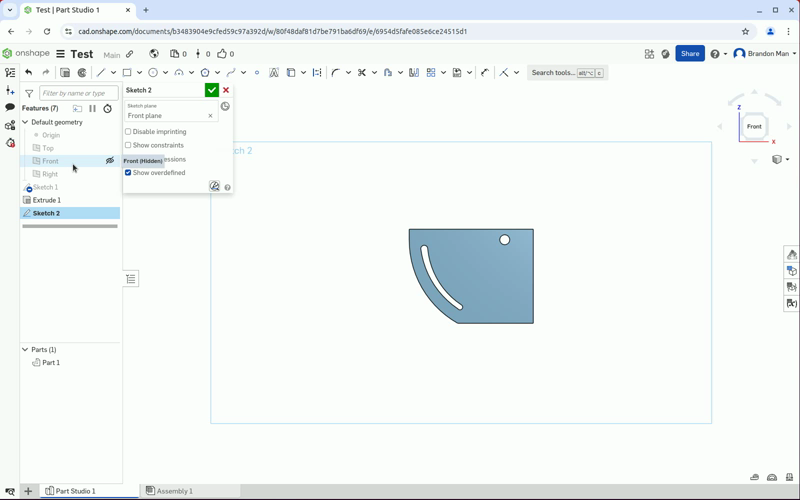
mouse_move(73, 352)
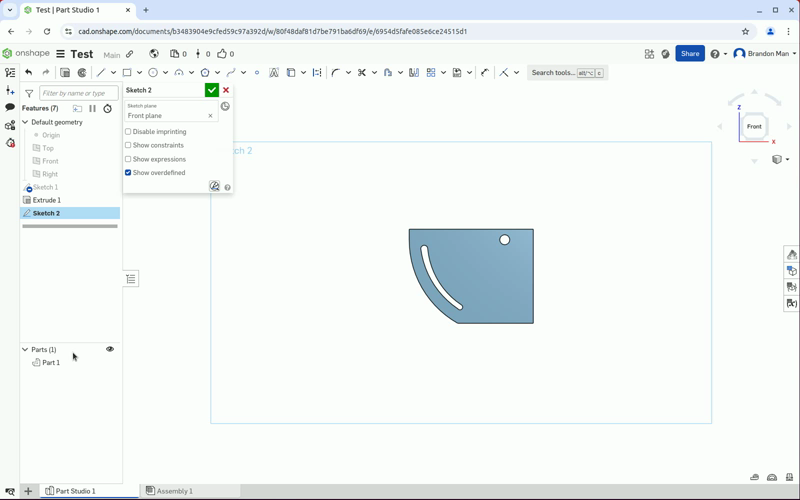
key(y)
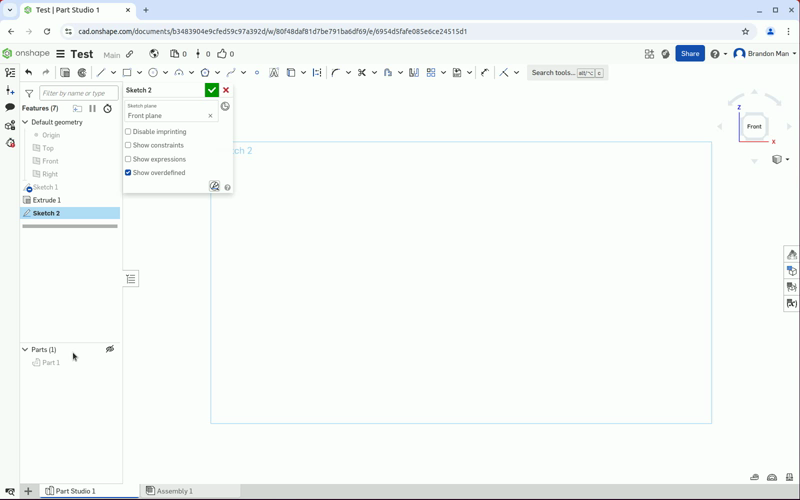
key(c)
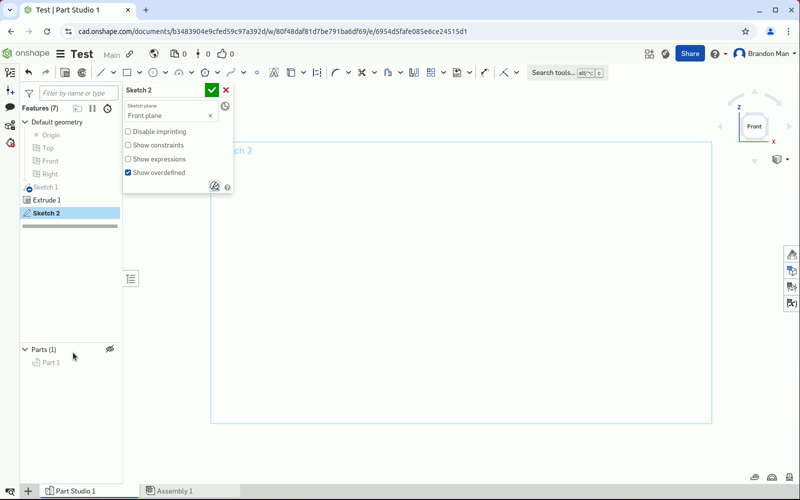
key_down(shift)
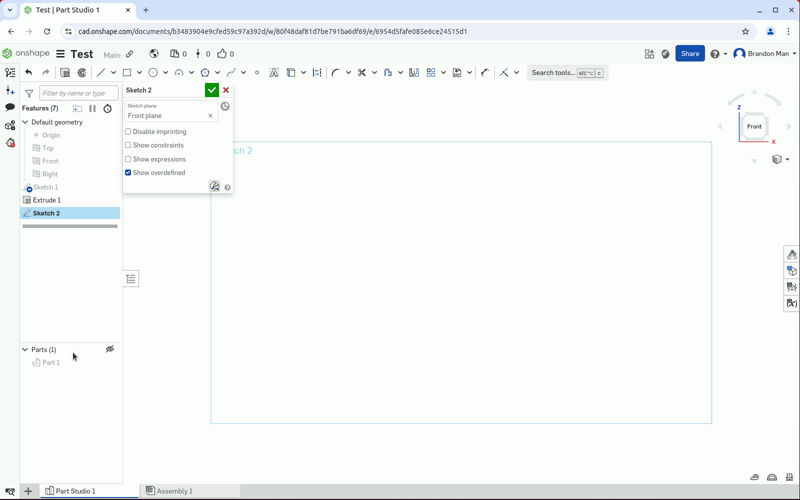
mouse_move(354, 271)
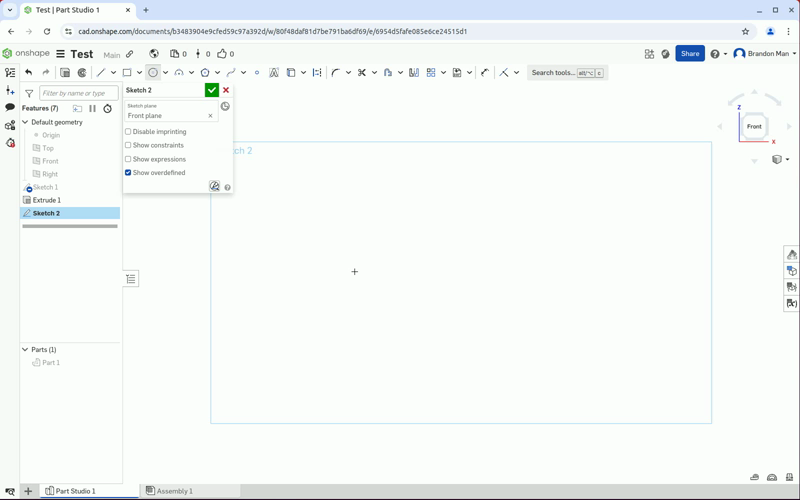
click(354, 271)
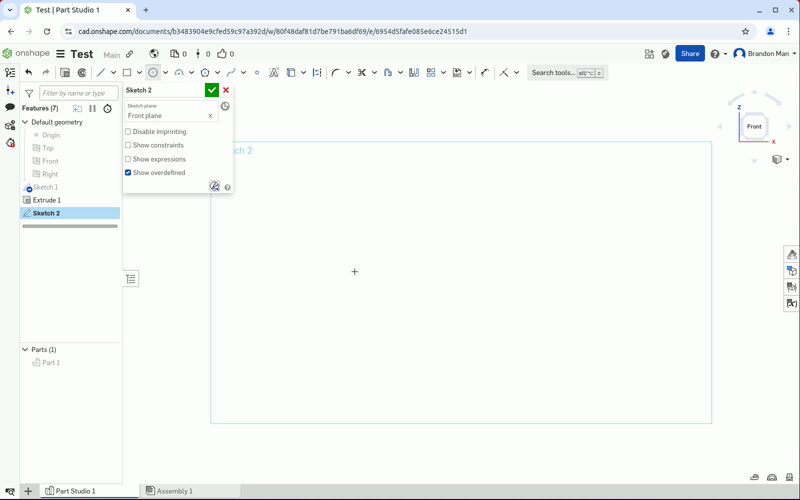
key_up(shift)
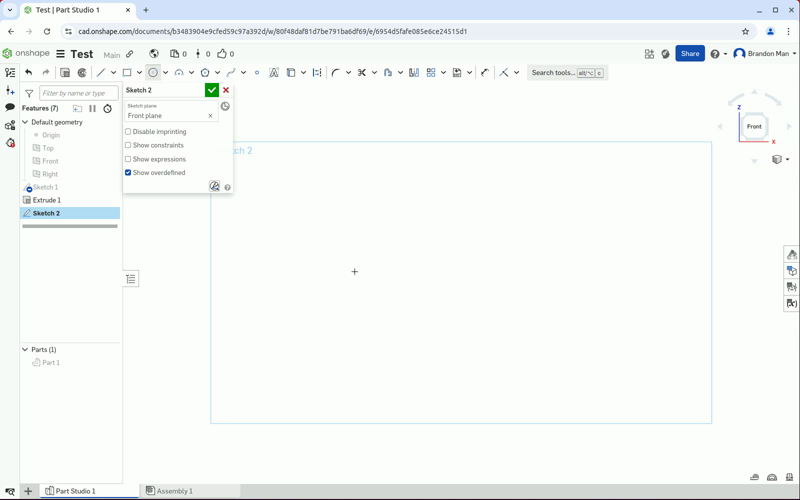
mouse_move(360, 271)
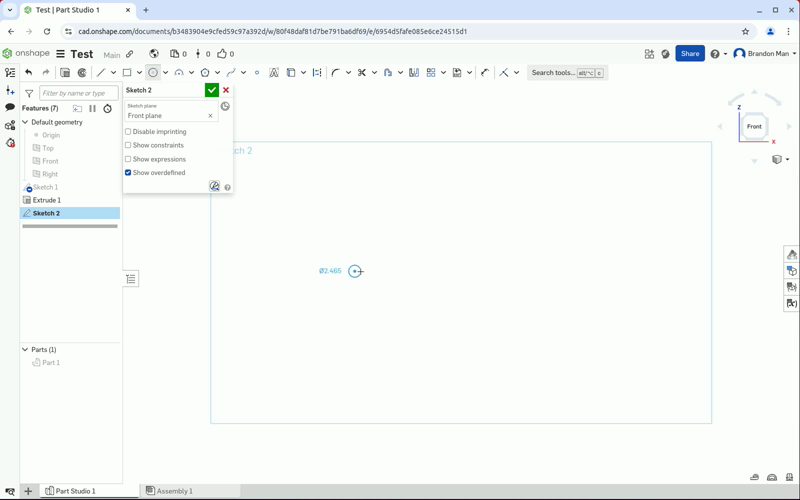
click(360, 271)
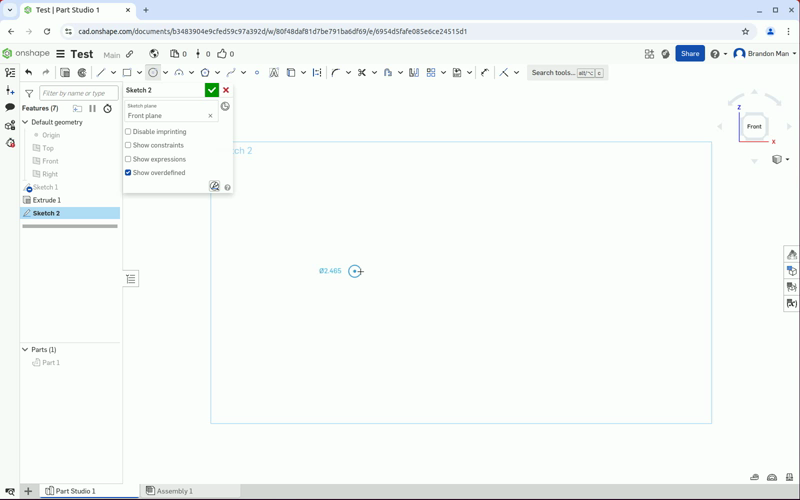
key(esc)
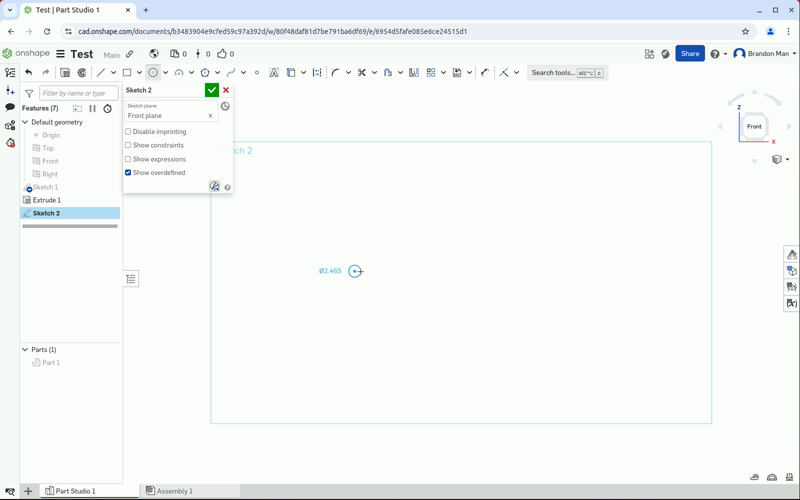
key(c)
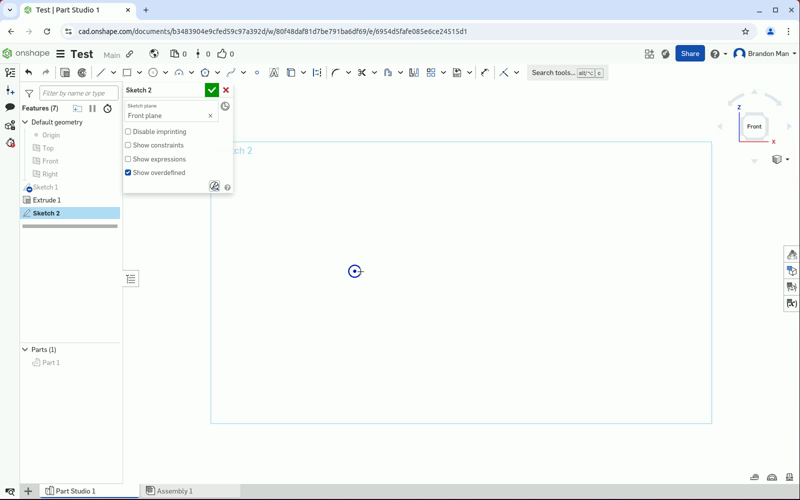
key_down(shift)
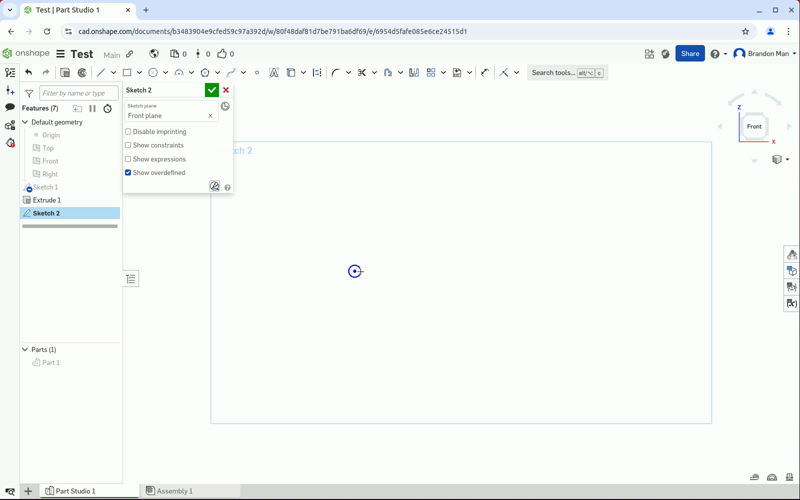
mouse_move(354, 271)
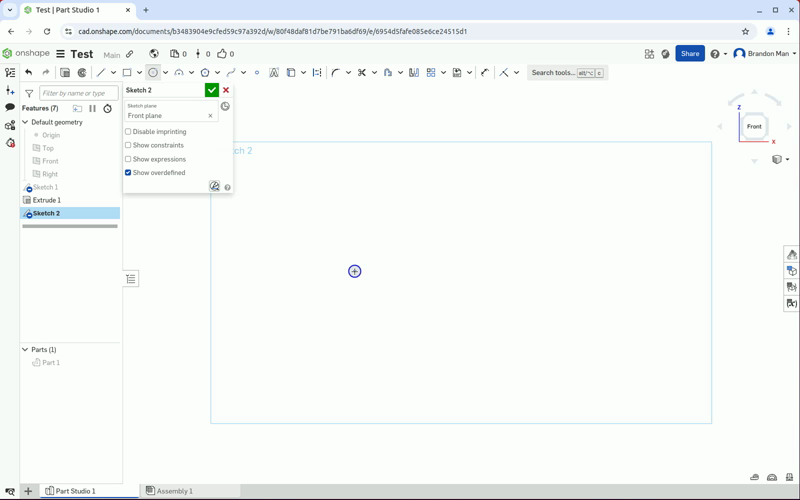
click(354, 271)
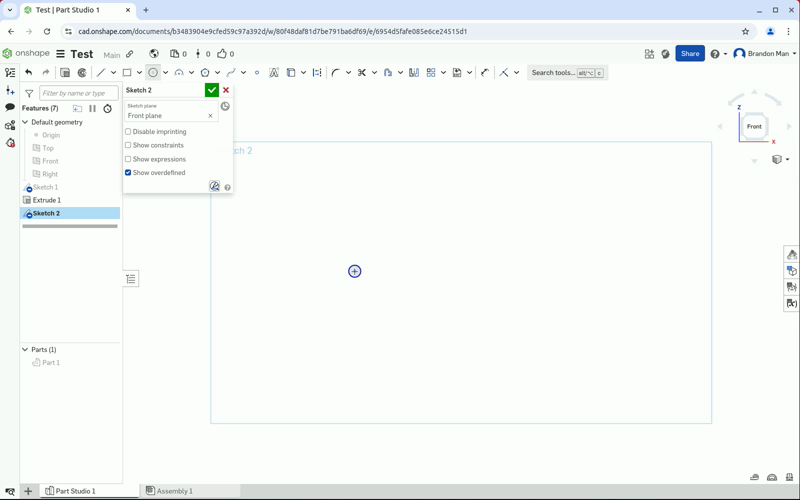
key_up(shift)
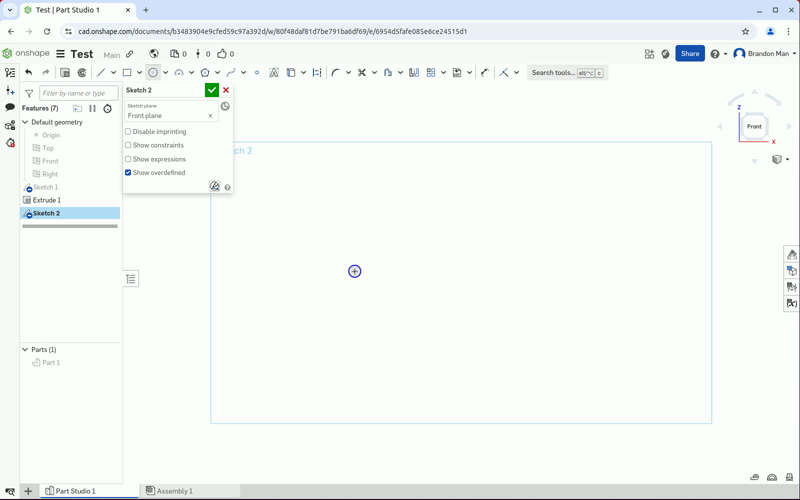
mouse_move(357, 271)
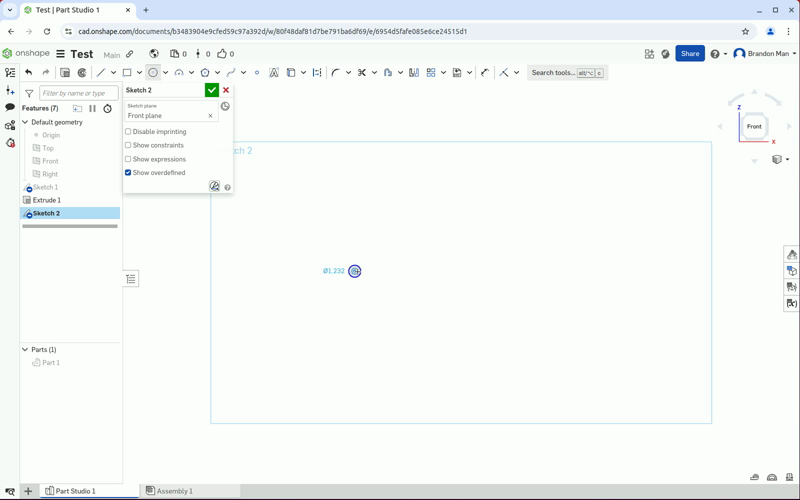
scroll(6)
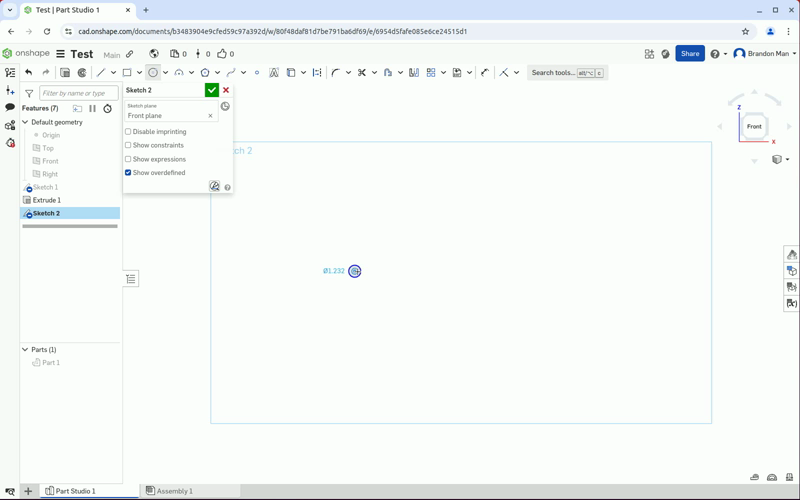
scroll(6)
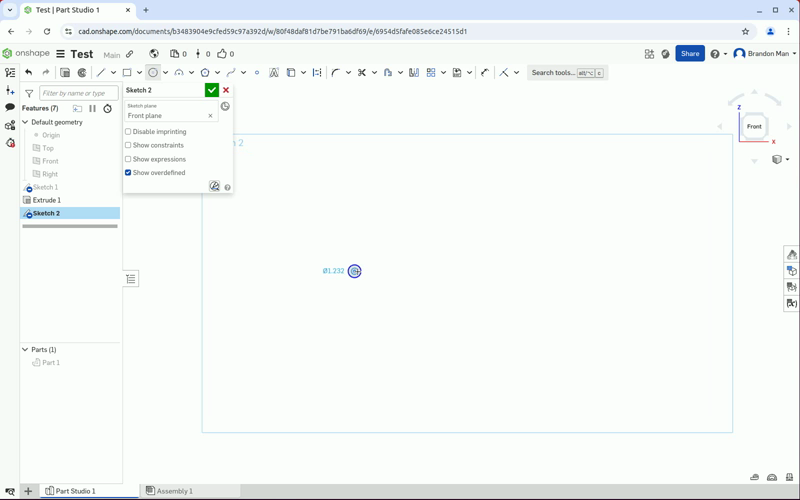
scroll(6)
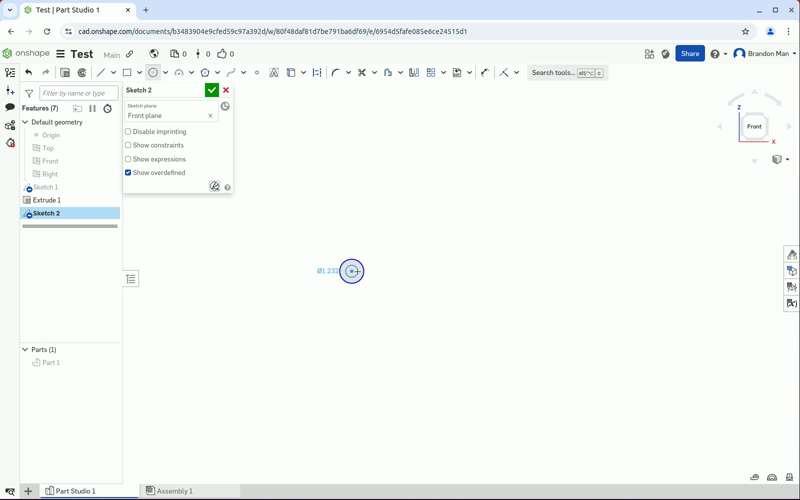
scroll(6)
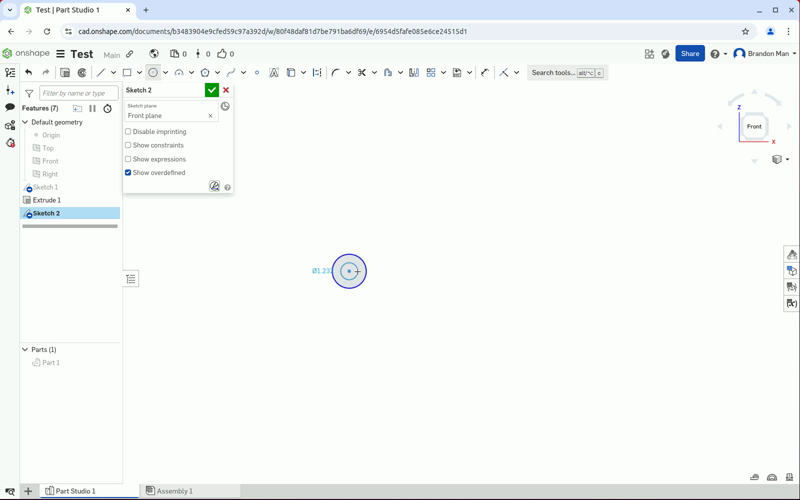
scroll(6)
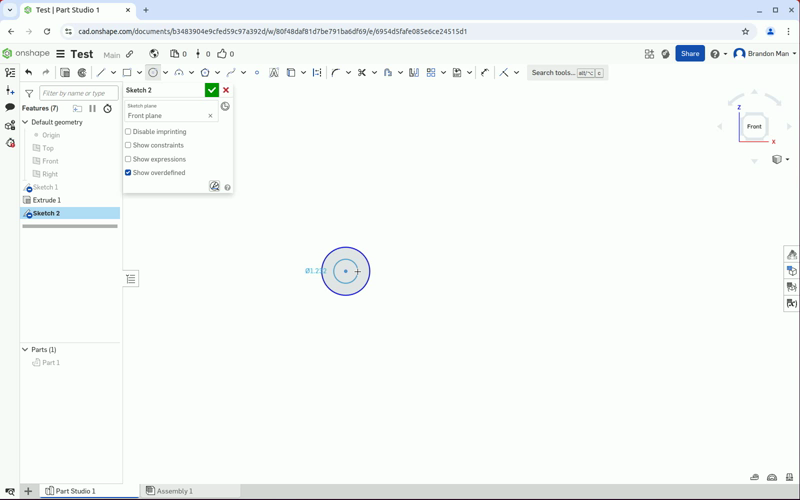
scroll(6)
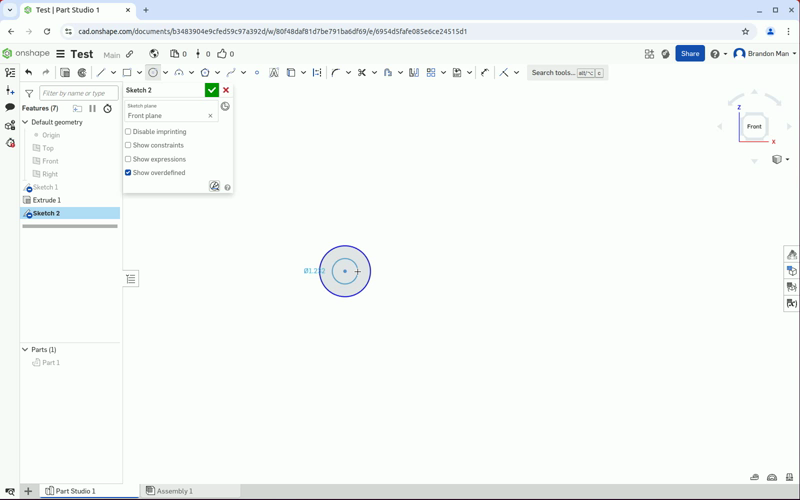
scroll(6)
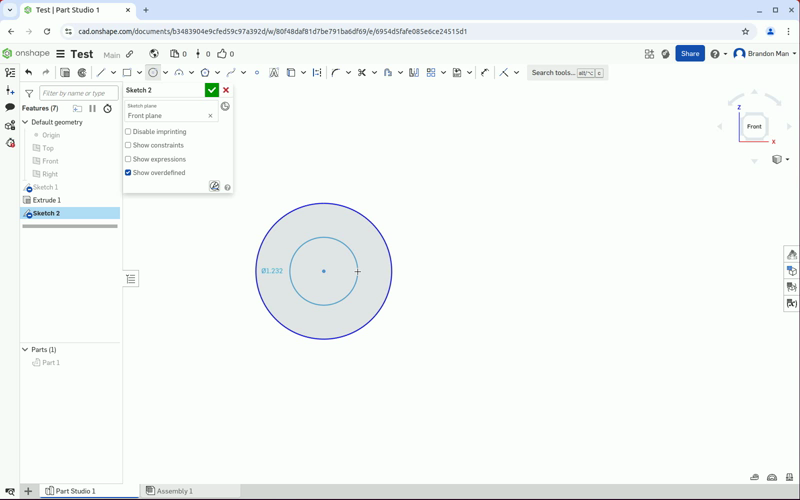
click(357, 271)
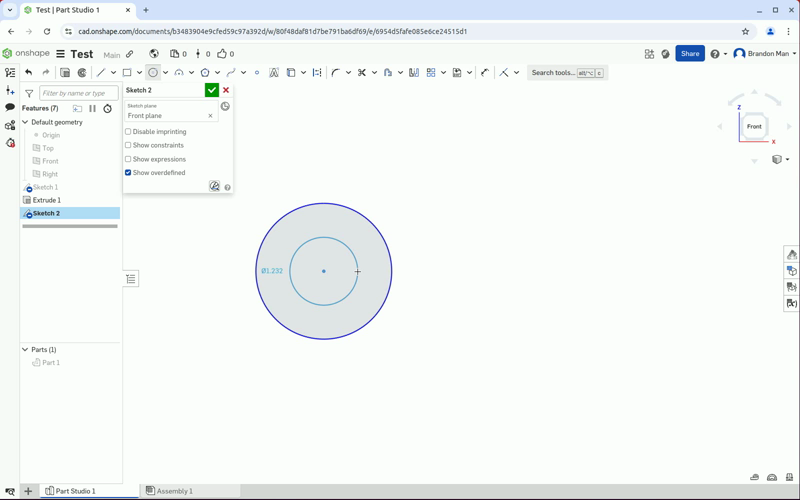
scroll(-6)
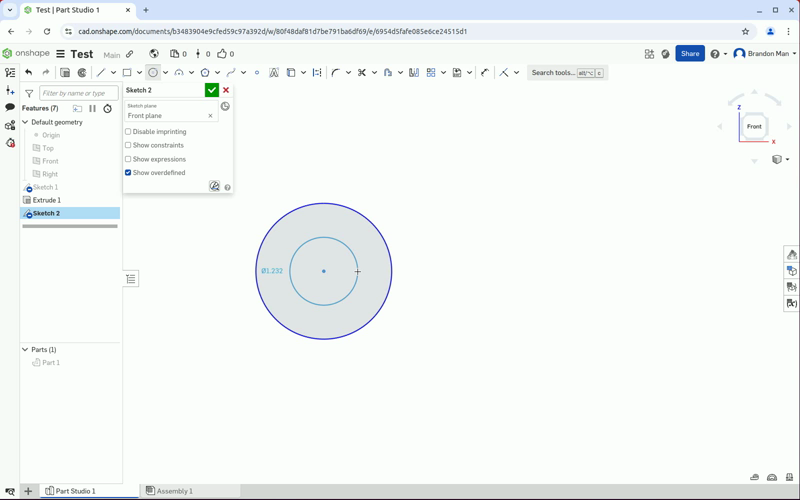
scroll(-6)
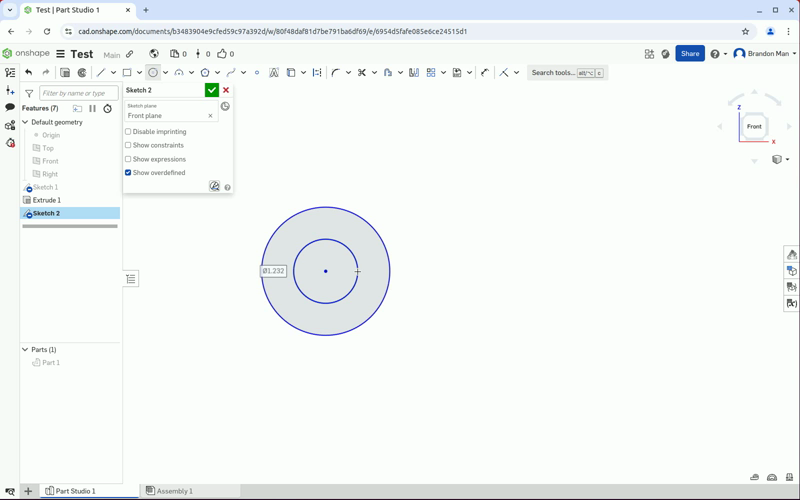
scroll(-6)
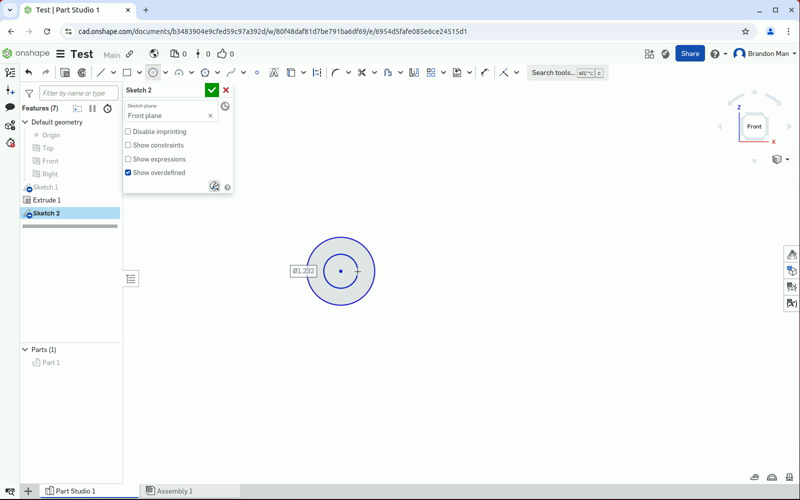
scroll(-6)
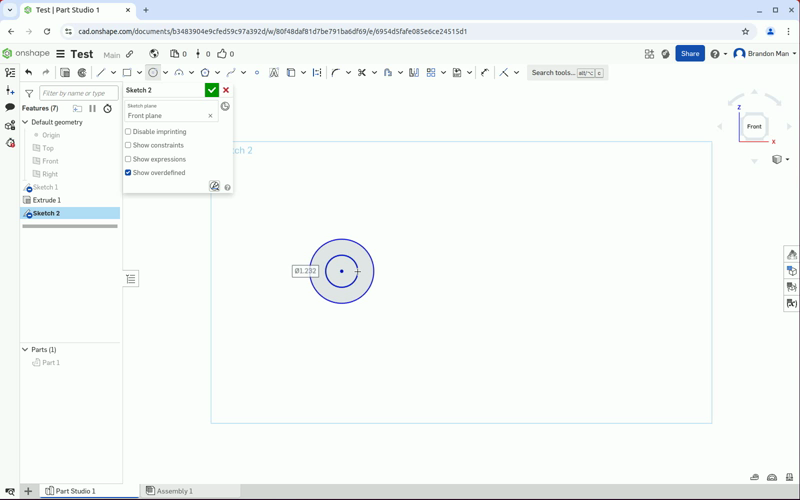
scroll(-6)
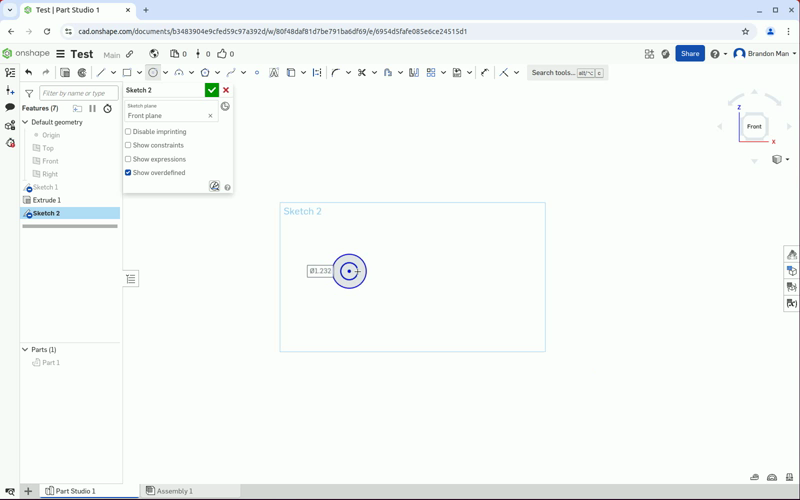
scroll(-6)
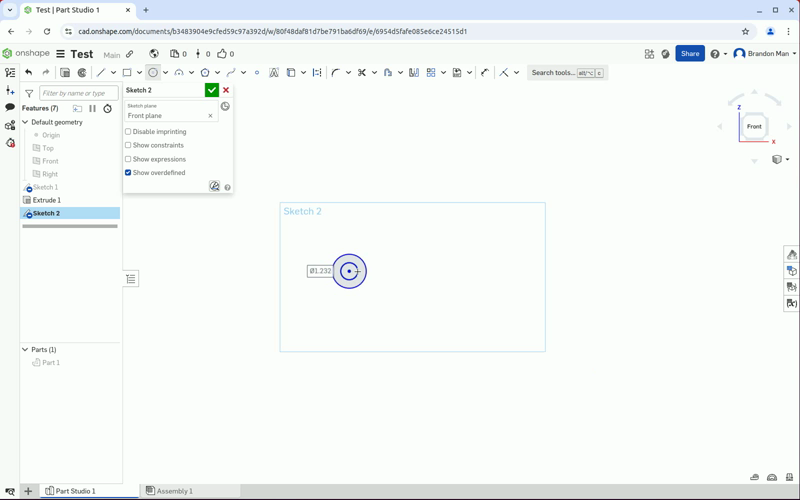
scroll(-6)
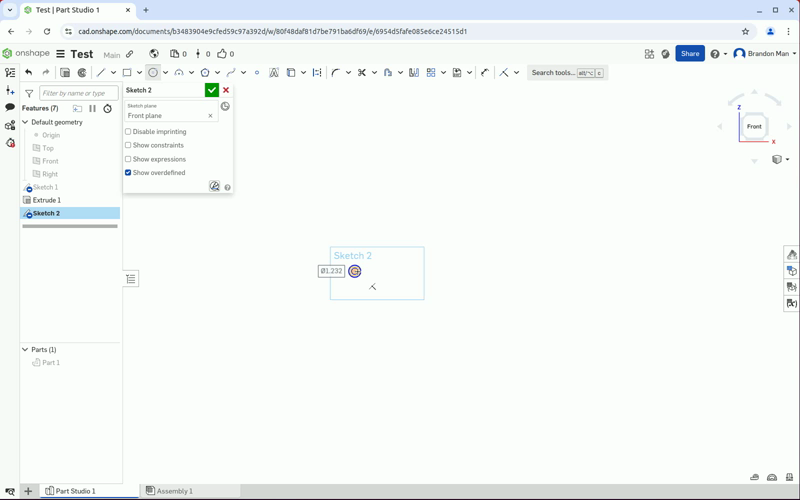
key(esc)
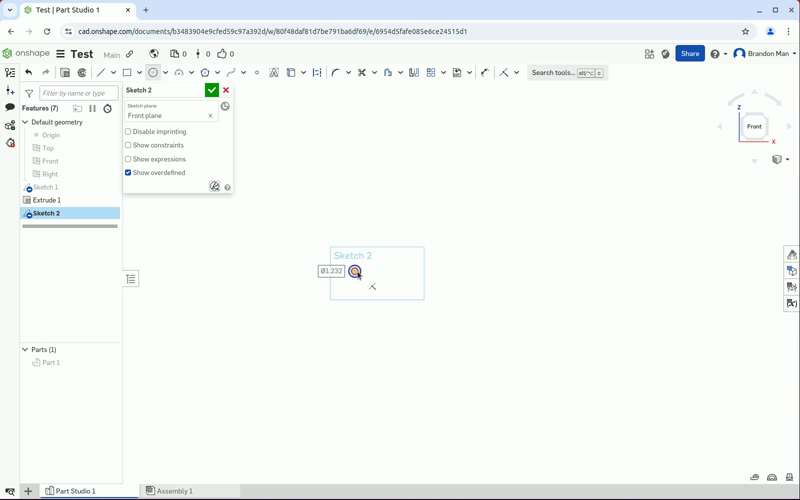
mouse_move(350, 275)
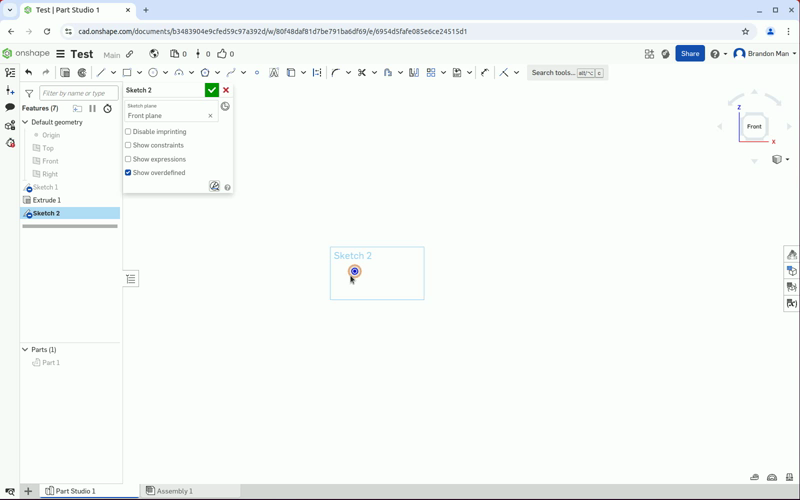
scroll(6)
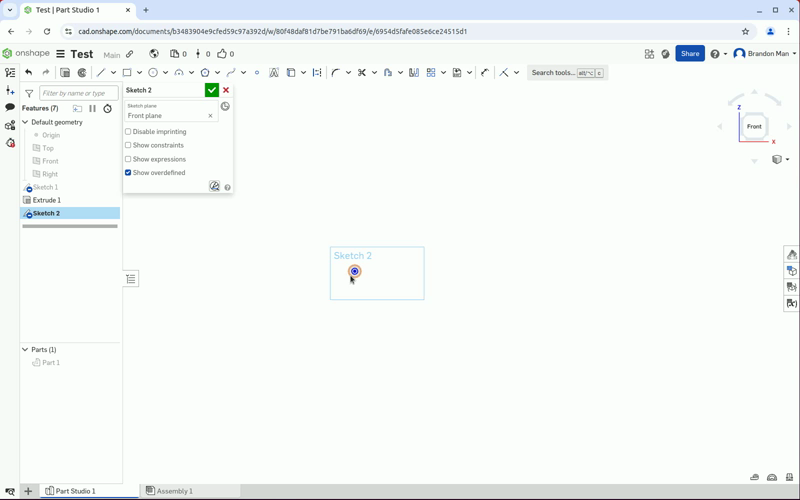
scroll(6)
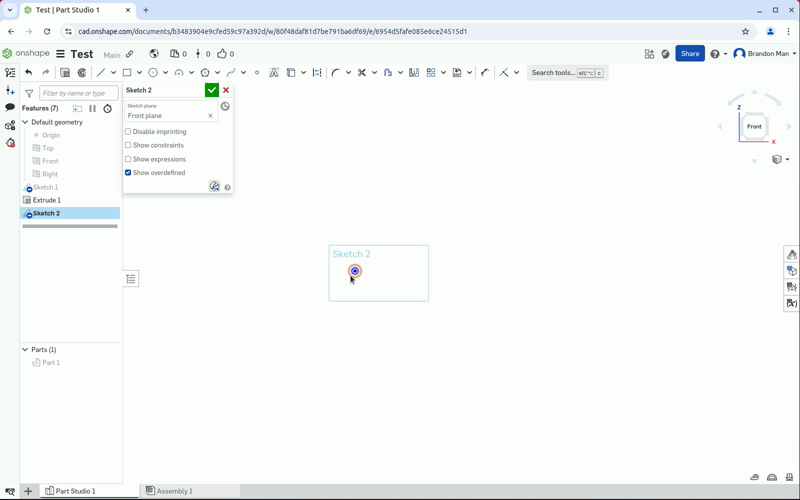
scroll(6)
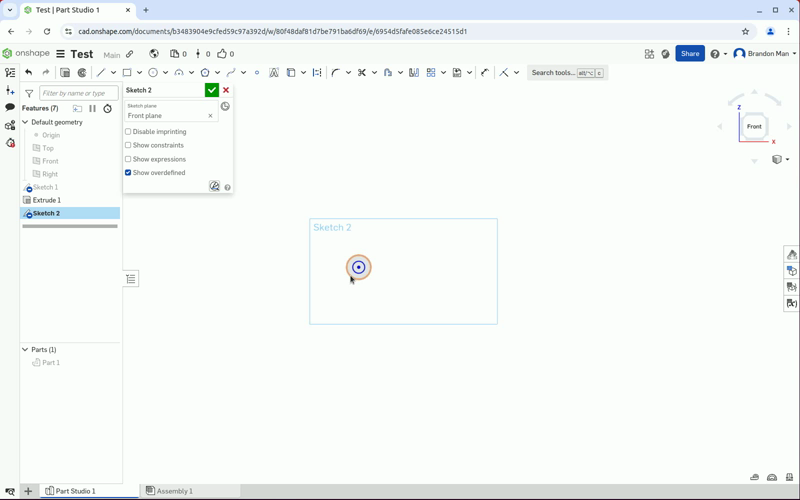
scroll(6)
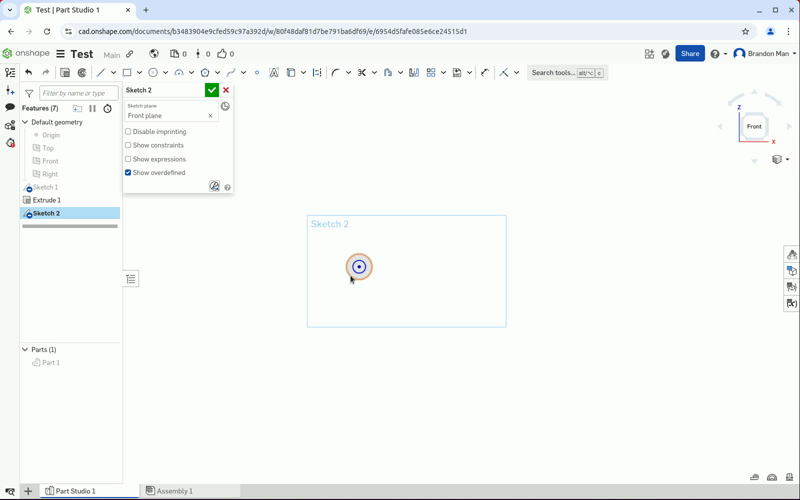
scroll(6)
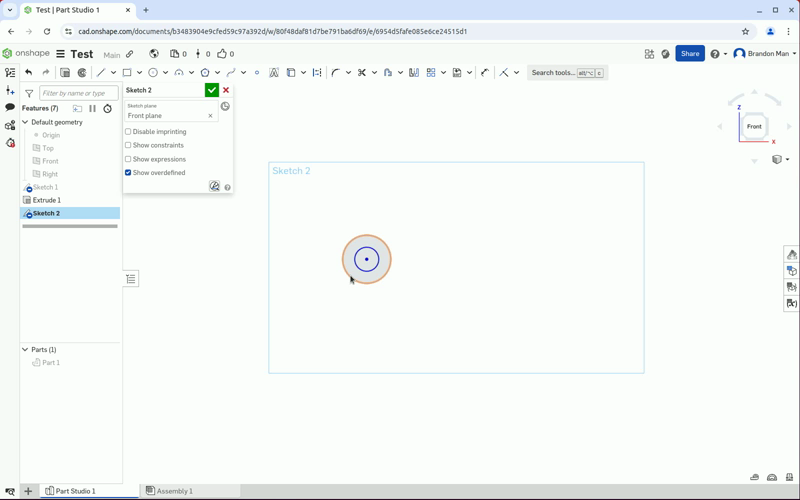
scroll(6)
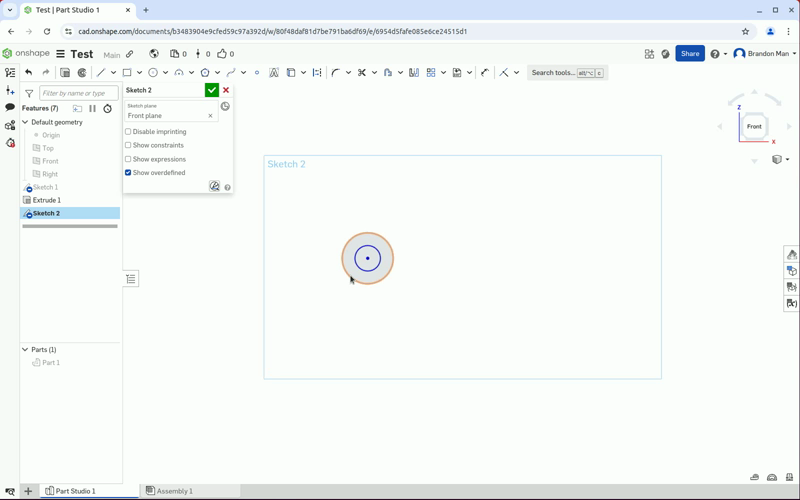
scroll(6)
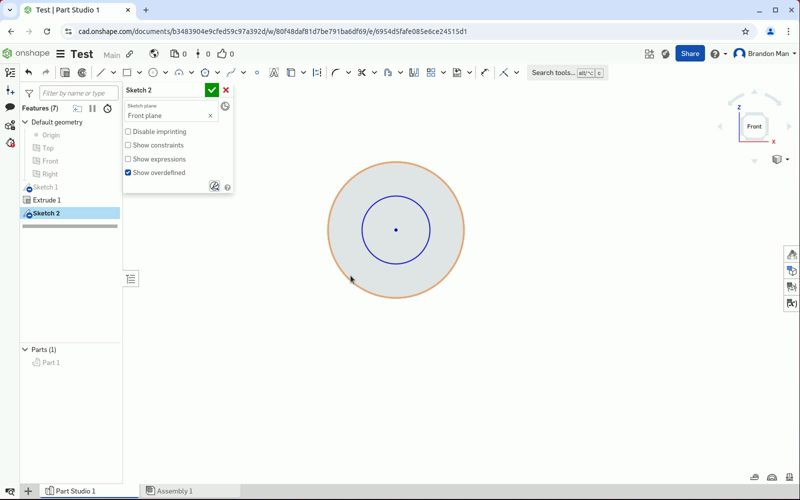
click(350, 275)
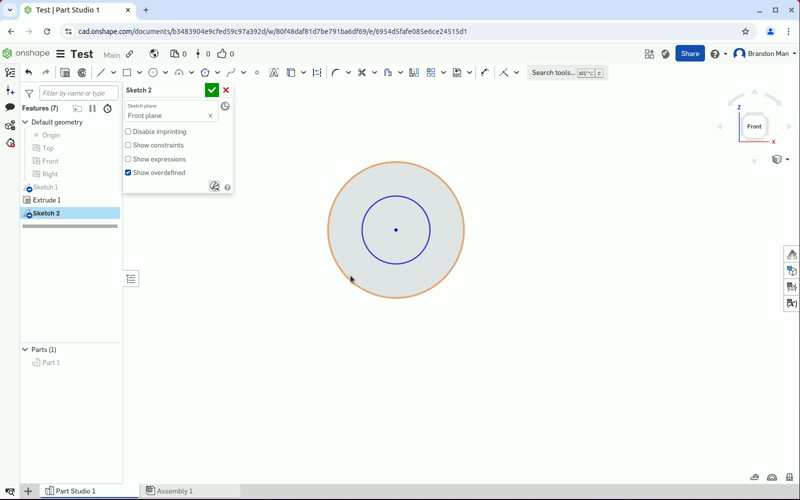
scroll(-6)
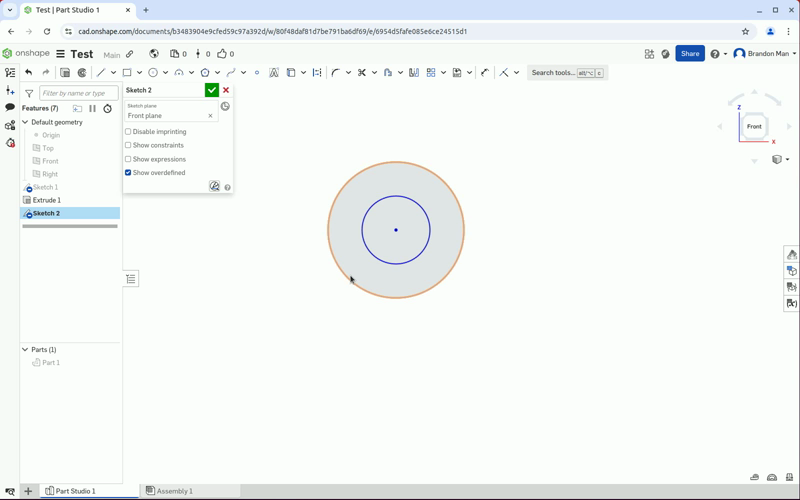
scroll(-6)
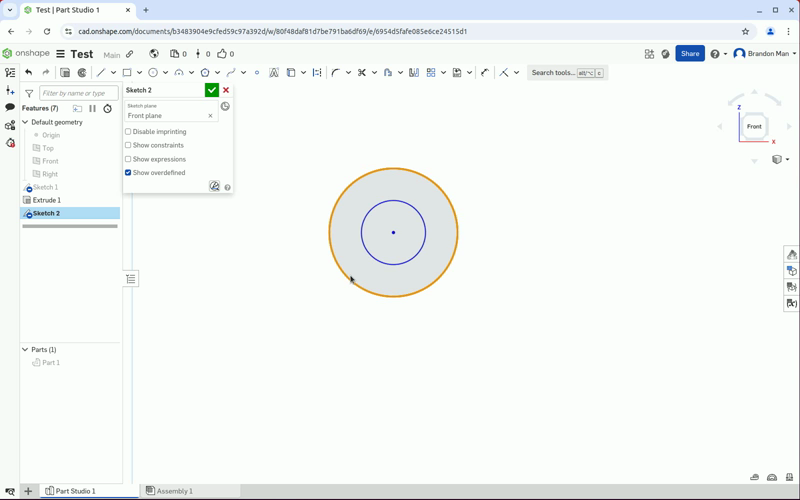
scroll(-6)
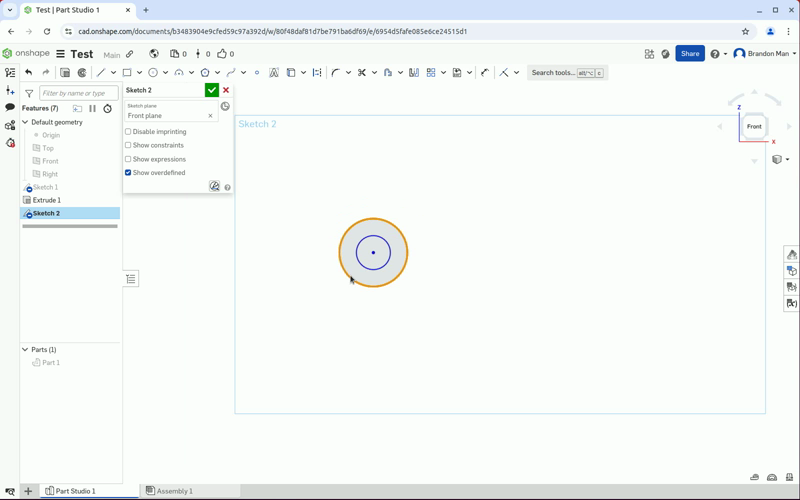
scroll(-6)
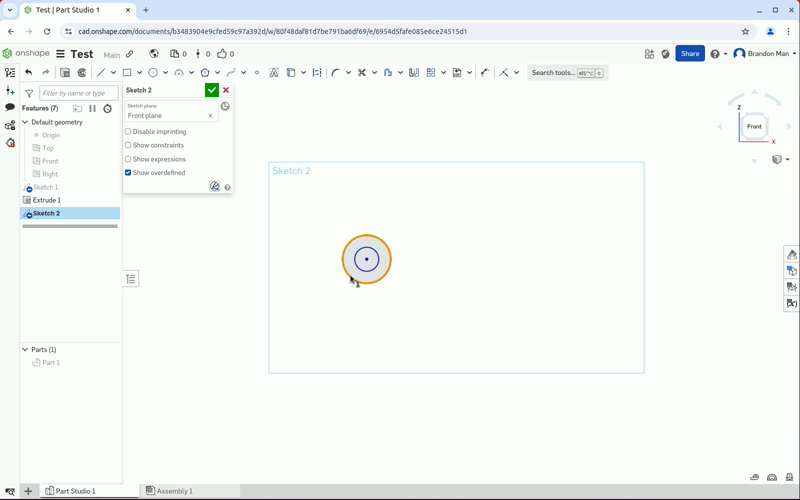
scroll(-6)
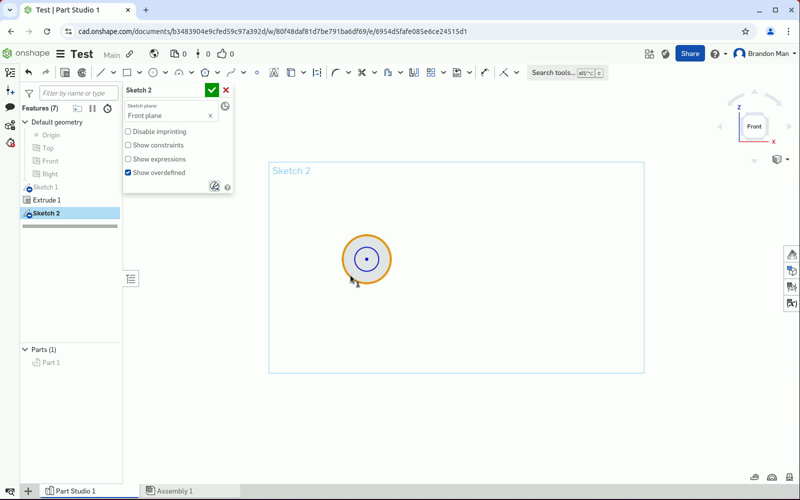
scroll(-6)
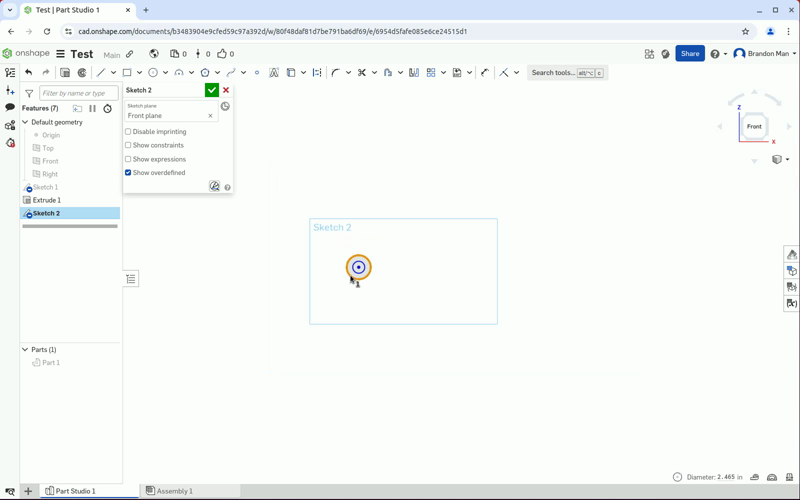
scroll(-6)
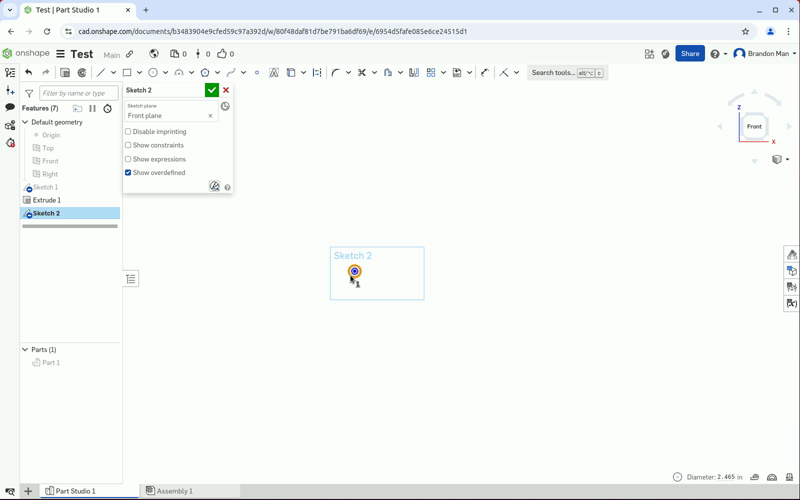
mouse_move(73, 352)
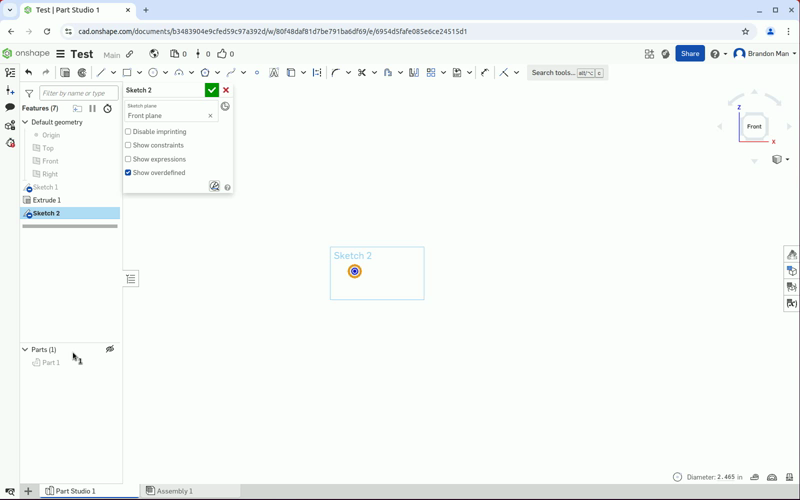
key(shift+y)
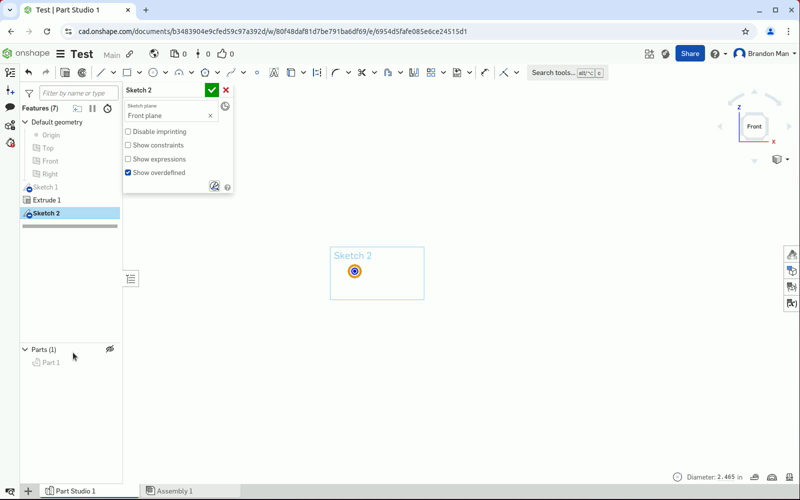
key(shift+e)
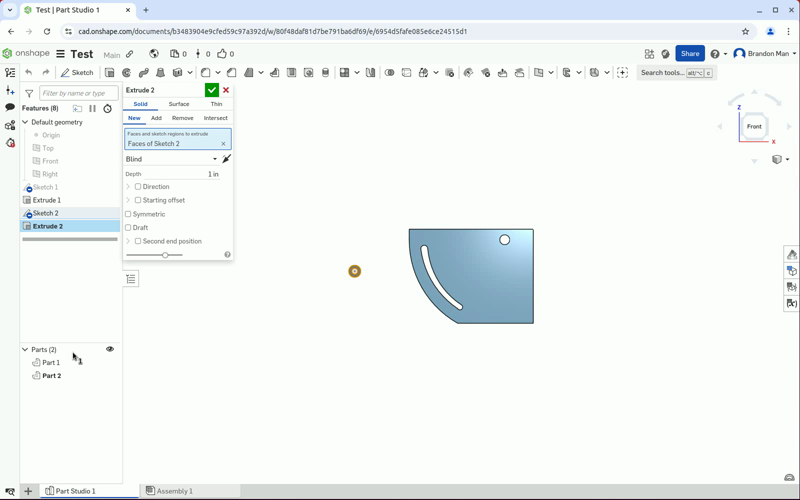
mouse_move(143, 106)
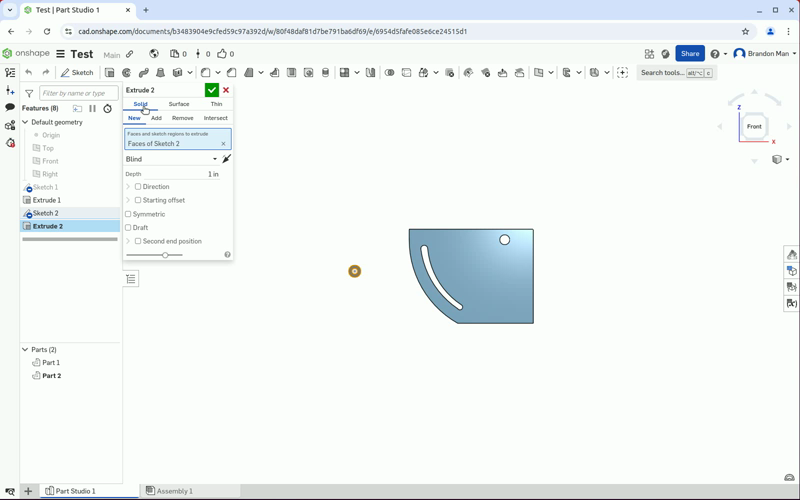
click(143, 106)
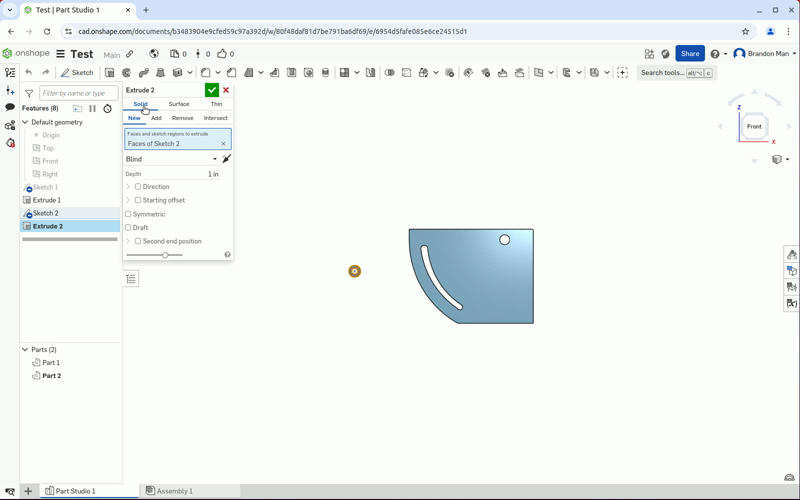
mouse_move(137, 120)
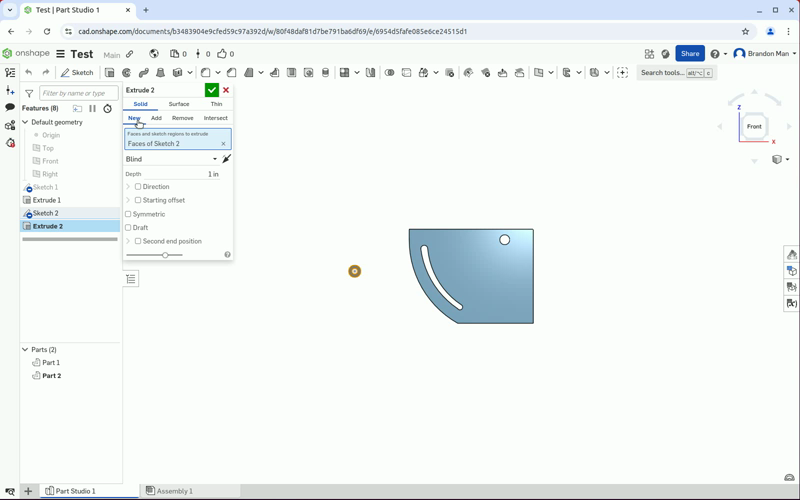
click(137, 120)
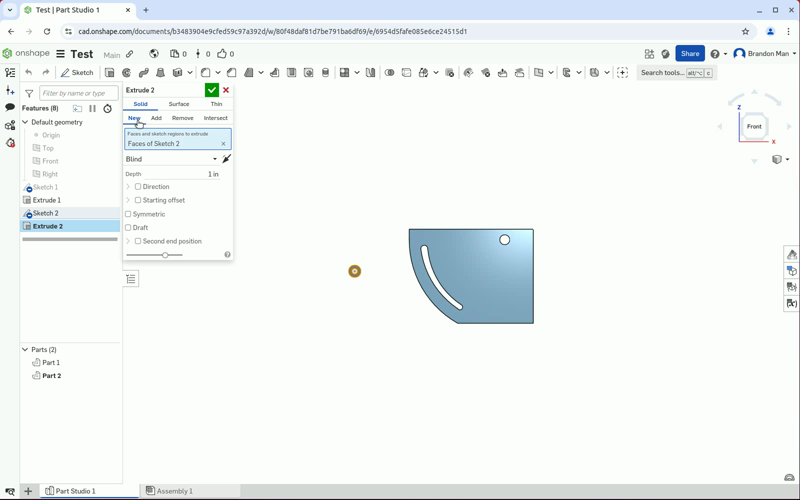
key(tab, 4)
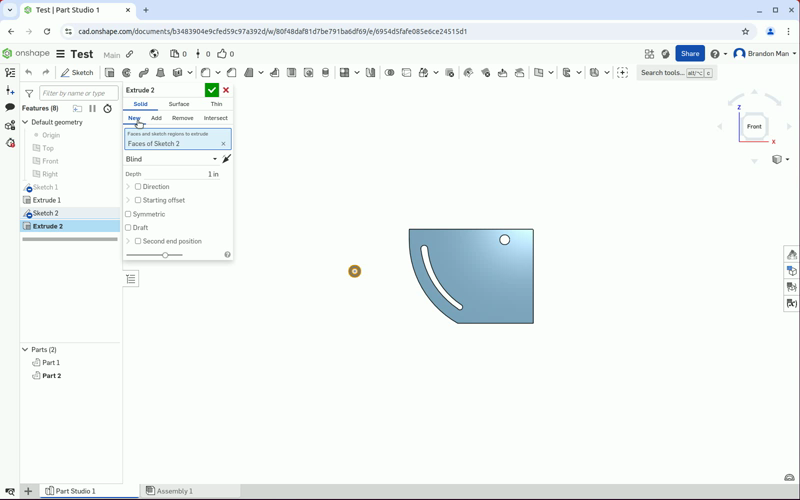
text(0.241)
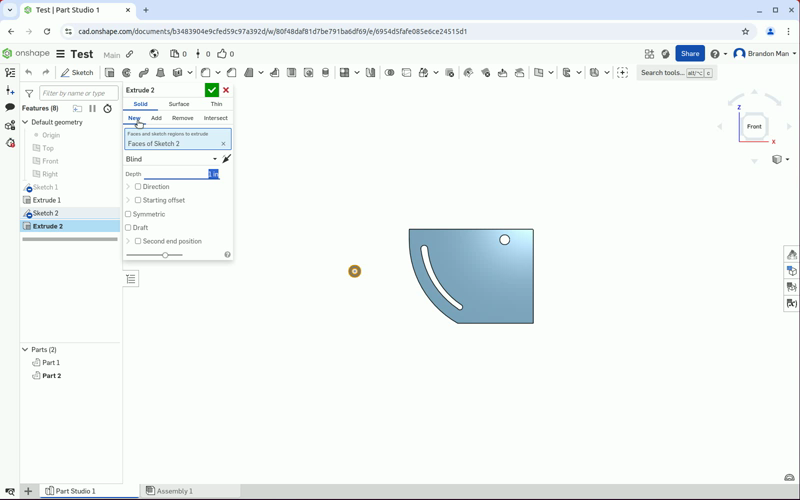
key(enter)
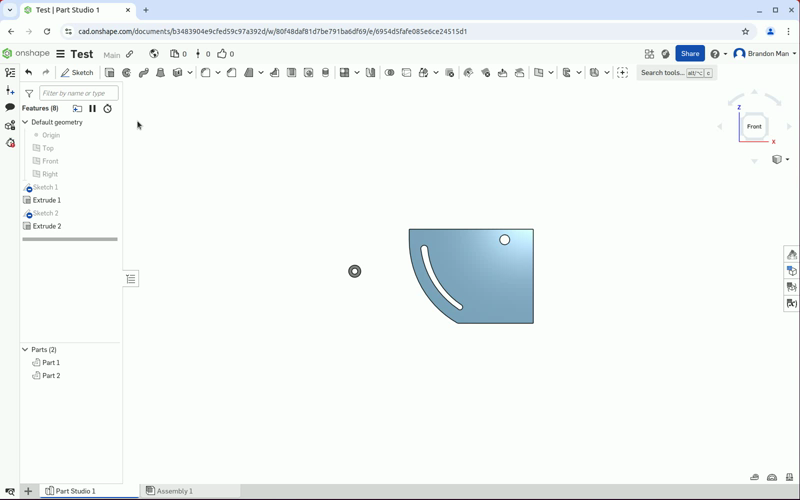
key(shift+h)
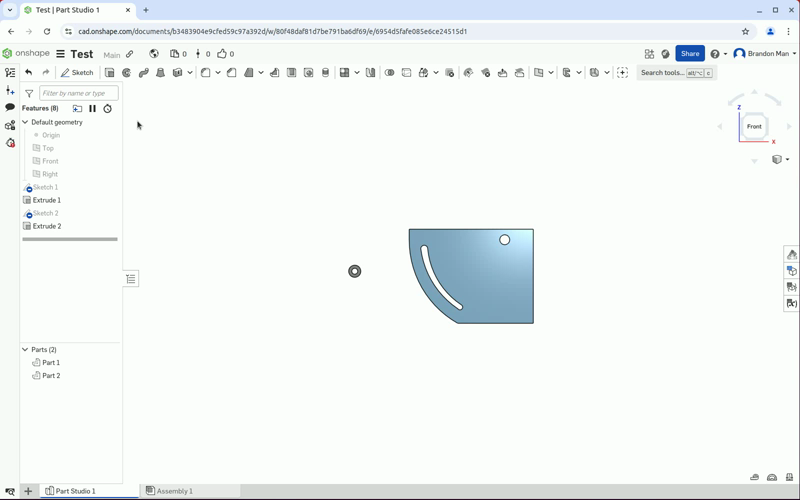
key(shift+h)
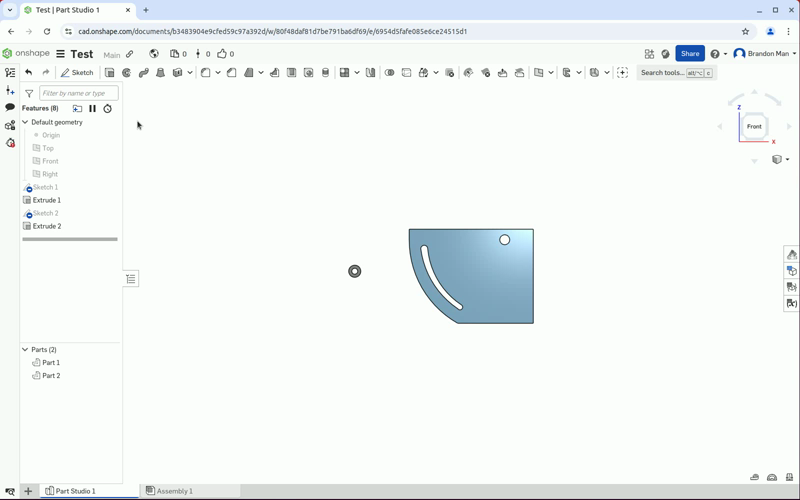
key(shift+7)
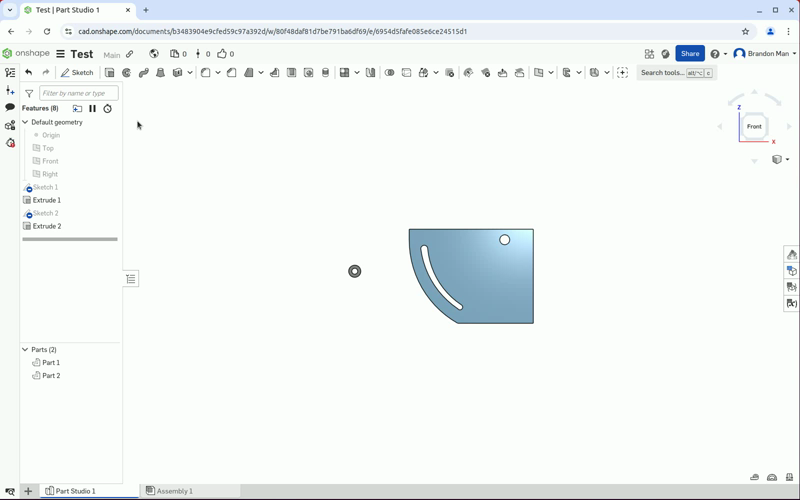
key(left, 2)
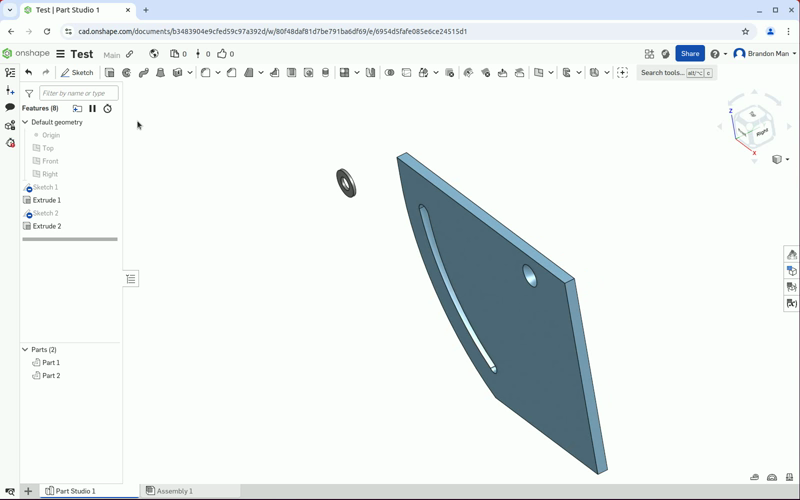
key(down, 2)
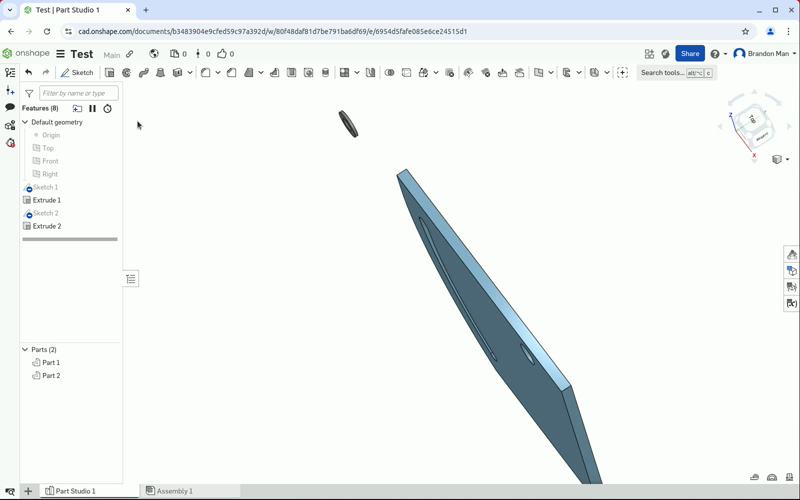
key(up, 2)
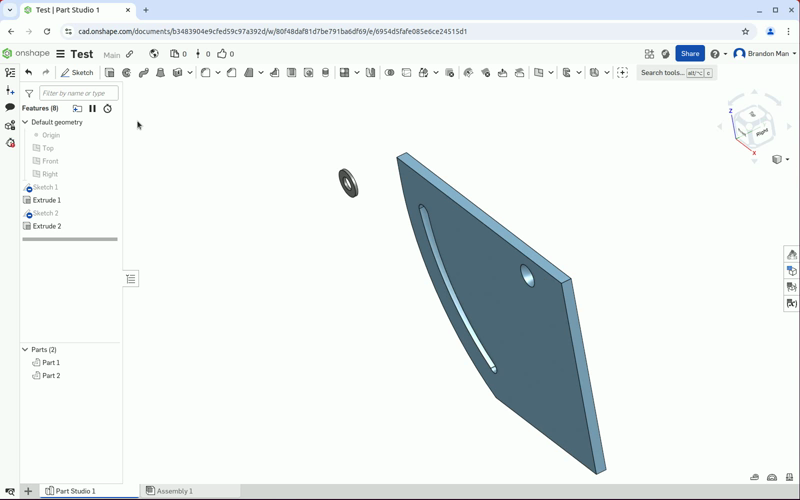
key(right, 2)
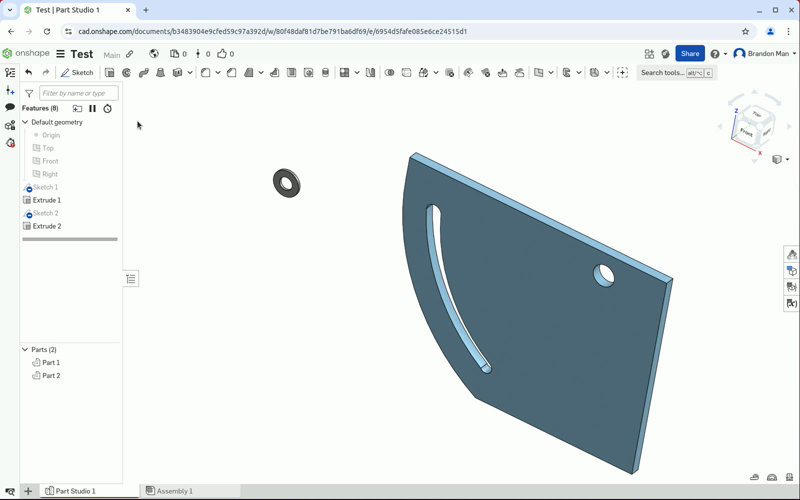
mouse_move(73, 189)
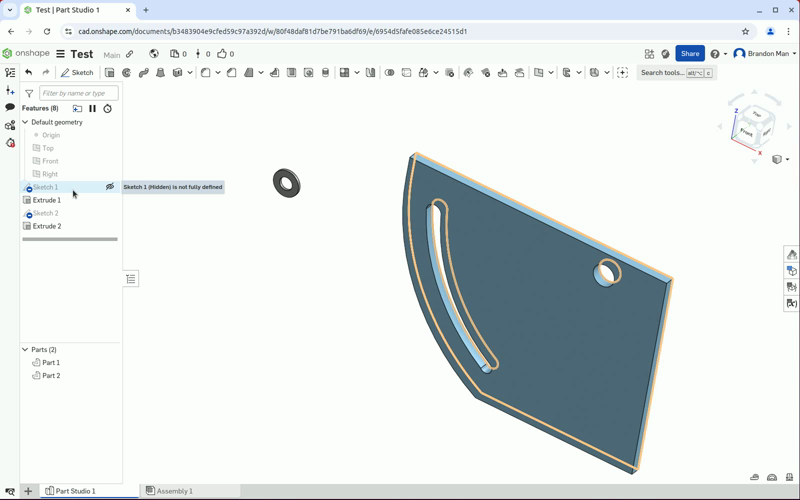
click(73, 189)